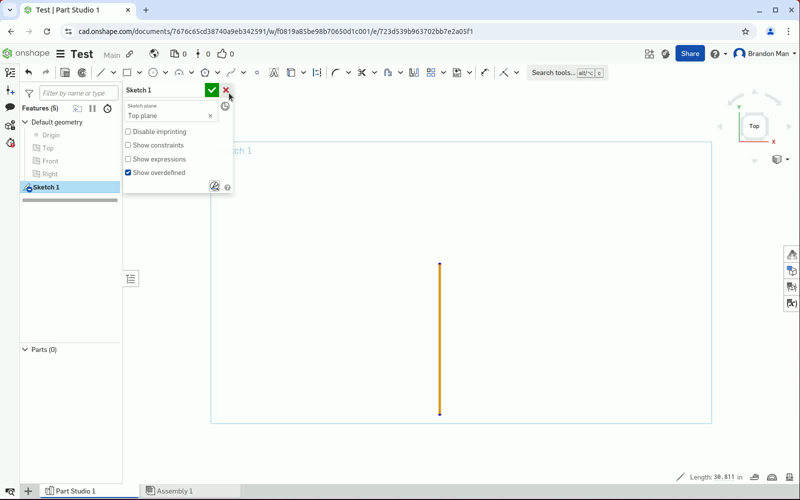
key(shift+h)
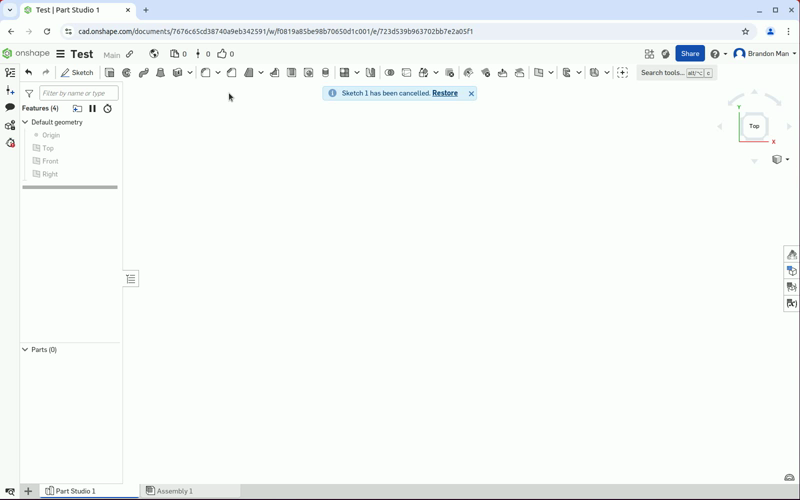
mouse_move(73, 352)
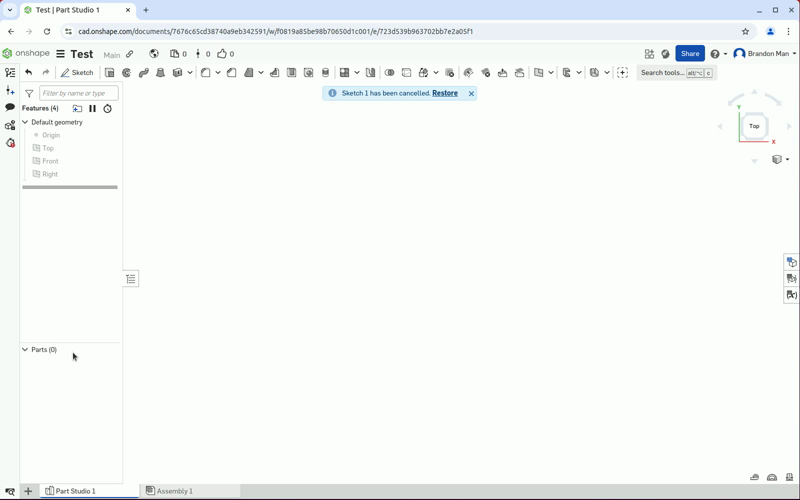
key(y)
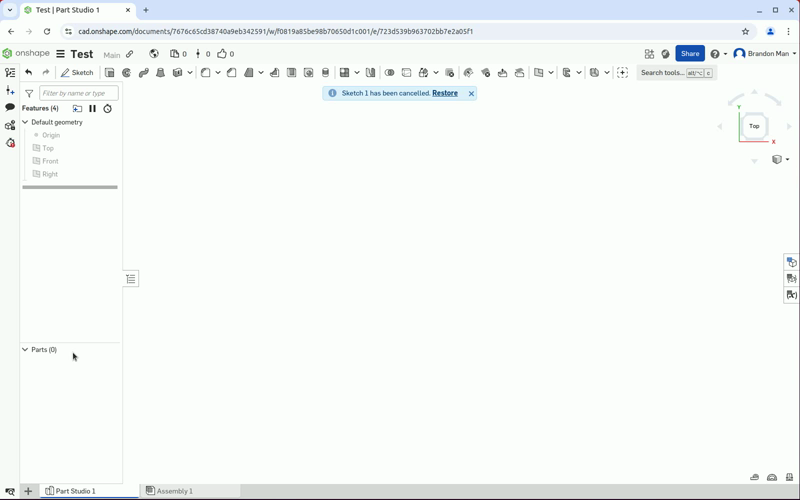
key(shift+p)
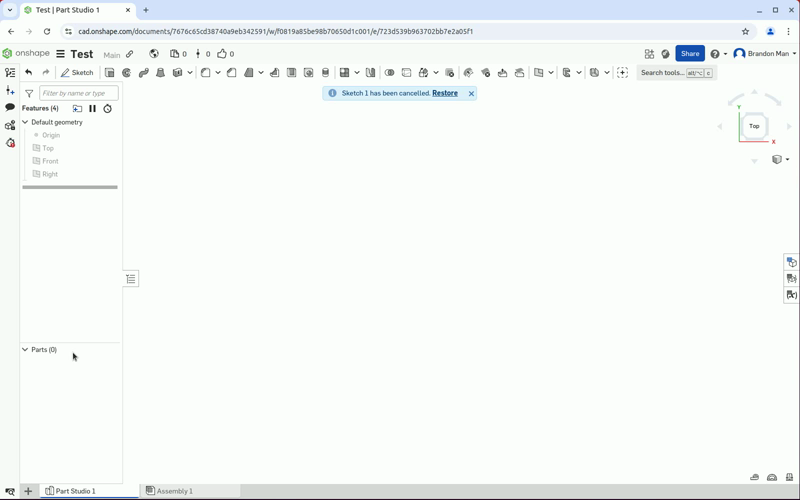
key(space)
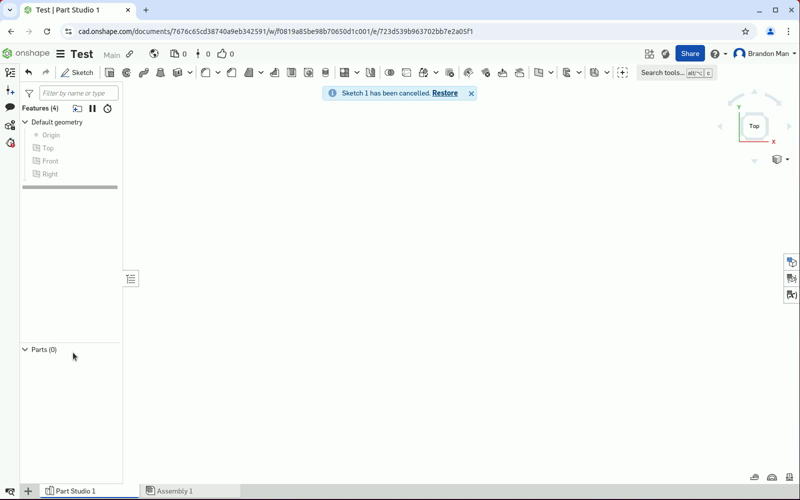
key_down(shift)
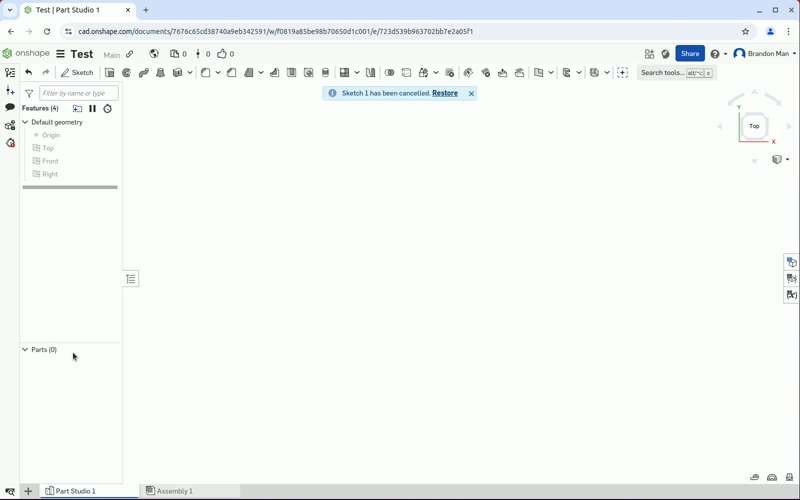
key(up)
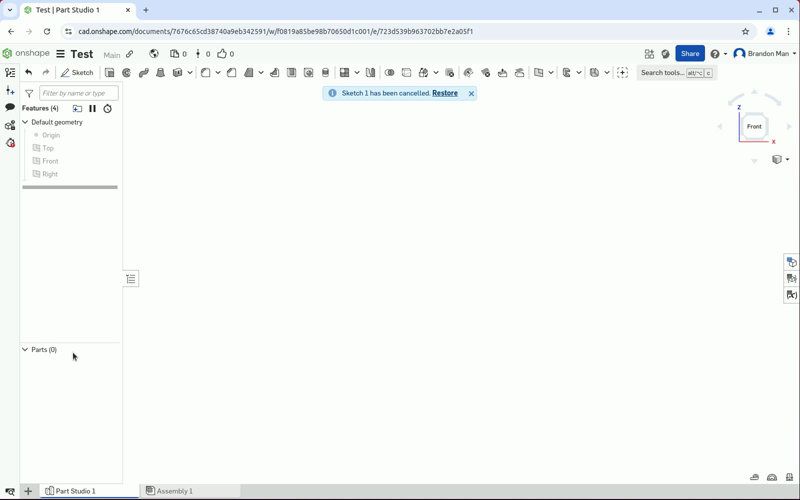
key_up(shift)
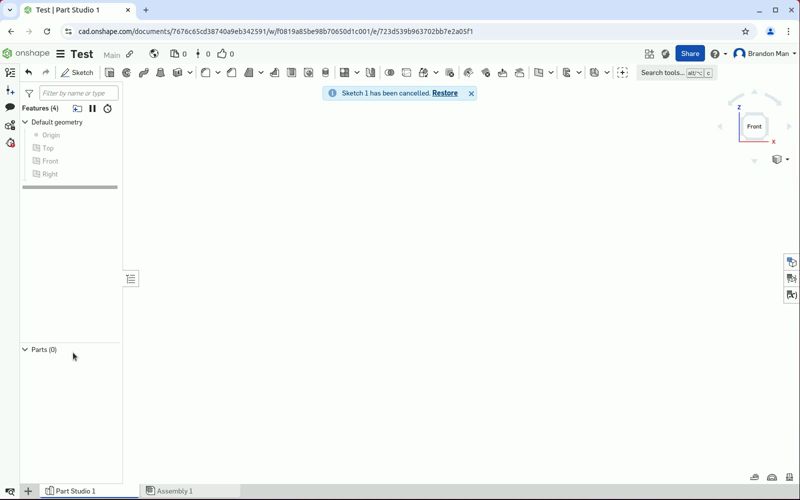
mouse_move(73, 352)
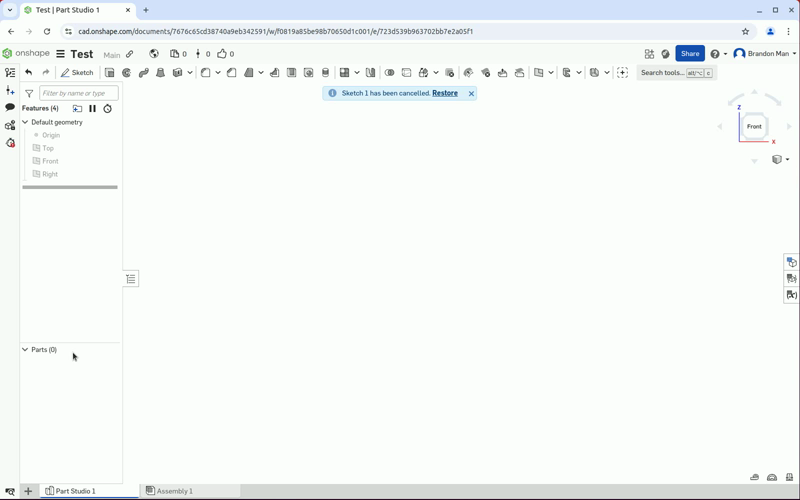
key(shift+y)
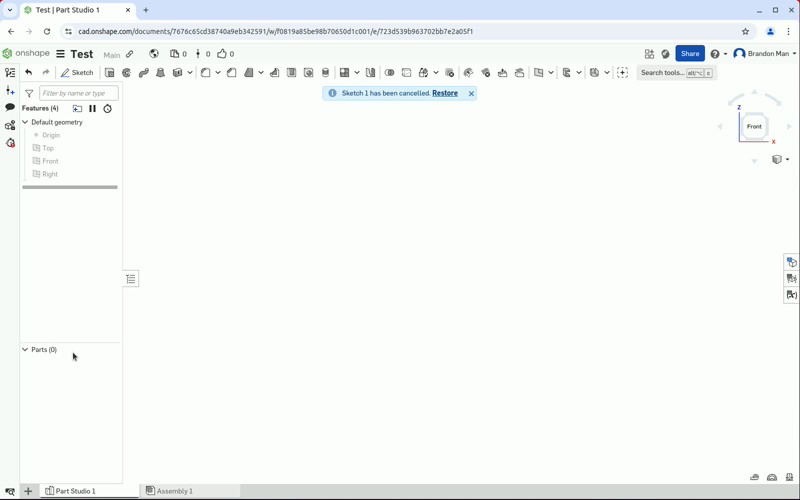
key(shift+s)
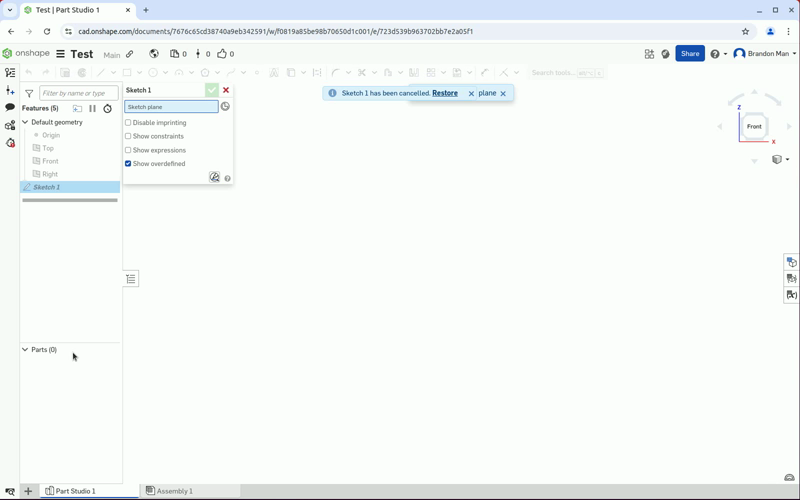
mouse_move(73, 163)
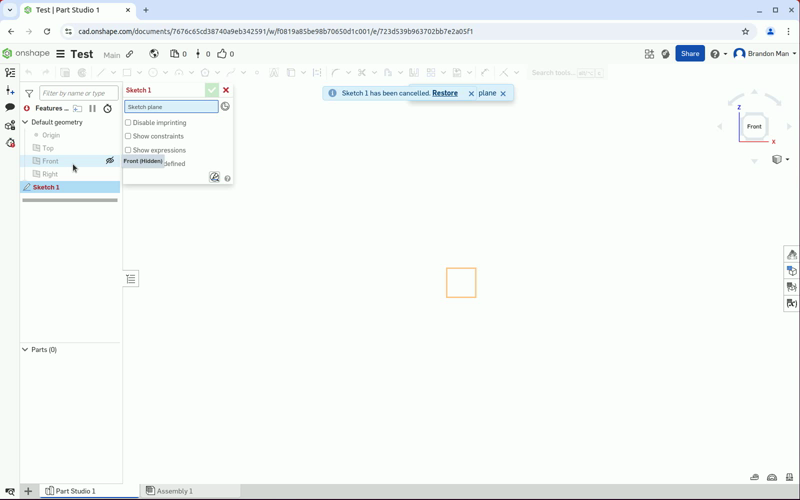
click(73, 163)
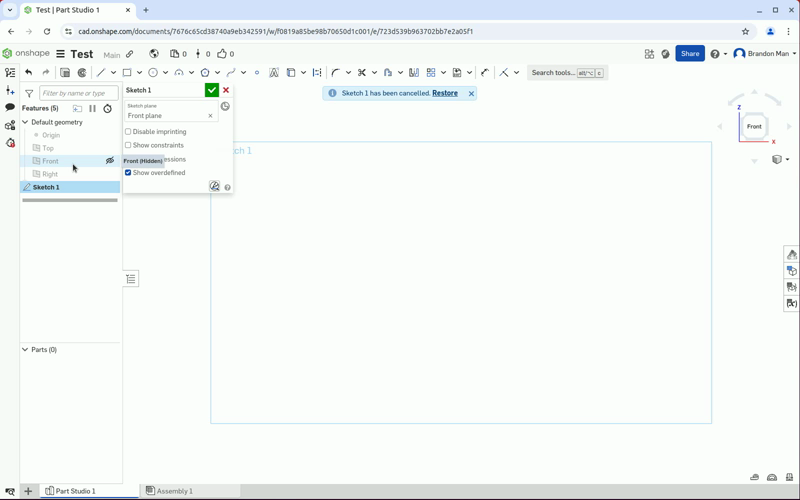
mouse_move(73, 352)
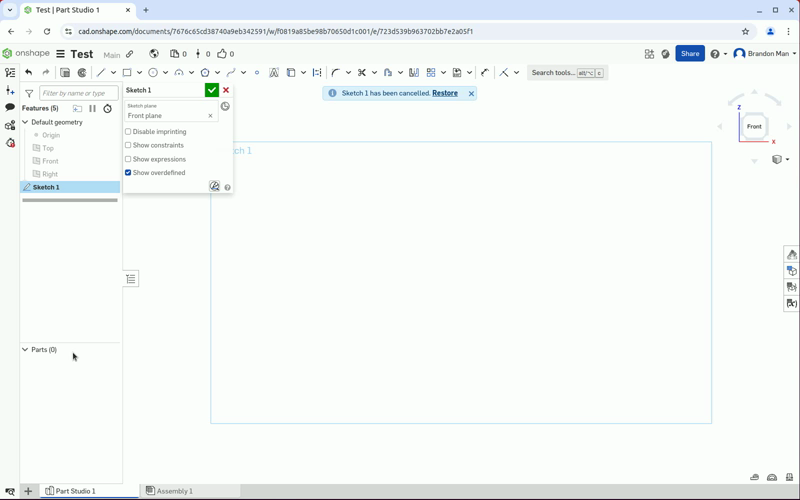
key(y)
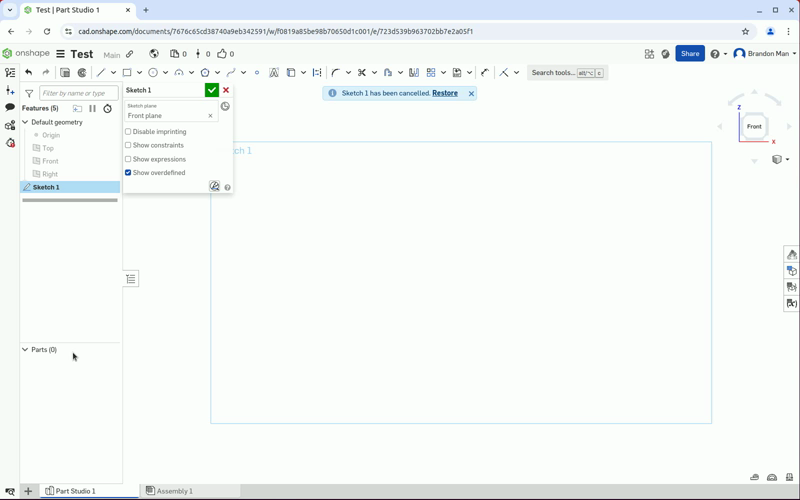
key(l)
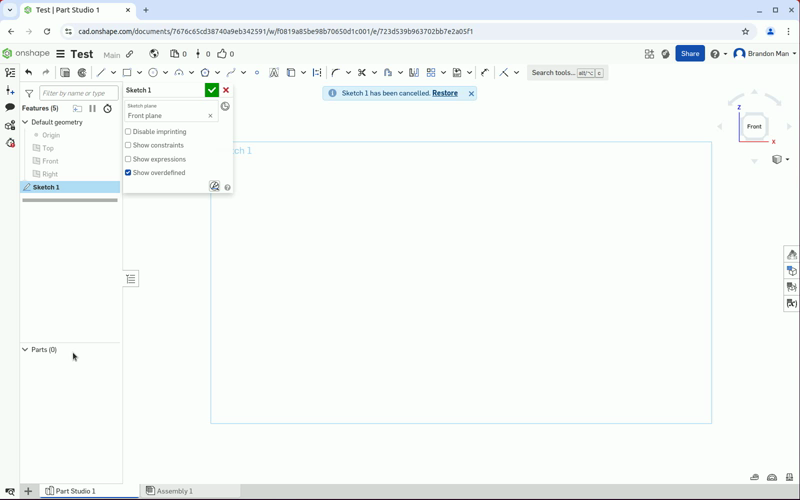
key_down(shift)
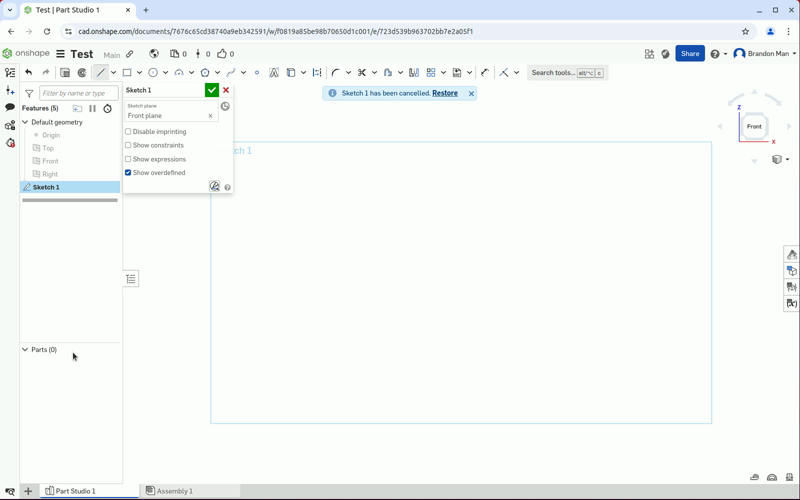
mouse_move(432, 301)
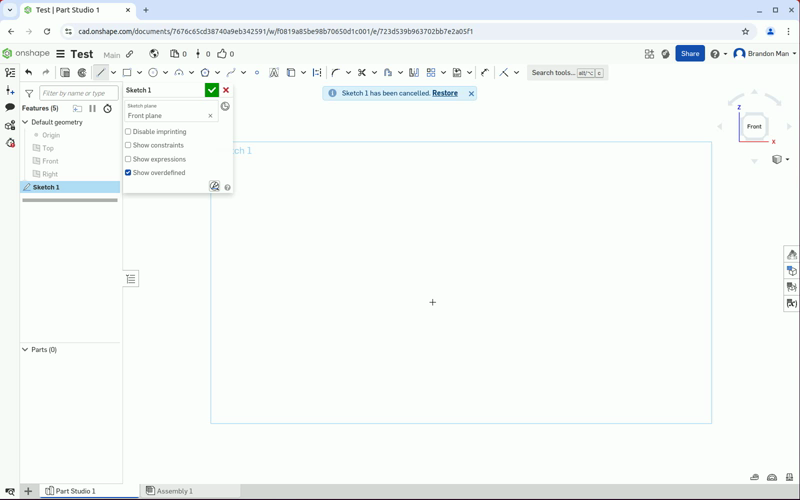
click(432, 301)
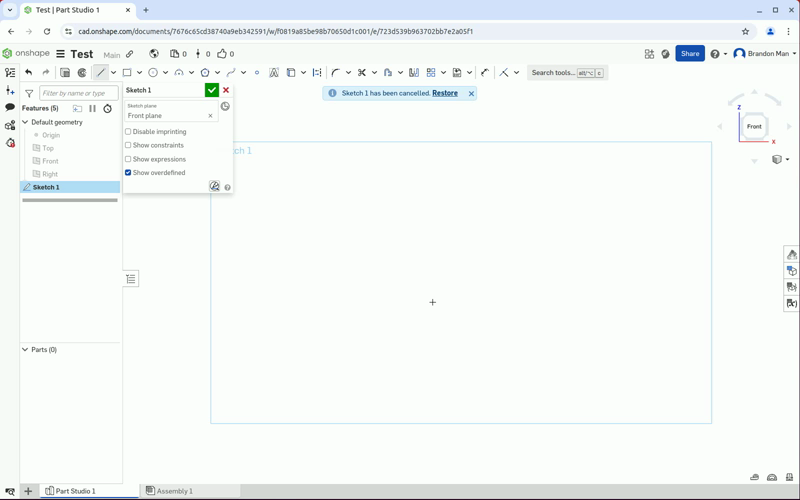
key_up(shift)
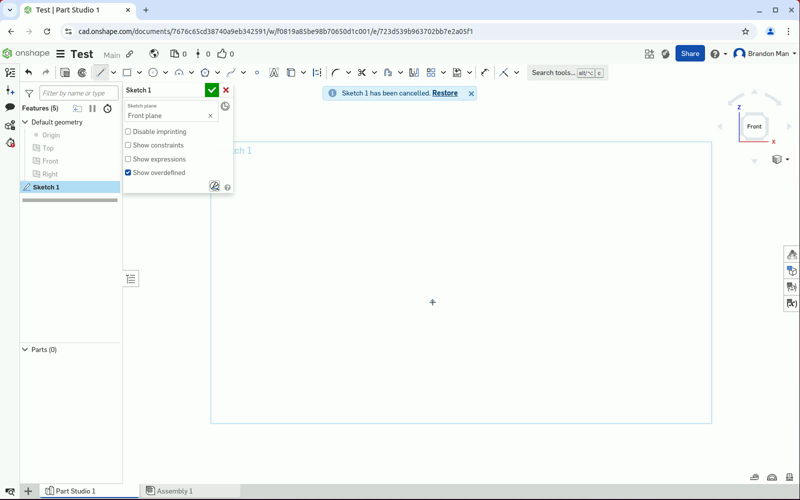
key_down(shift)
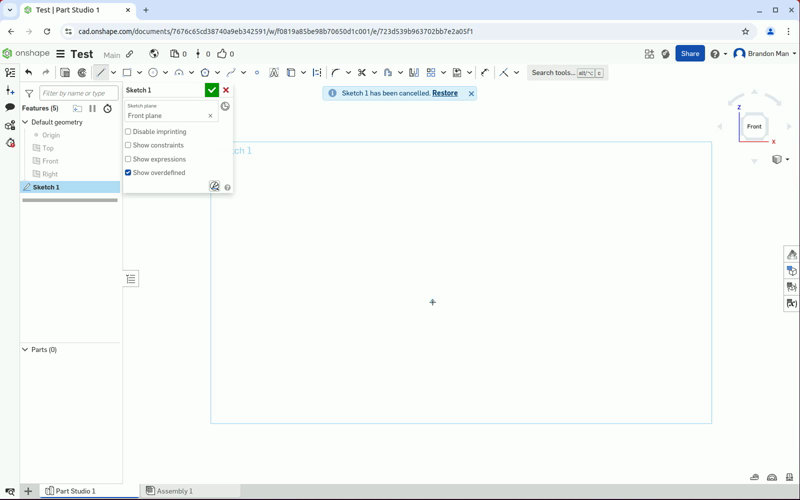
mouse_move(462, 301)
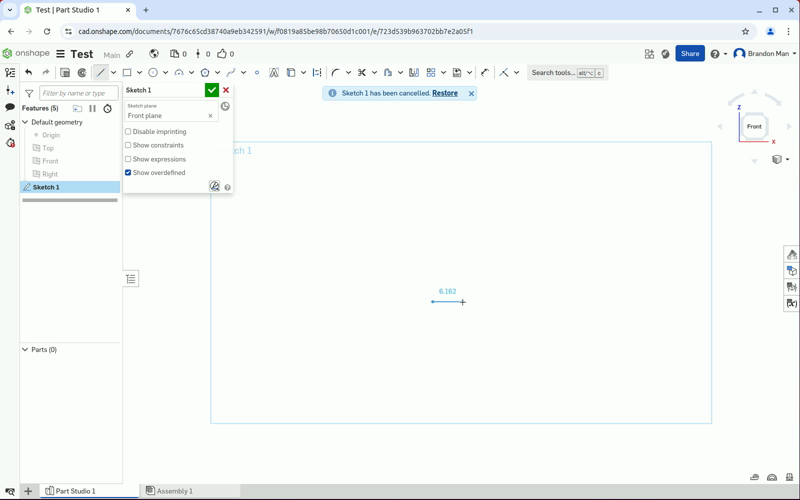
mouse_move(475, 301)
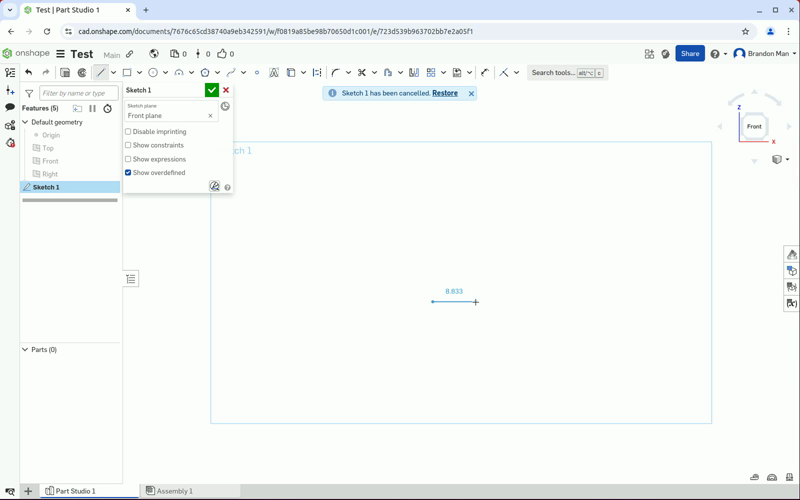
click(475, 301)
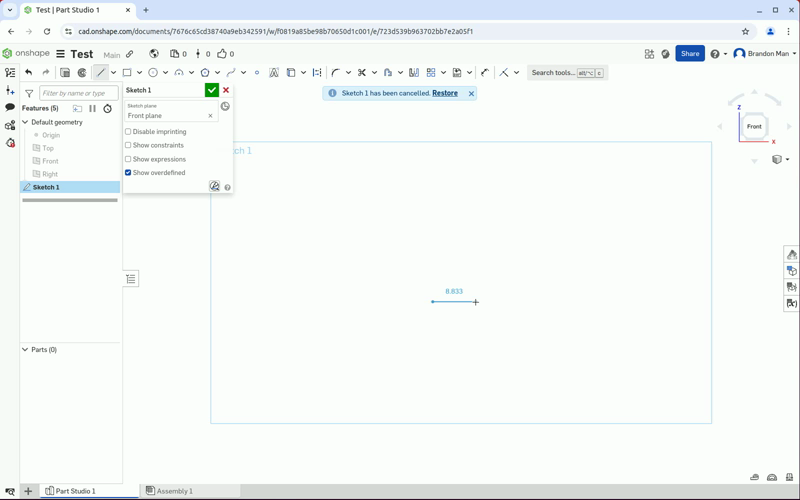
key_up(shift)
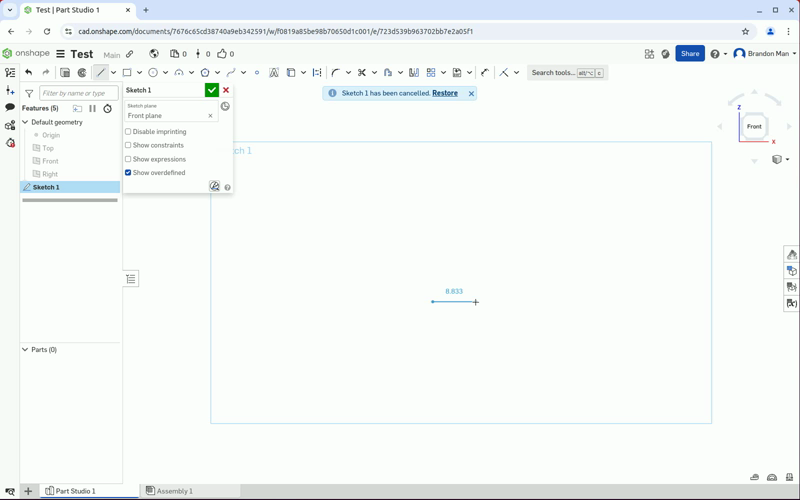
key_down(shift)
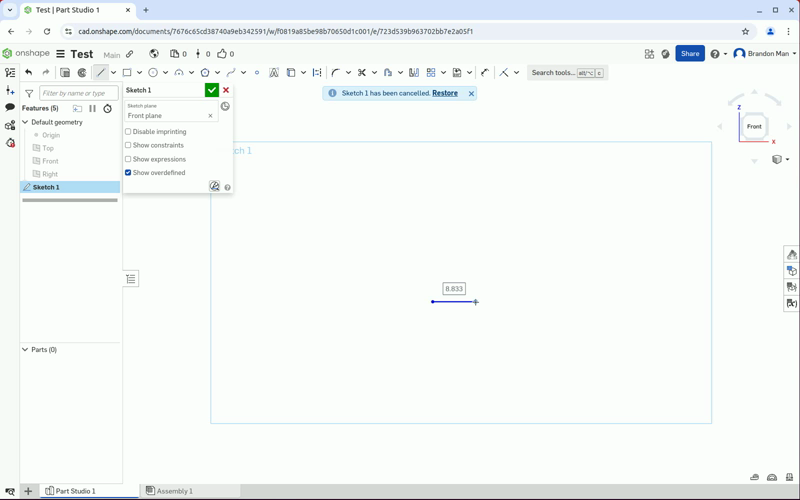
mouse_move(505, 301)
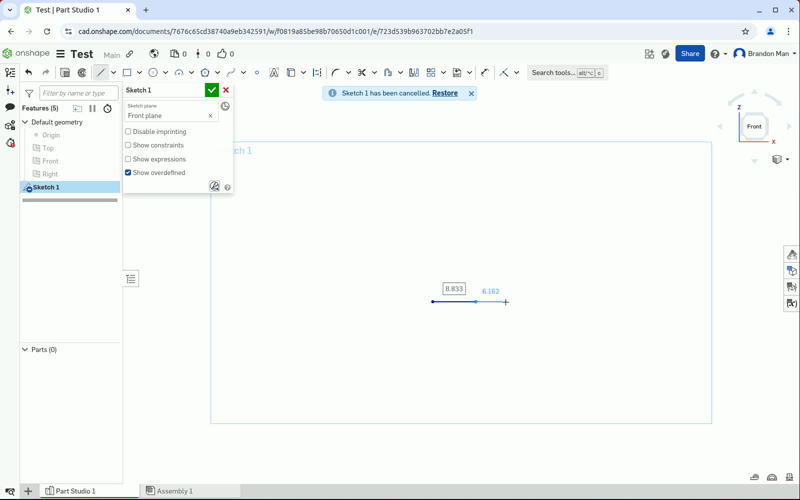
mouse_move(475, 287)
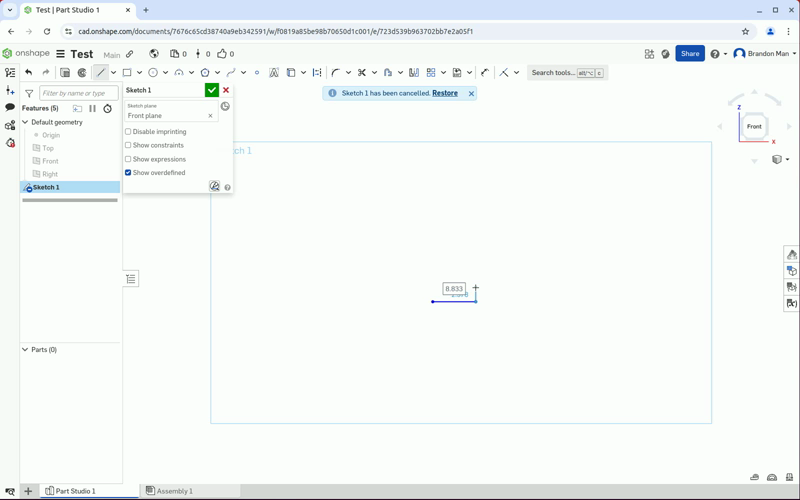
click(475, 287)
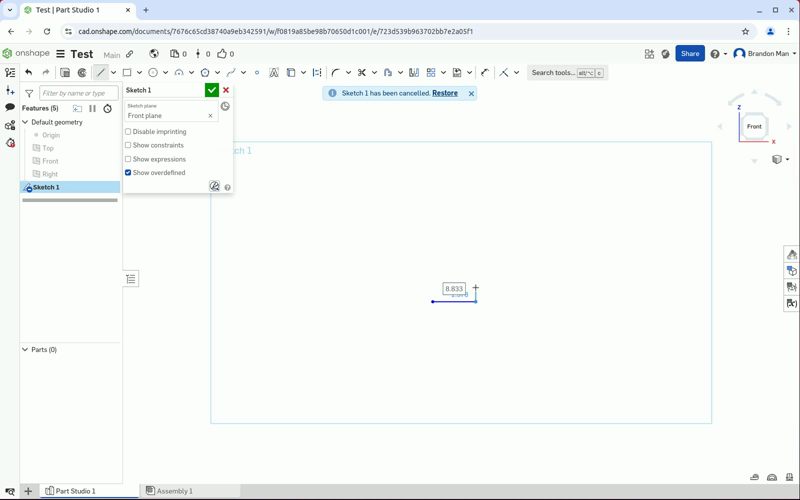
key_up(shift)
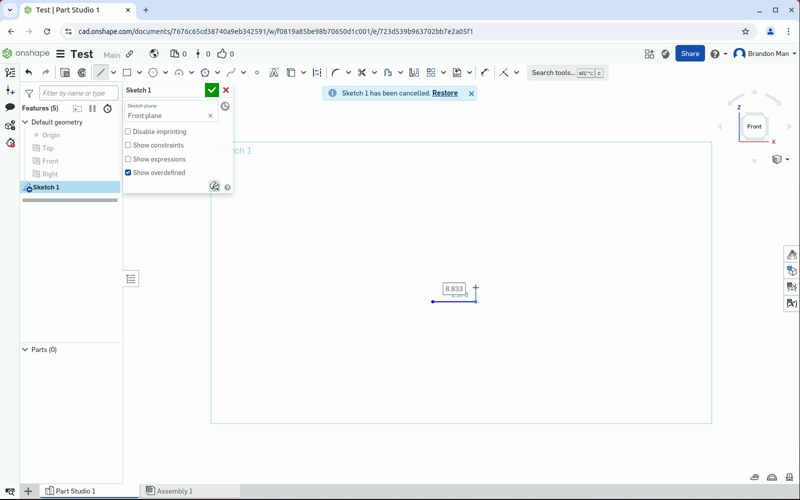
key_down(shift)
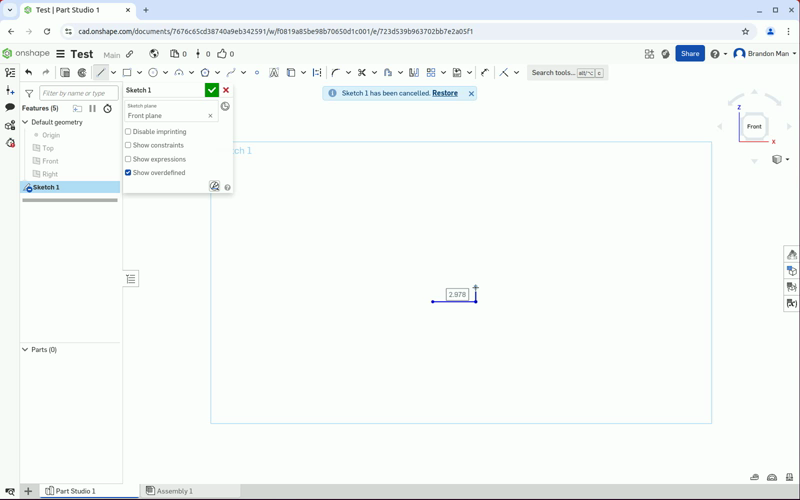
mouse_move(505, 287)
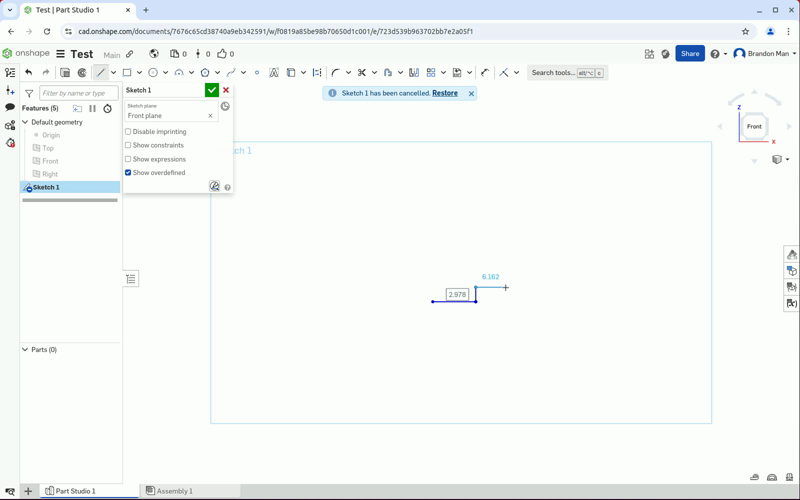
mouse_move(432, 287)
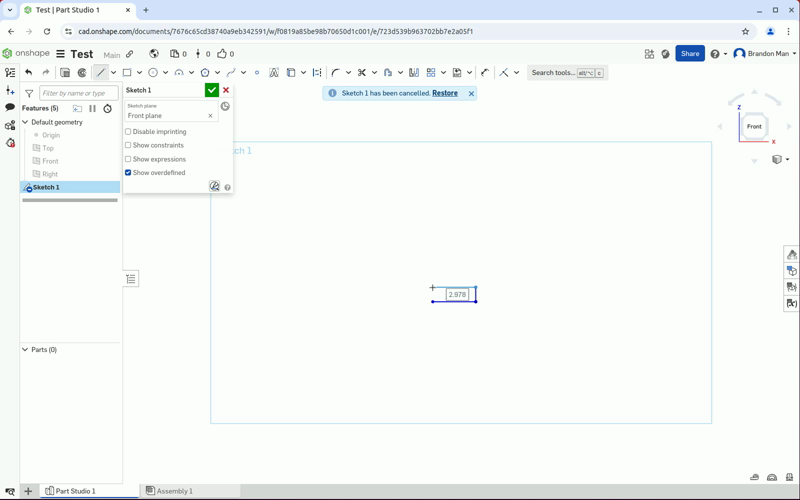
click(432, 287)
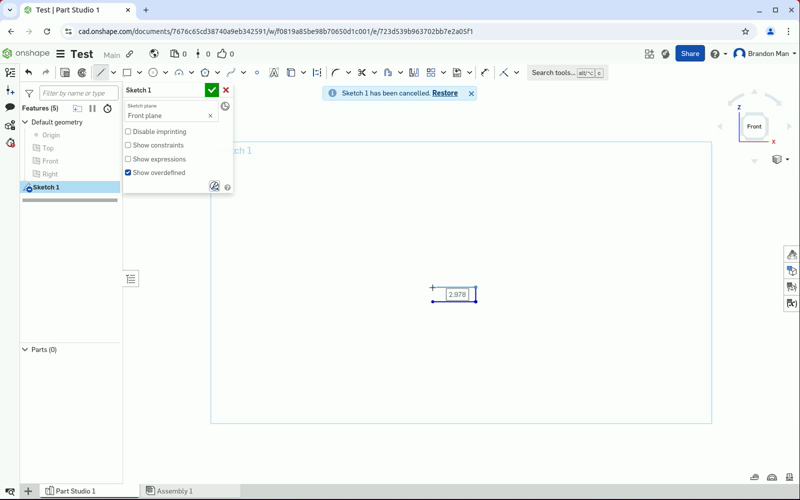
key_up(shift)
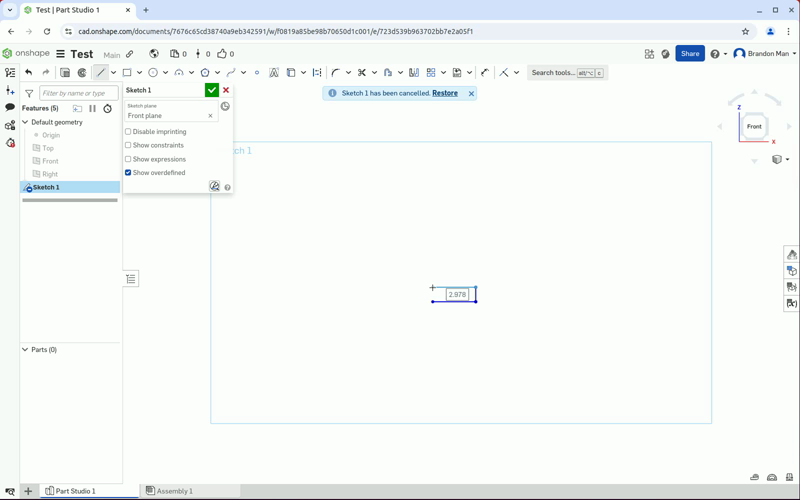
mouse_move(462, 287)
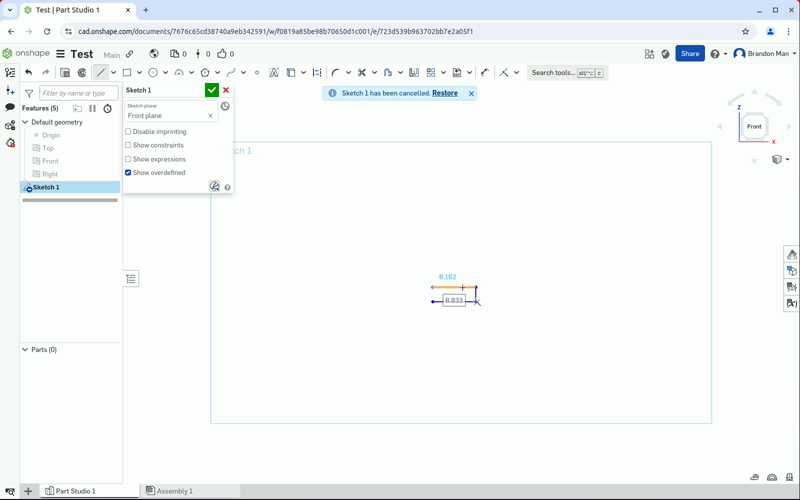
key_down(shift)
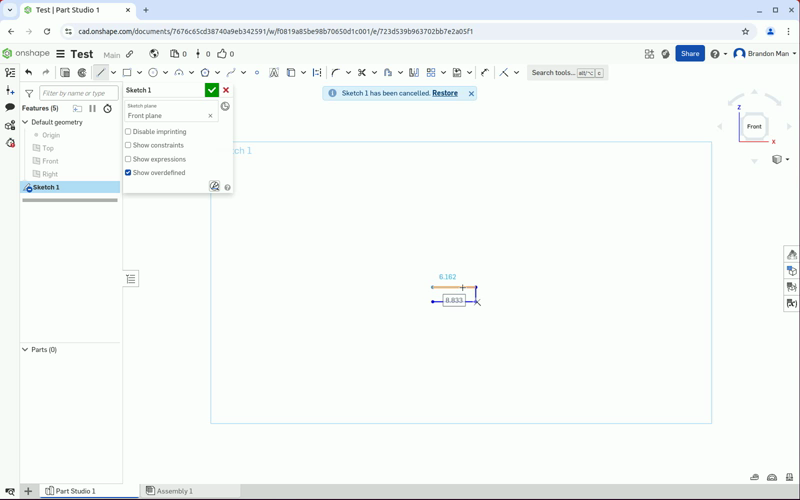
mouse_move(432, 301)
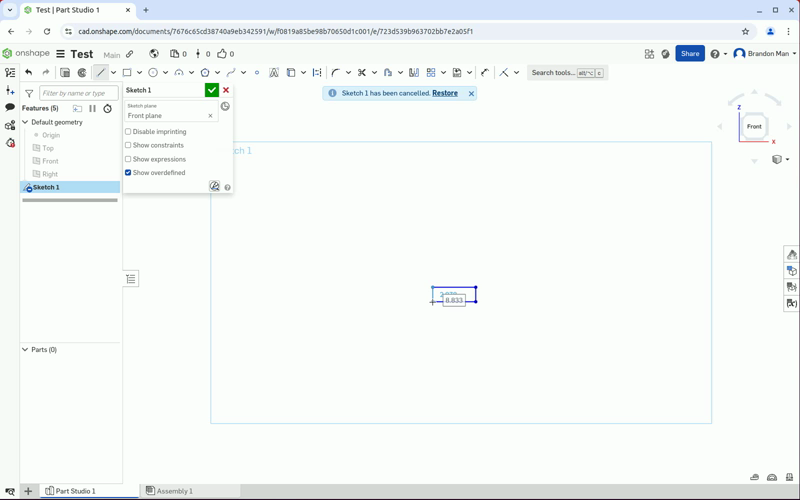
key_up(shift)
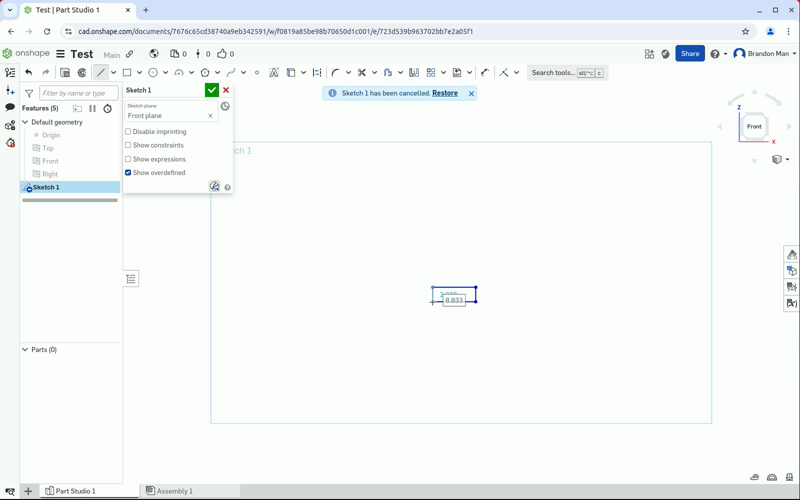
click(432, 301)
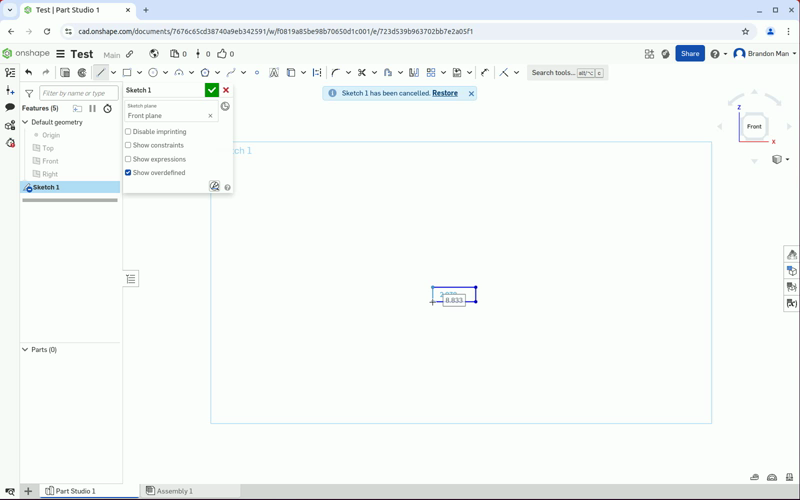
key(esc)
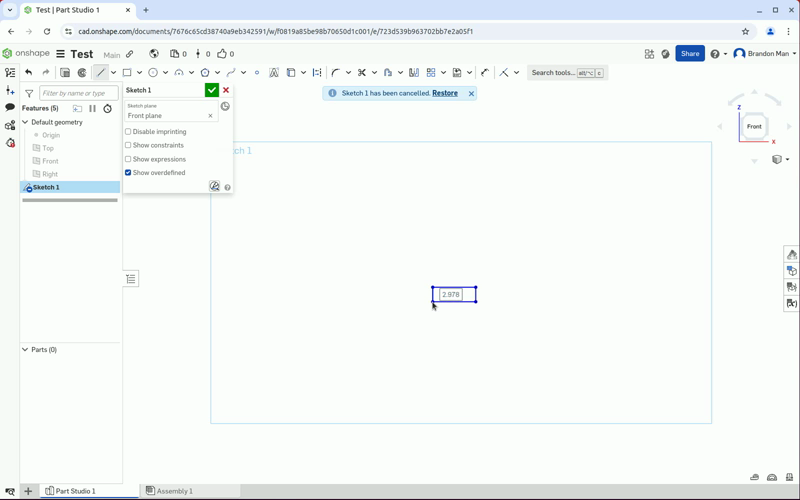
mouse_move(465, 288)
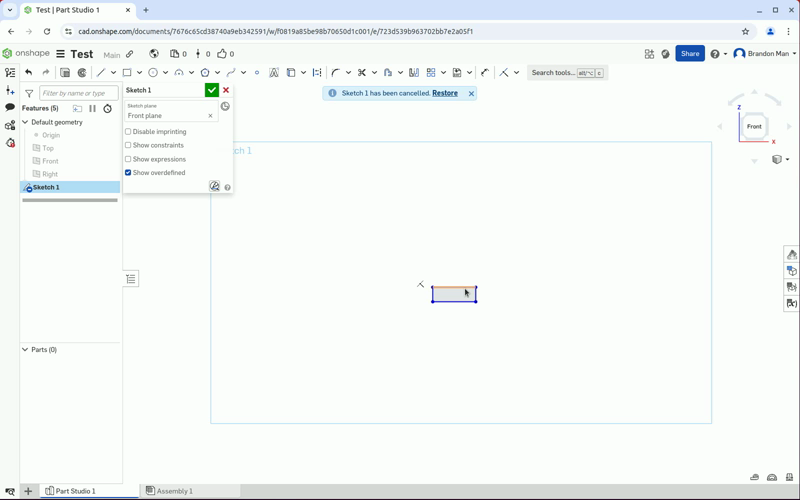
scroll(6)
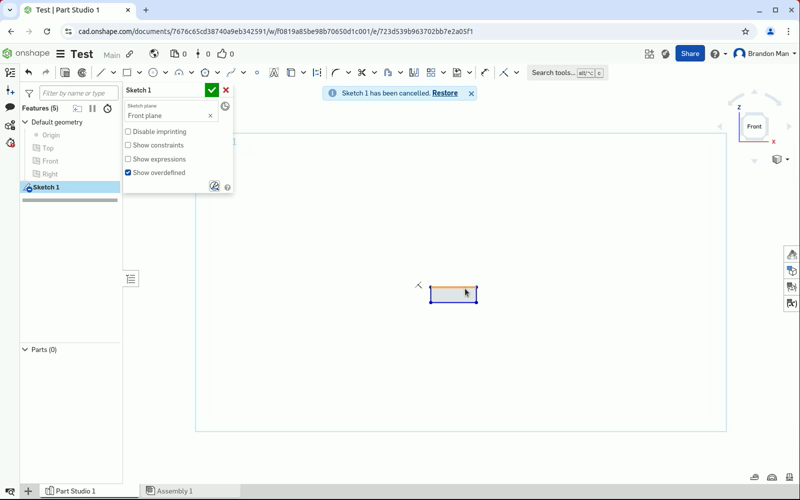
scroll(6)
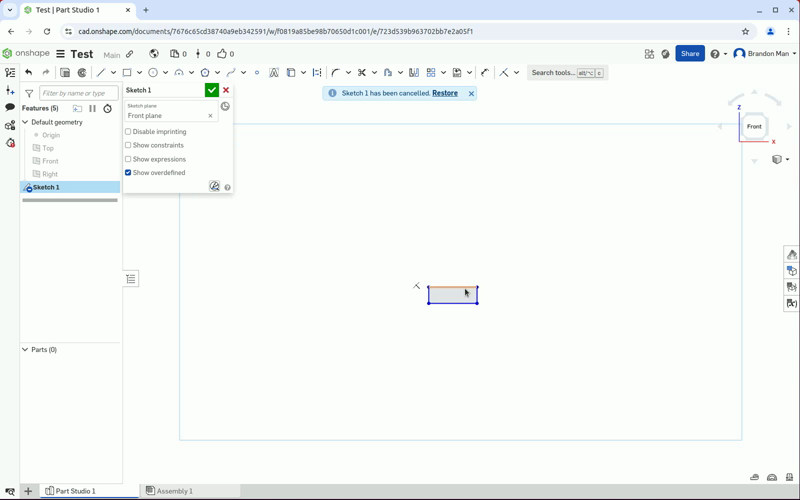
scroll(6)
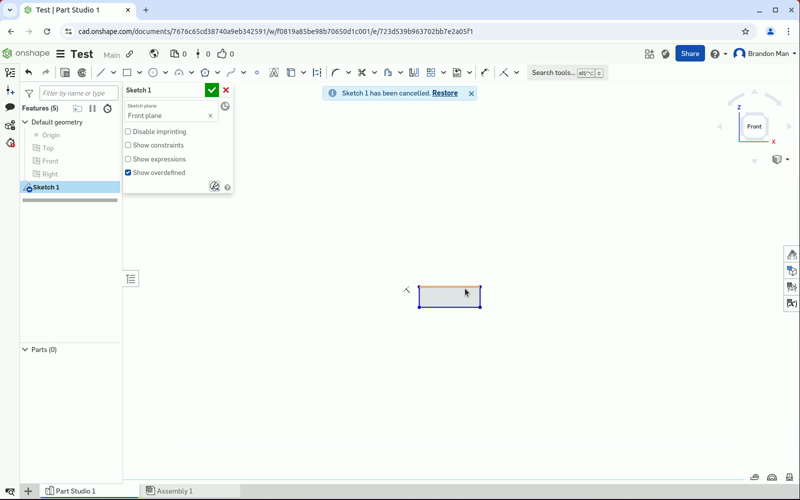
scroll(6)
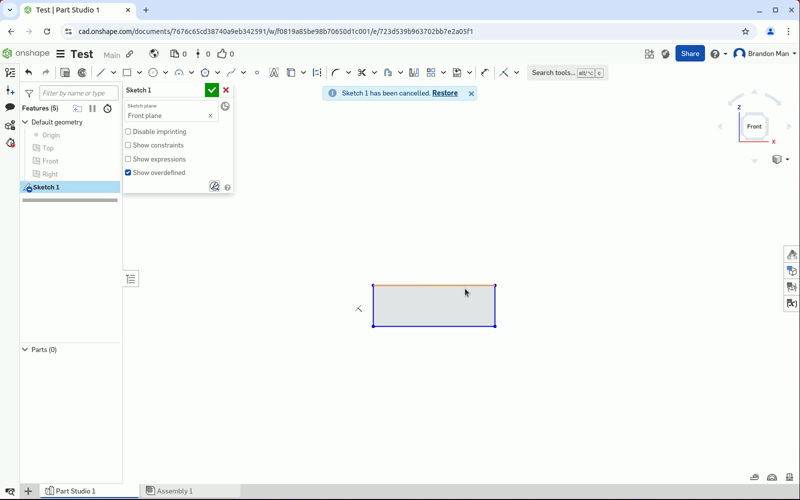
scroll(6)
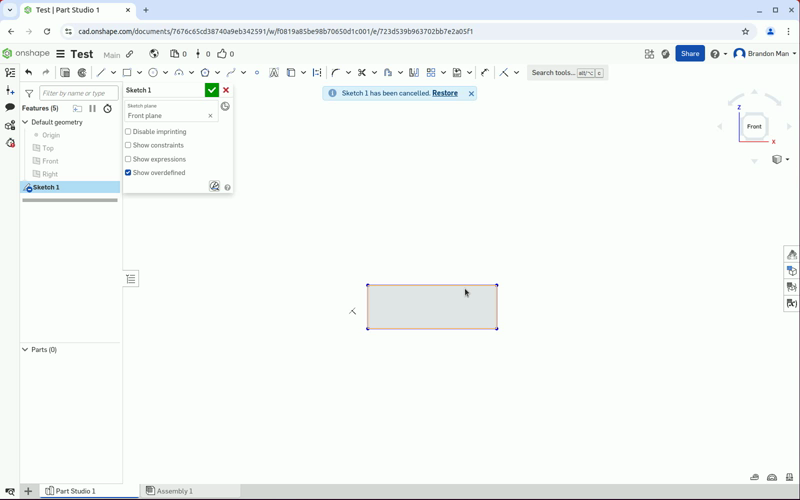
scroll(6)
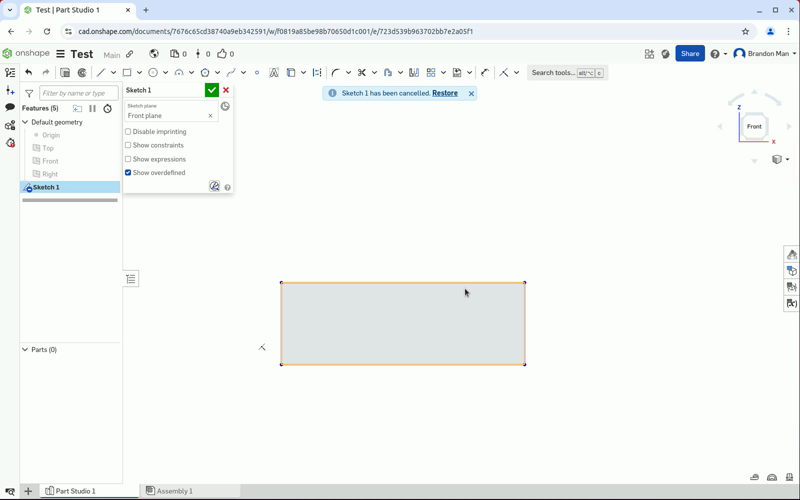
scroll(6)
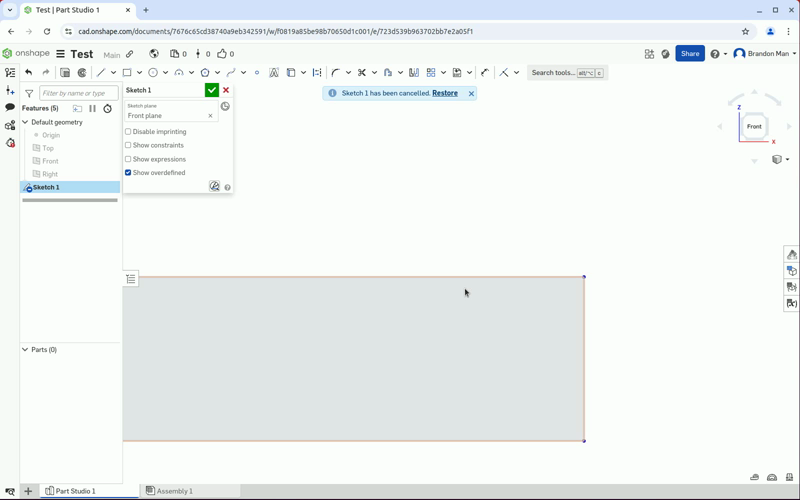
click(465, 288)
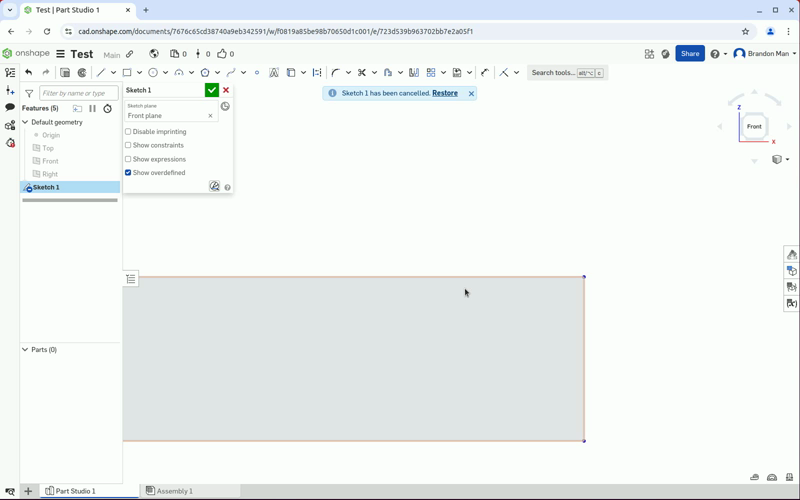
scroll(-6)
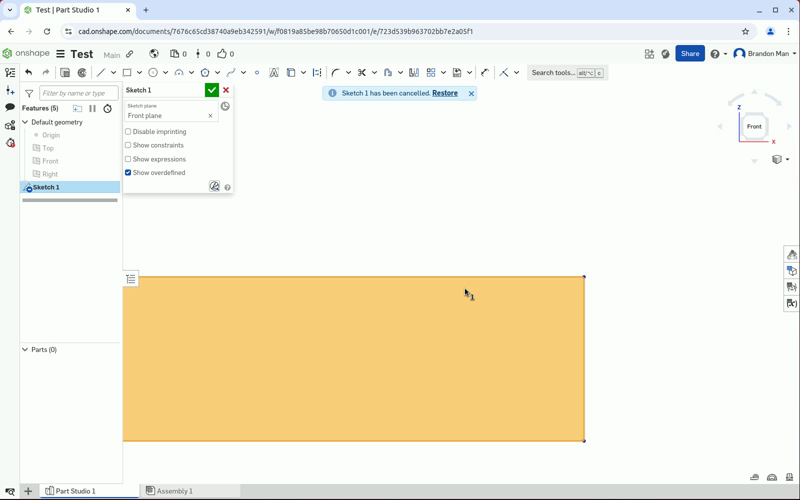
scroll(-6)
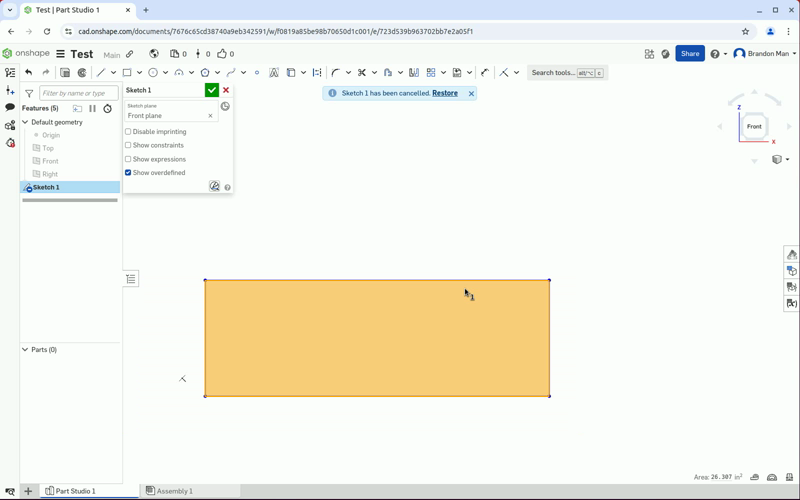
scroll(-6)
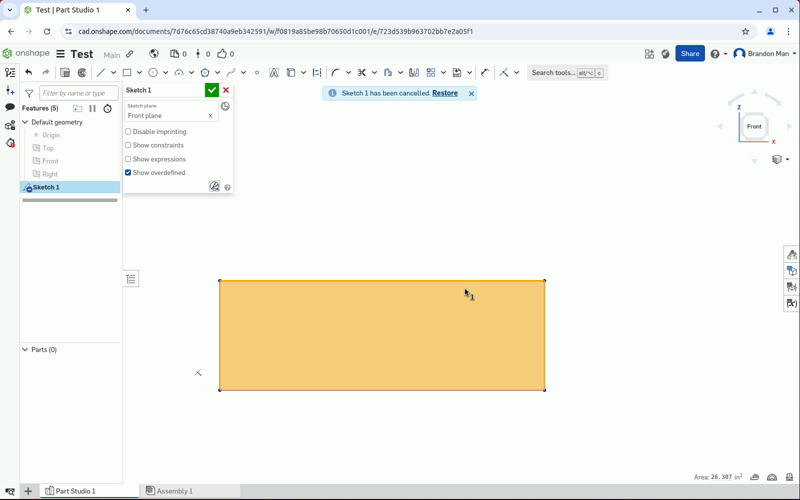
scroll(-6)
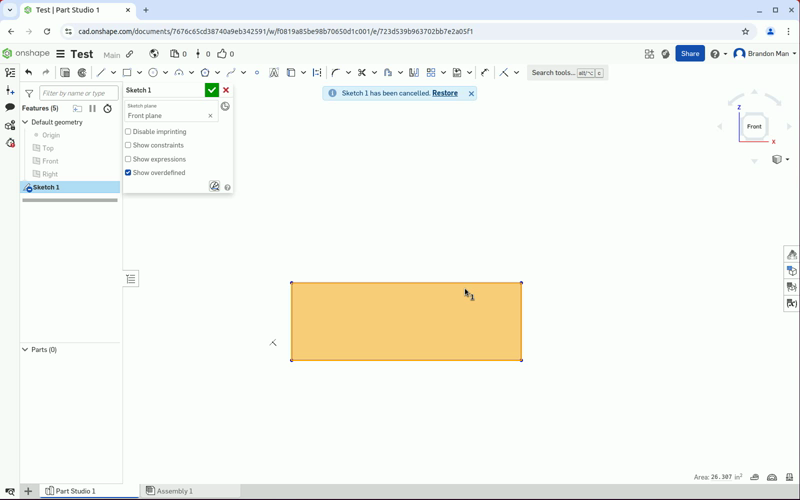
scroll(-6)
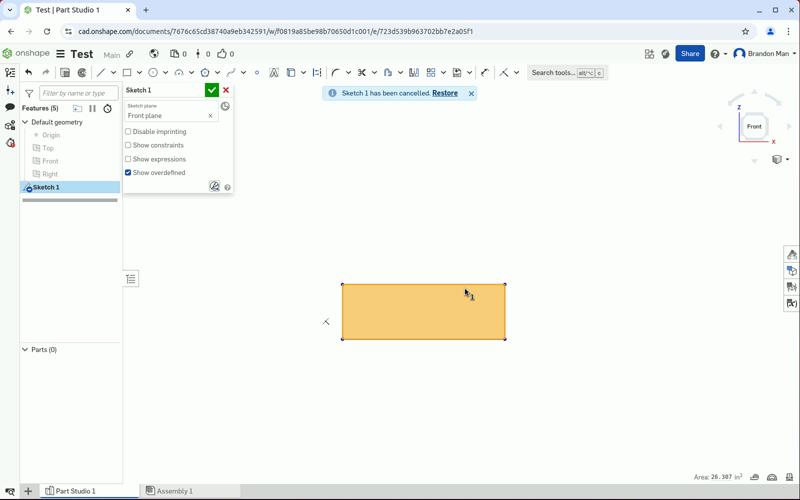
scroll(-6)
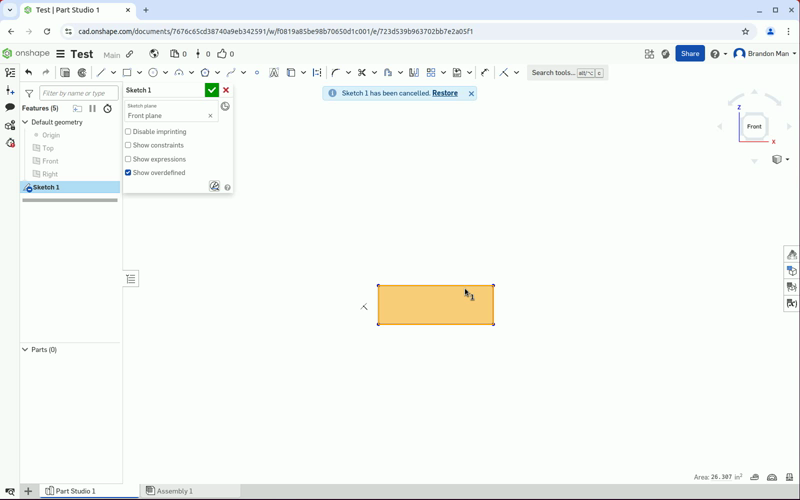
scroll(-6)
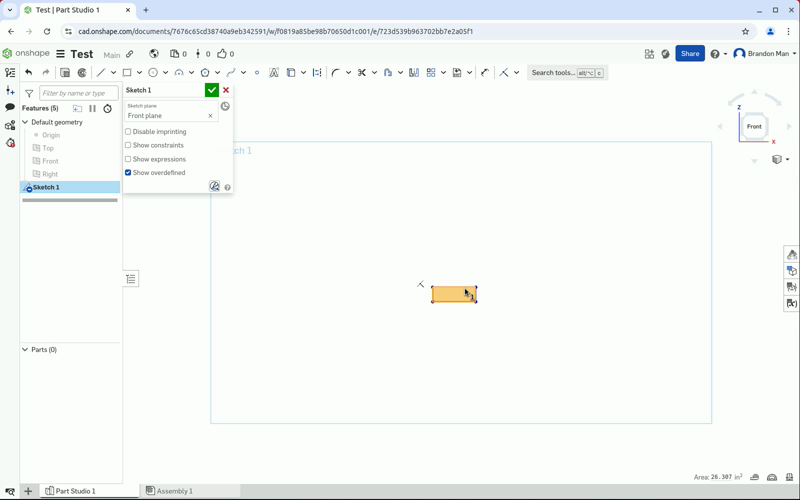
mouse_move(73, 352)
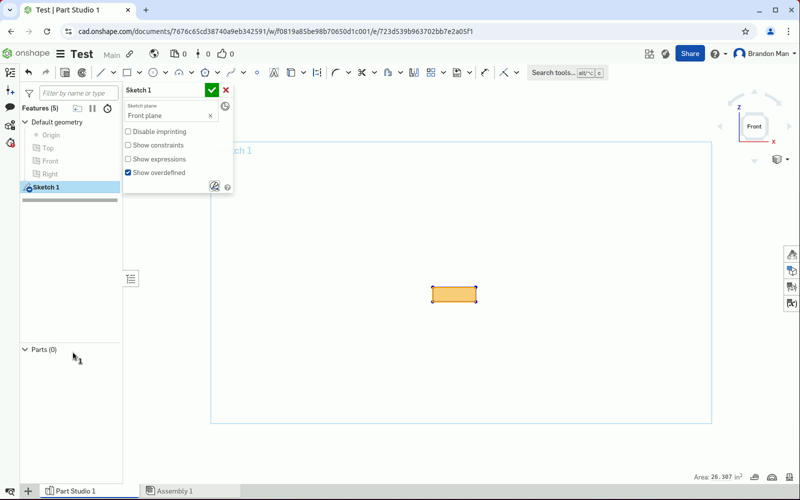
key(shift+y)
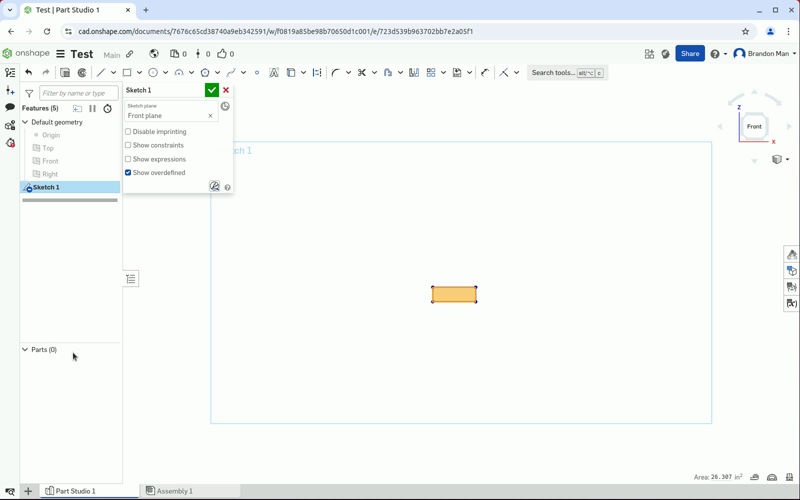
key(shift+e)
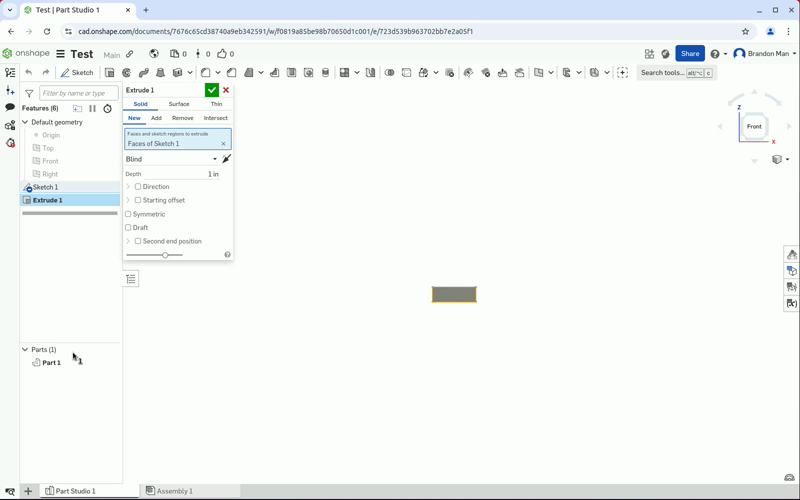
mouse_move(143, 106)
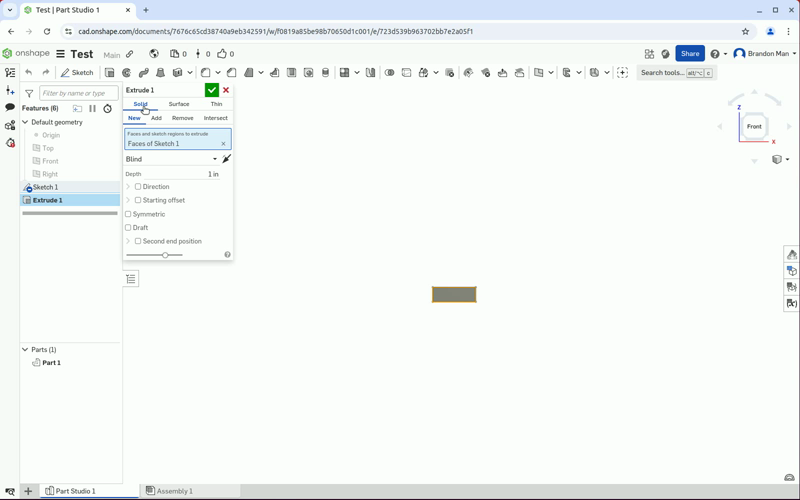
click(143, 106)
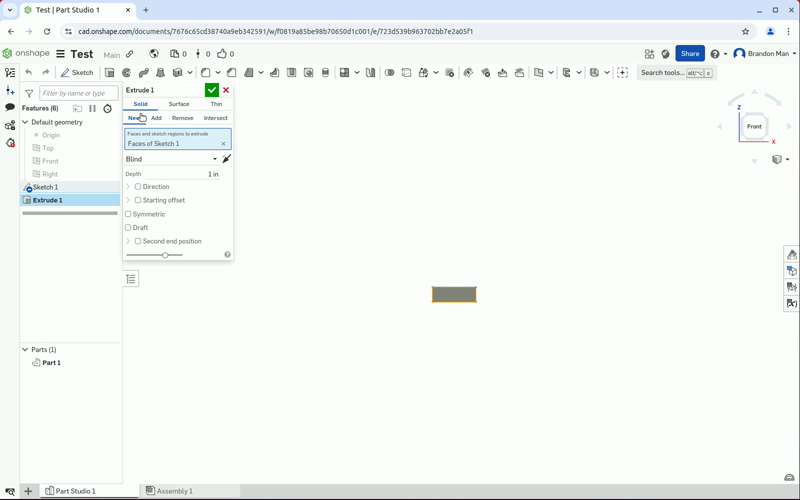
mouse_move(137, 120)
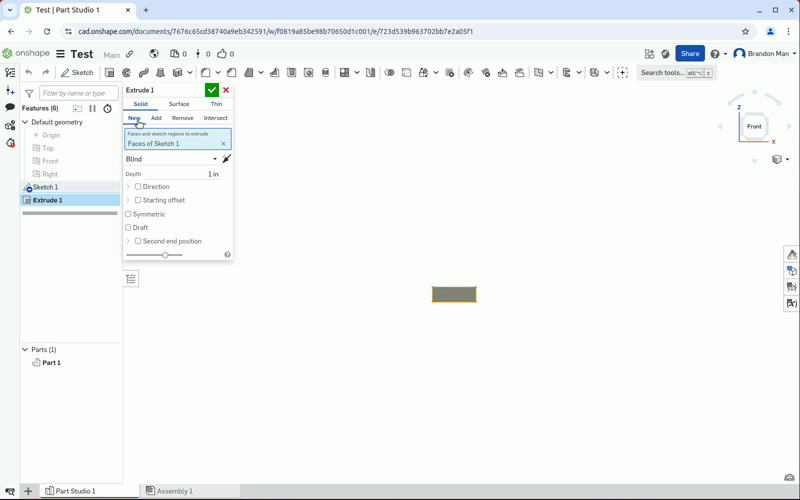
click(137, 120)
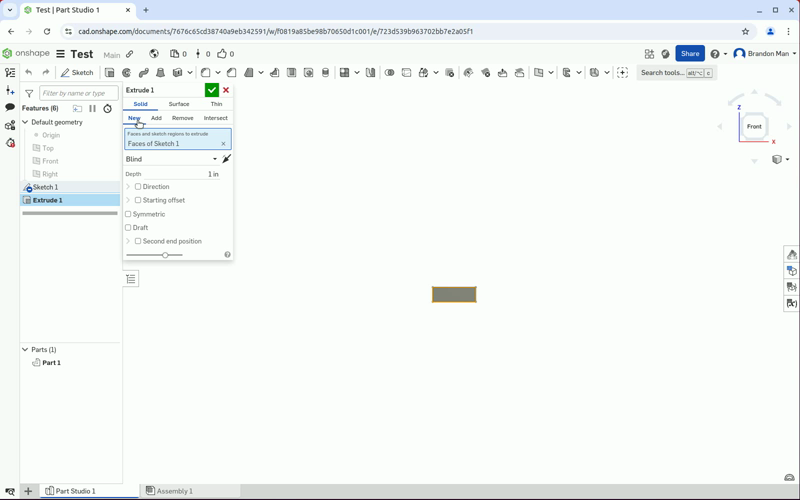
key(tab, 4)
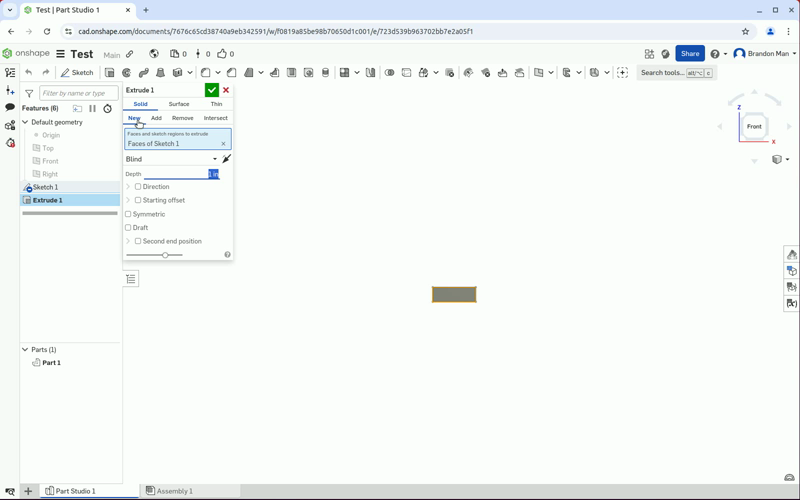
text(23.108)
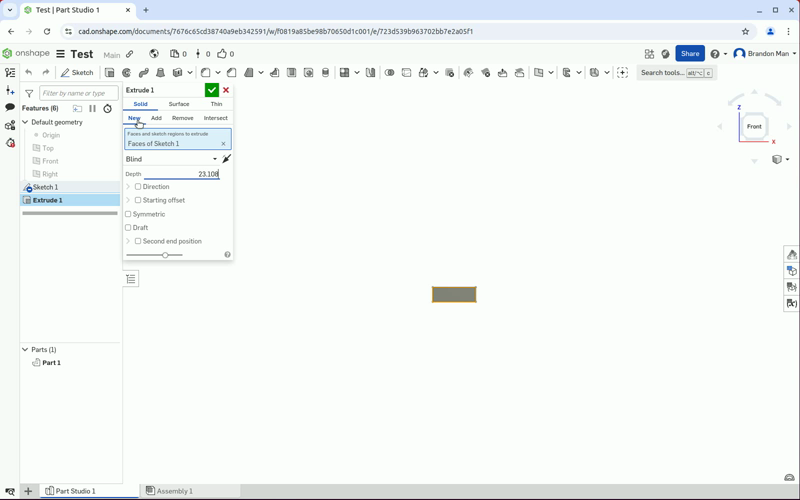
key(enter)
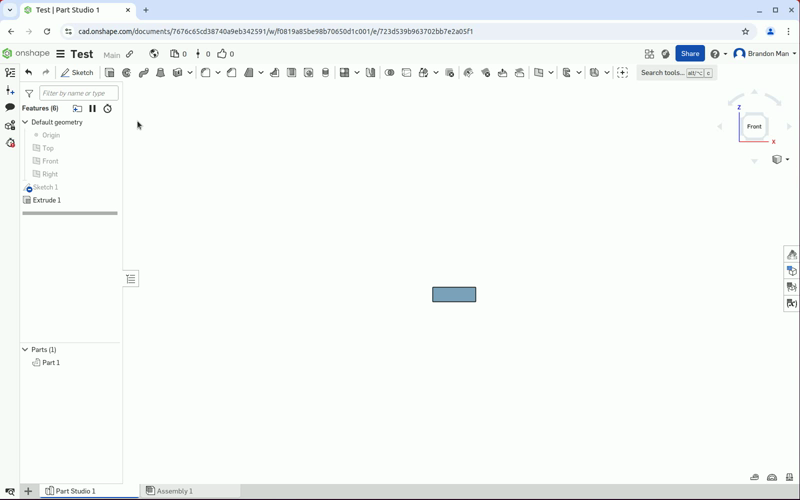
key(shift+h)
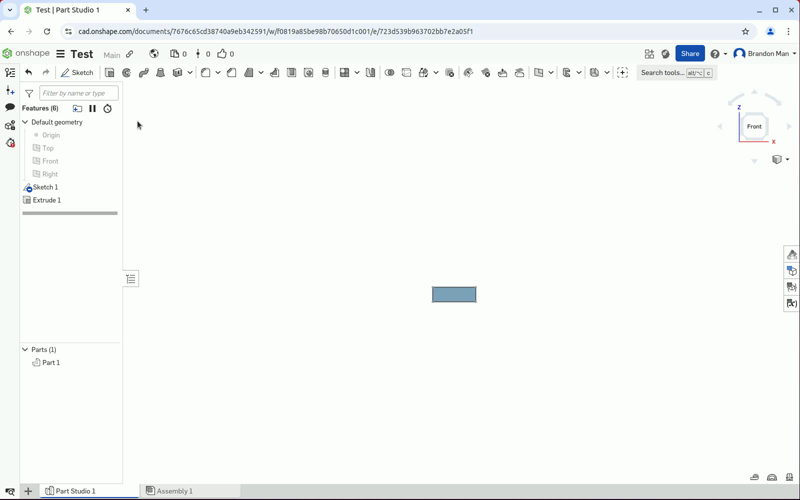
key(shift+h)
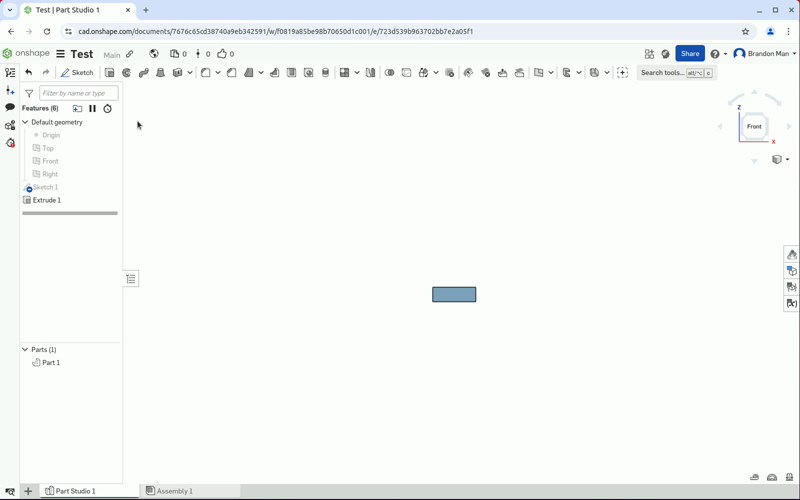
mouse_move(73, 189)
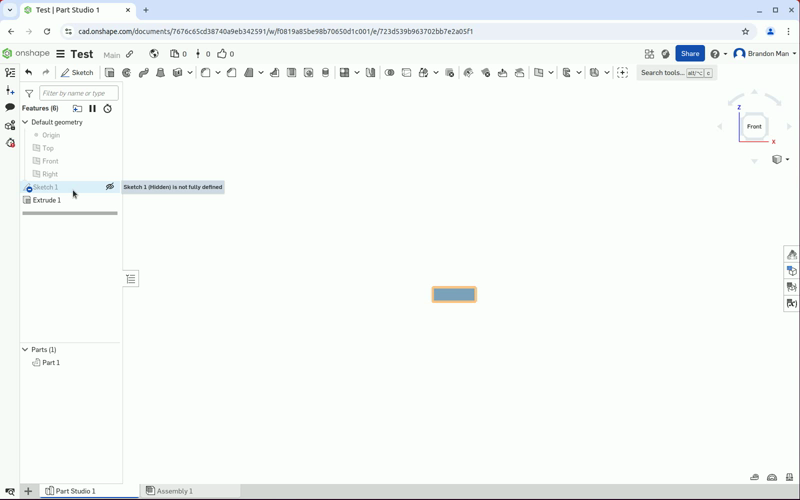
click(73, 189)
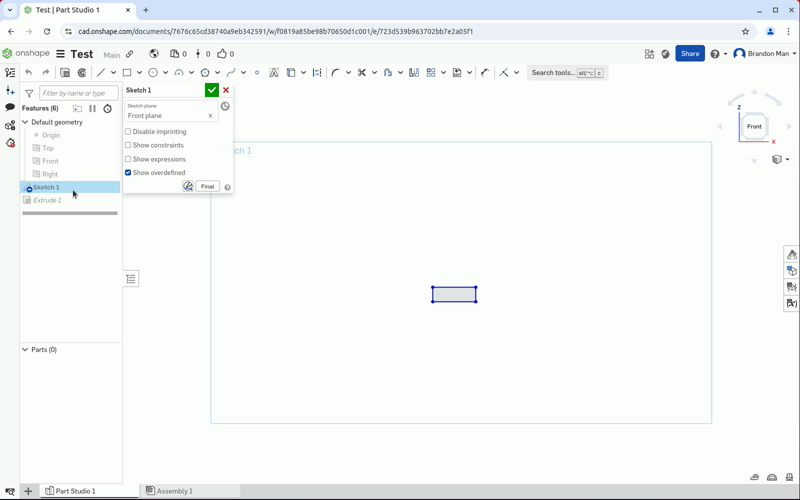
mouse_move(229, 92)
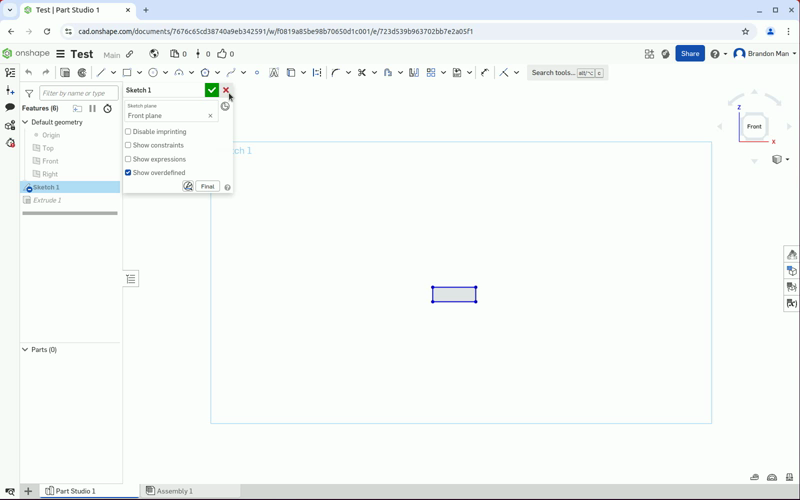
click(229, 92)
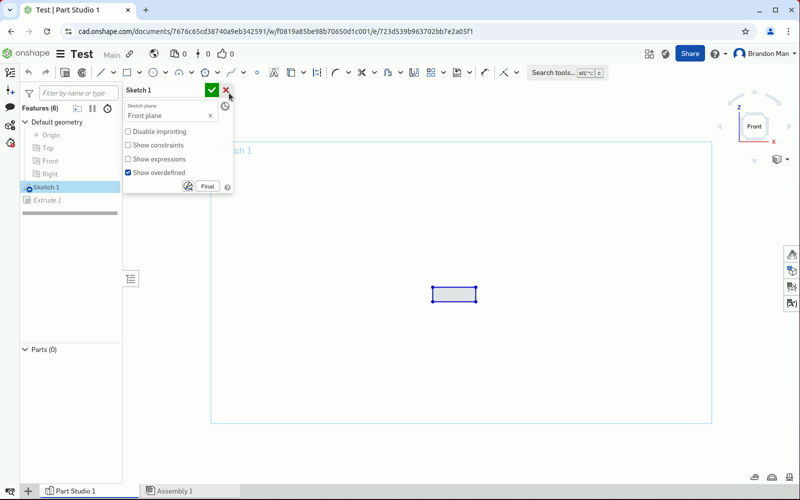
key(shift+s)
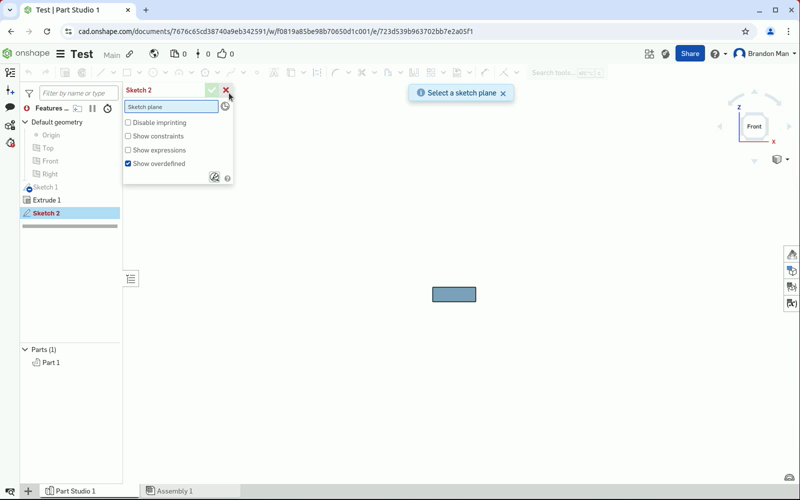
mouse_move(73, 163)
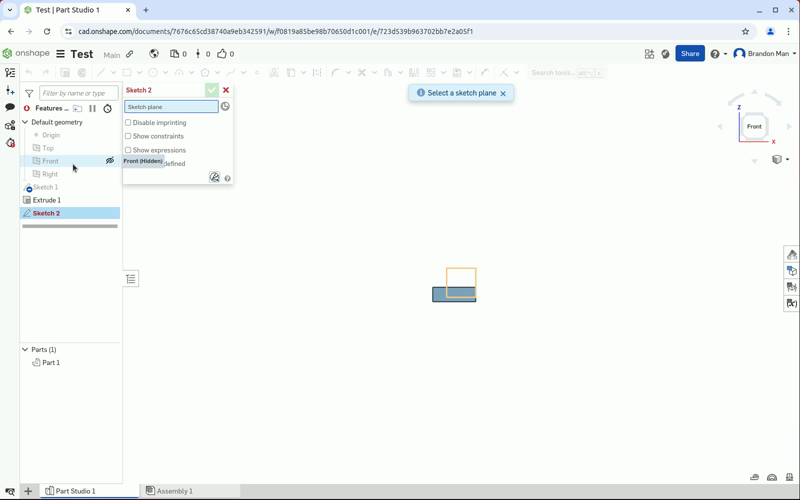
click(73, 163)
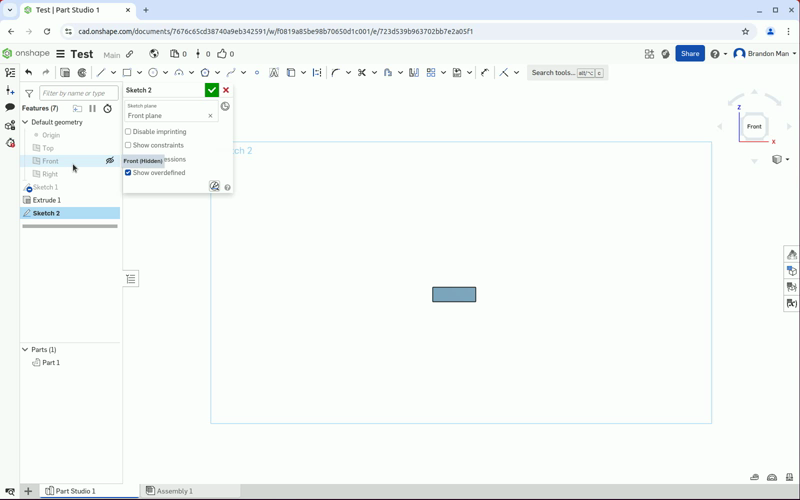
mouse_move(73, 352)
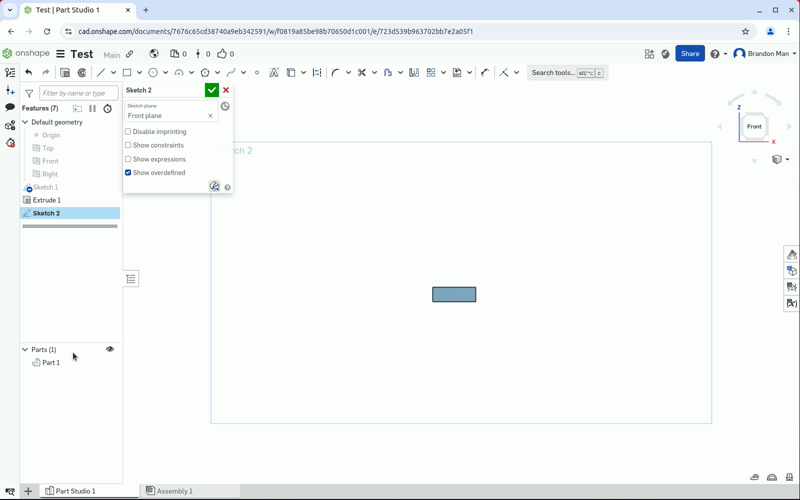
key(y)
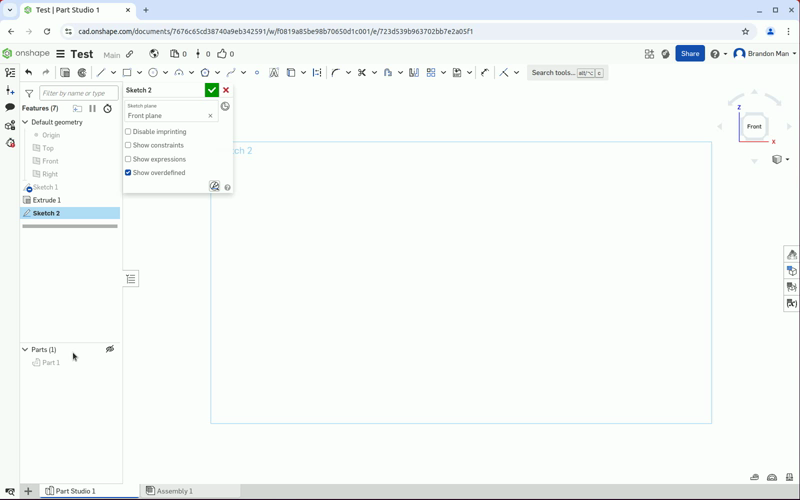
key(l)
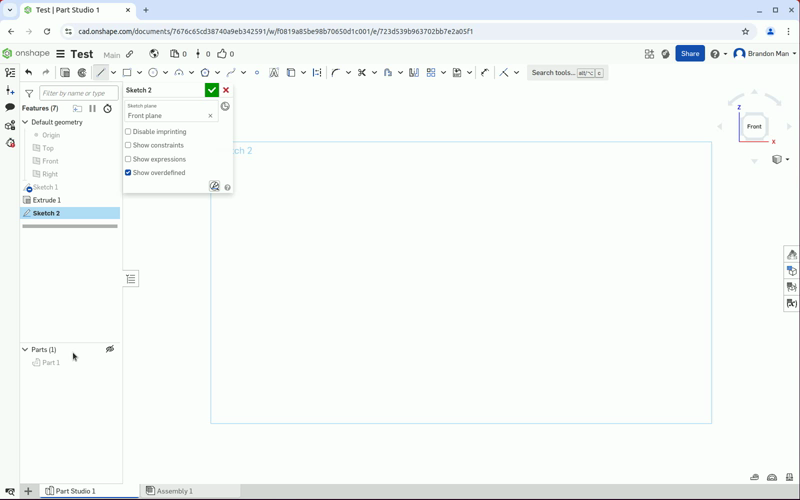
key_down(shift)
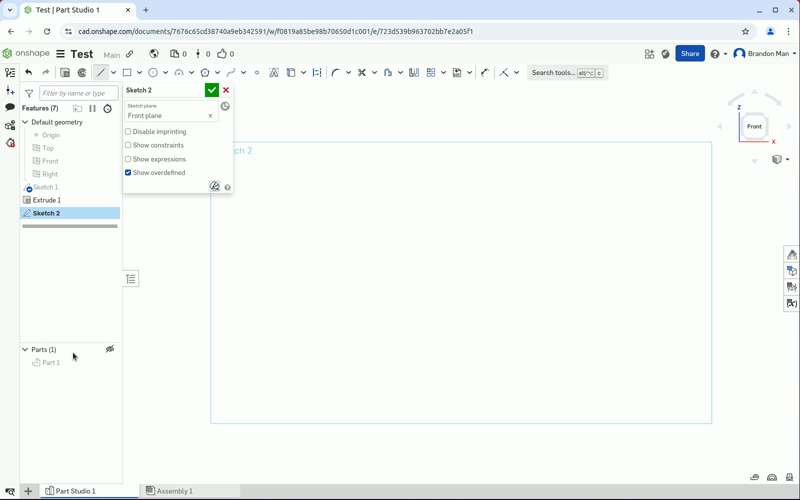
mouse_move(474, 301)
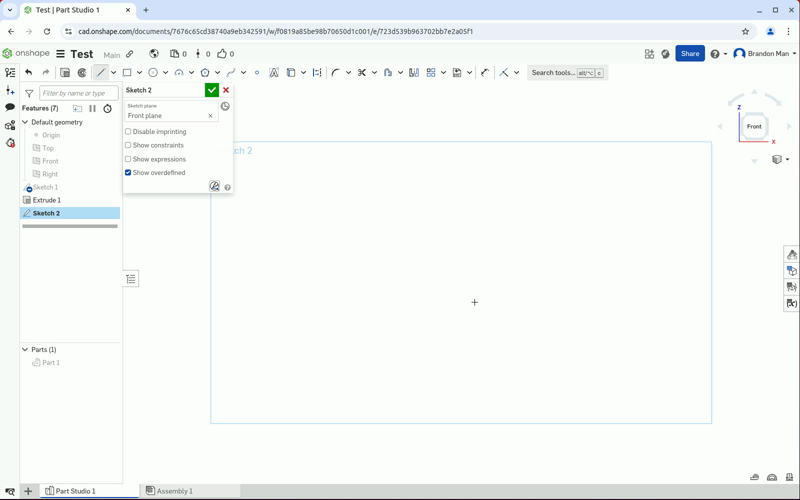
click(474, 301)
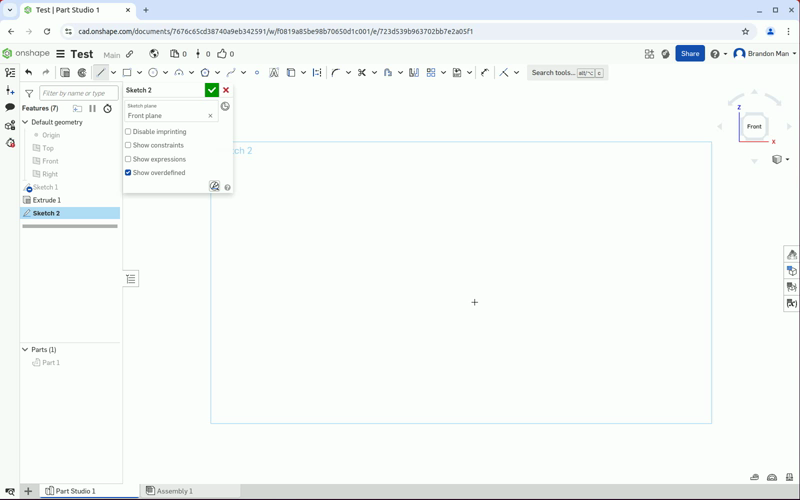
key_up(shift)
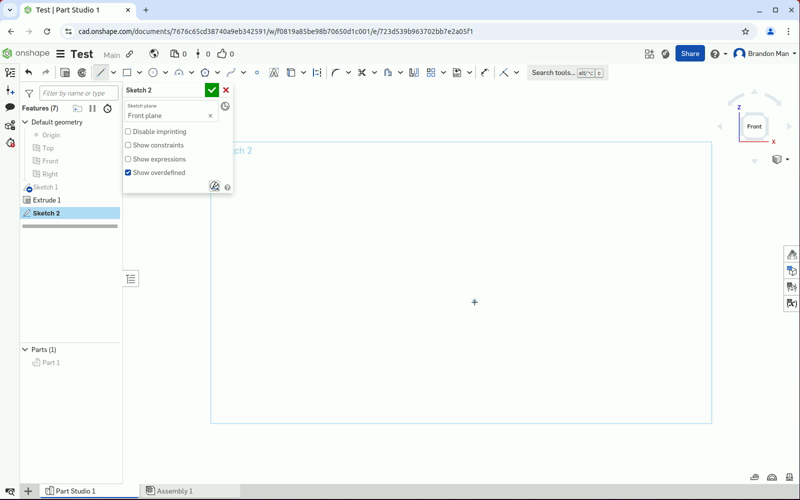
key_down(shift)
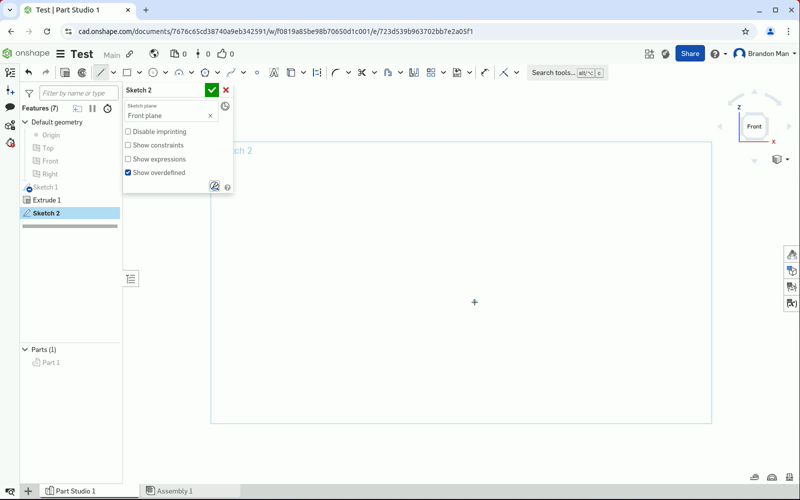
mouse_move(504, 301)
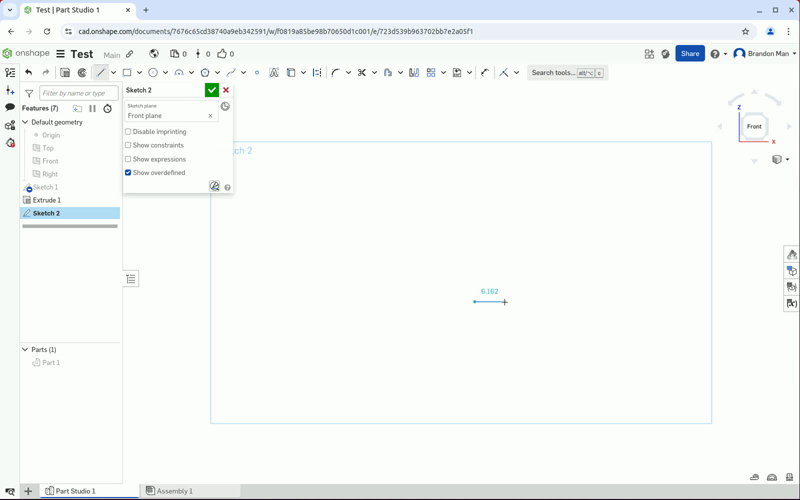
mouse_move(488, 301)
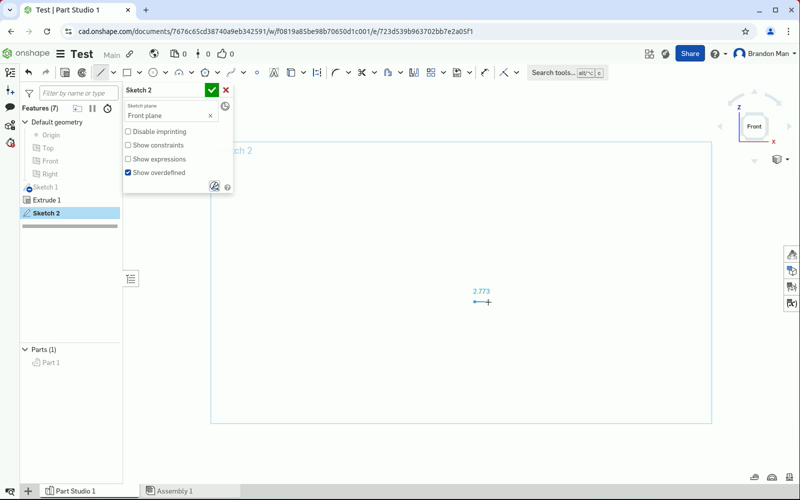
click(488, 301)
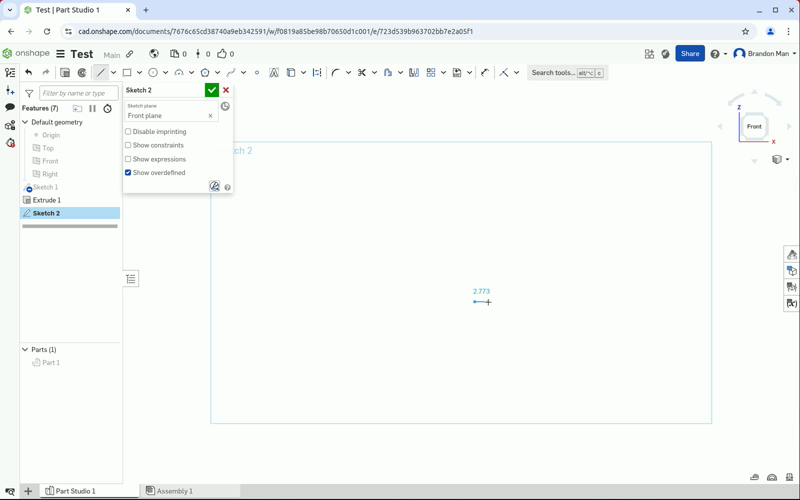
key_up(shift)
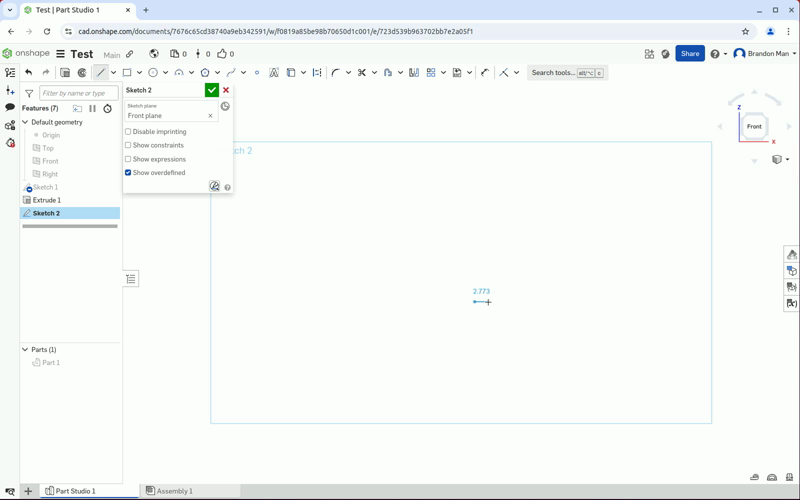
key(esc)
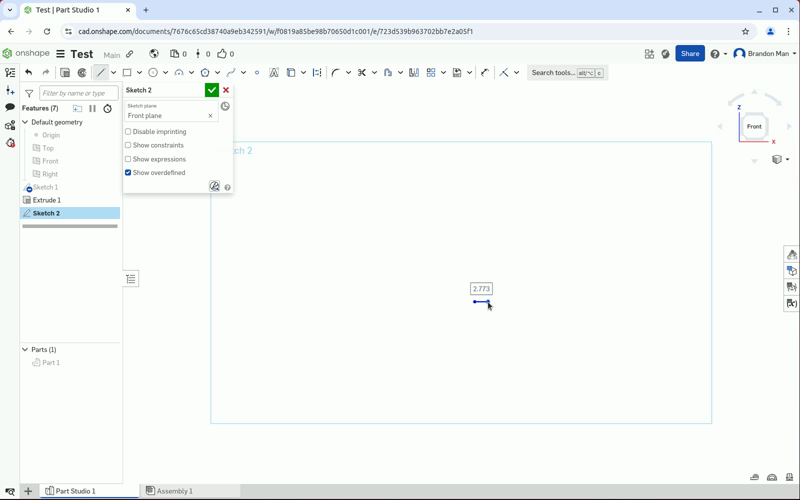
key(a)
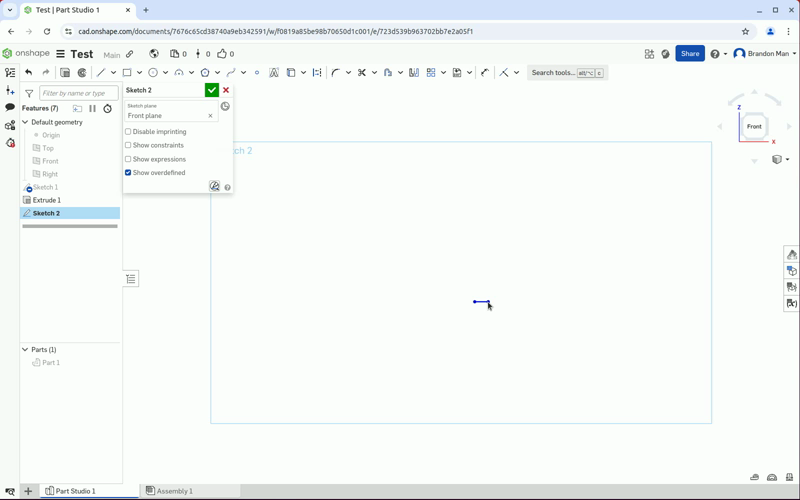
mouse_move(488, 301)
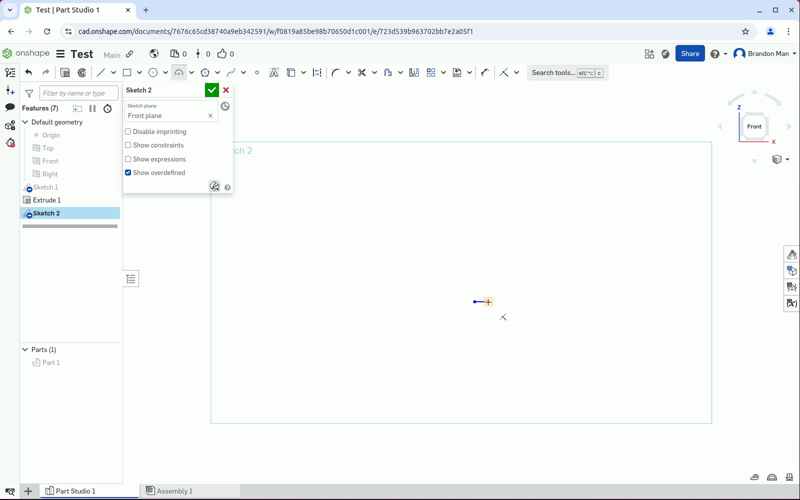
click(488, 301)
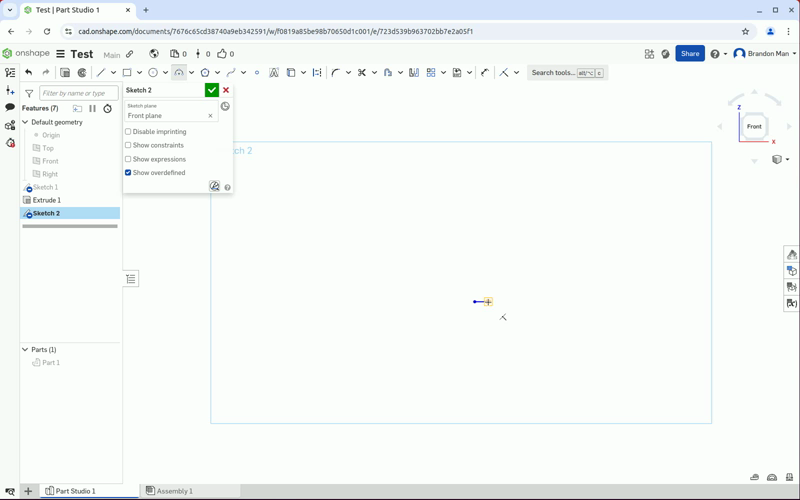
key_down(shift)
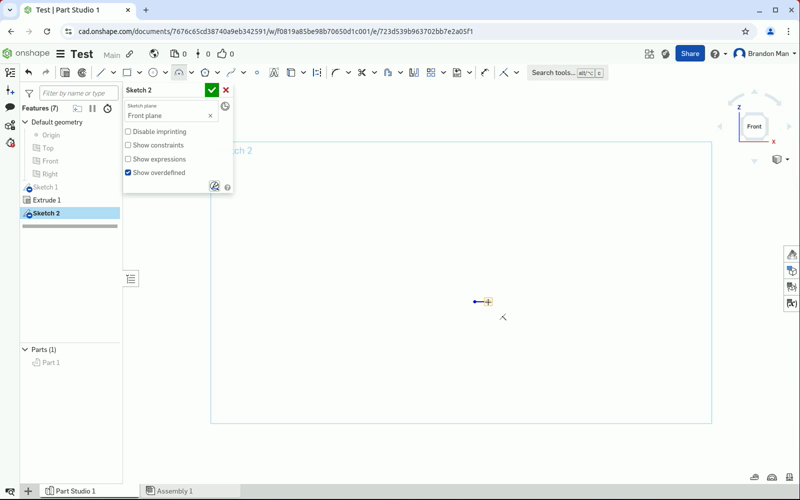
mouse_move(489, 300)
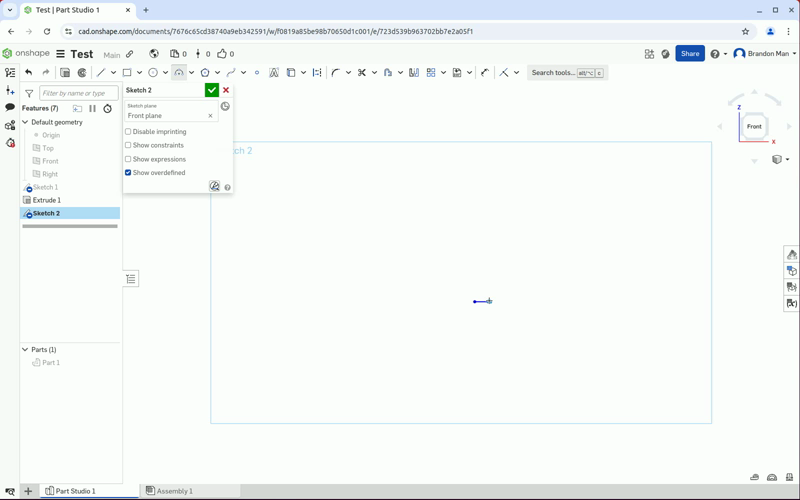
scroll(6)
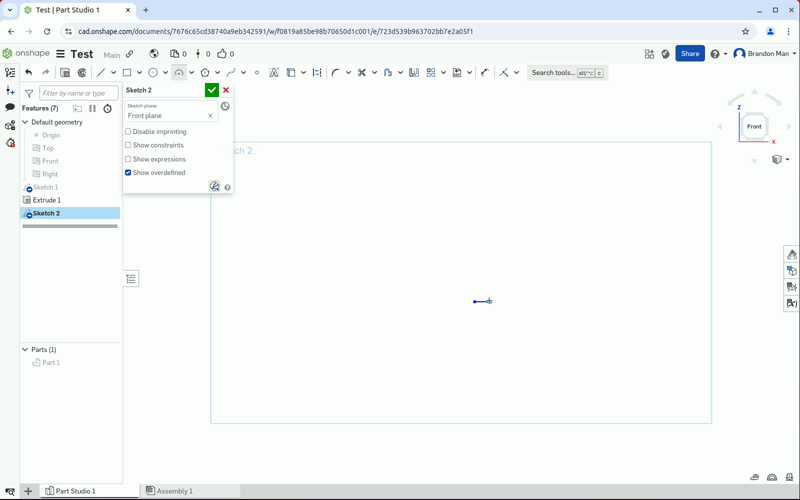
scroll(6)
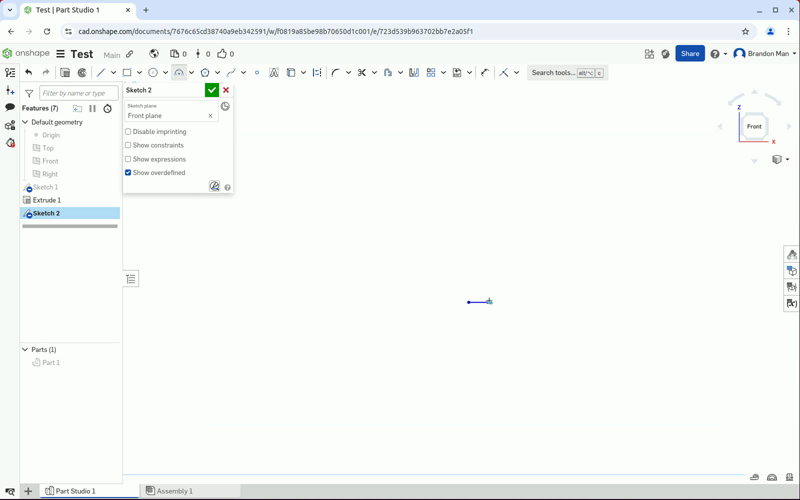
scroll(6)
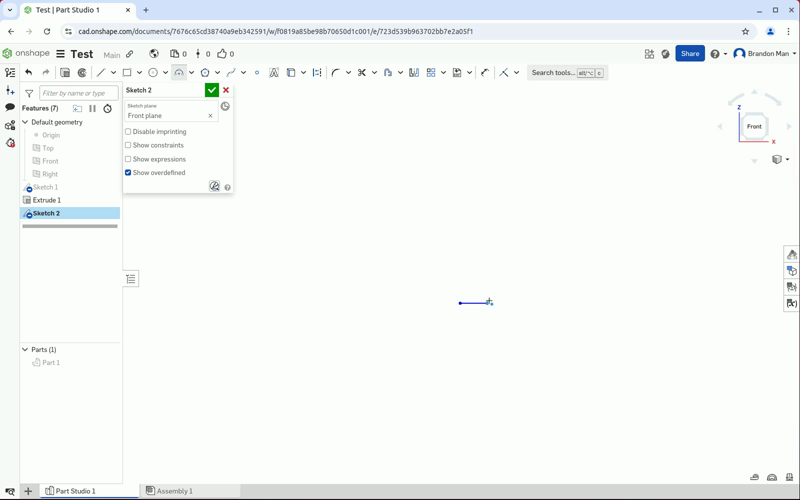
scroll(6)
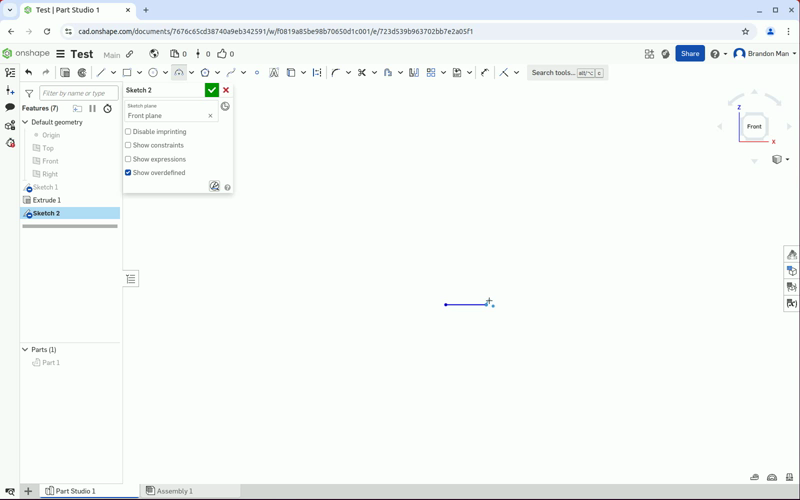
scroll(6)
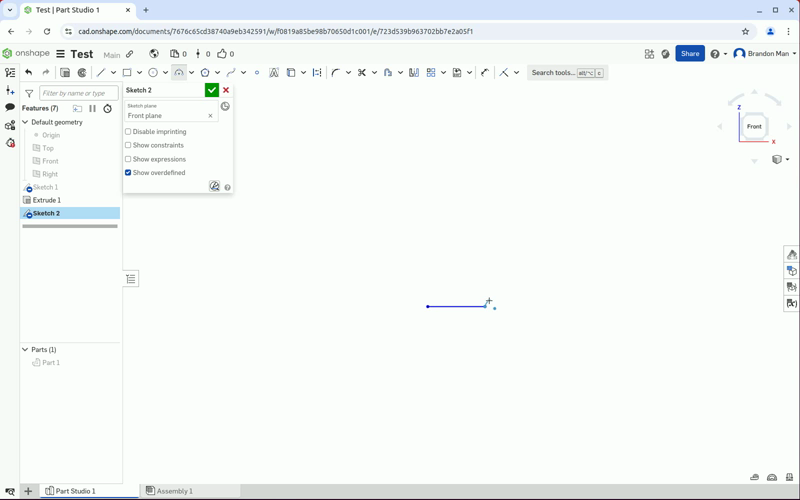
scroll(6)
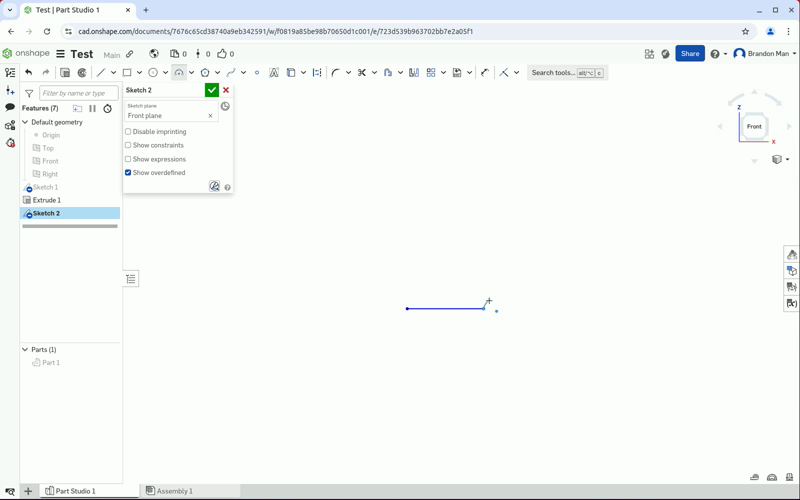
scroll(6)
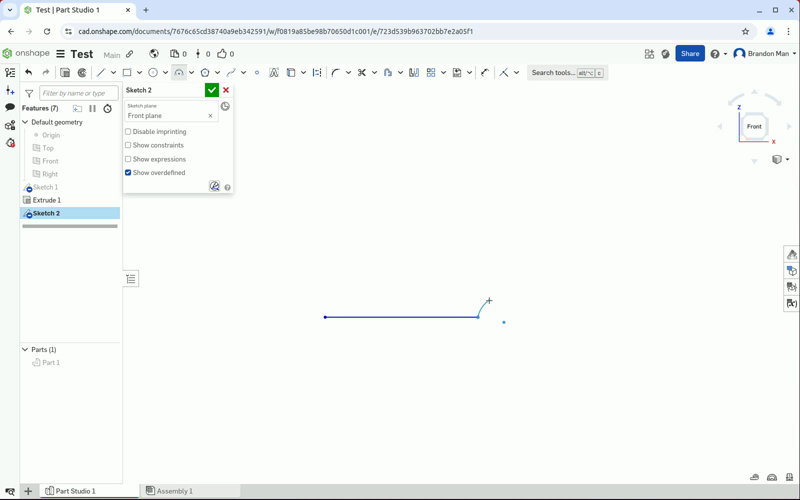
click(489, 300)
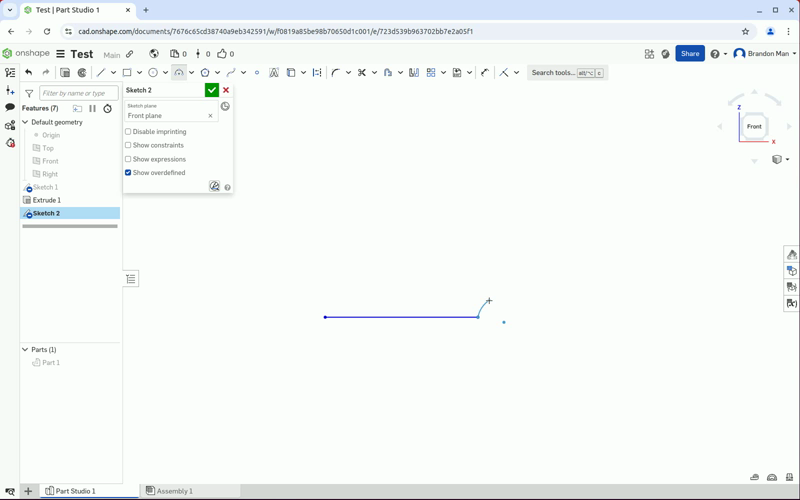
scroll(-6)
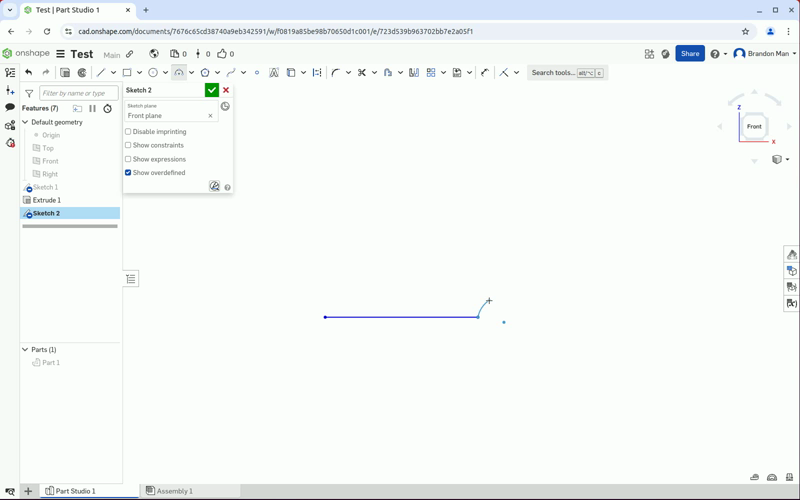
scroll(-6)
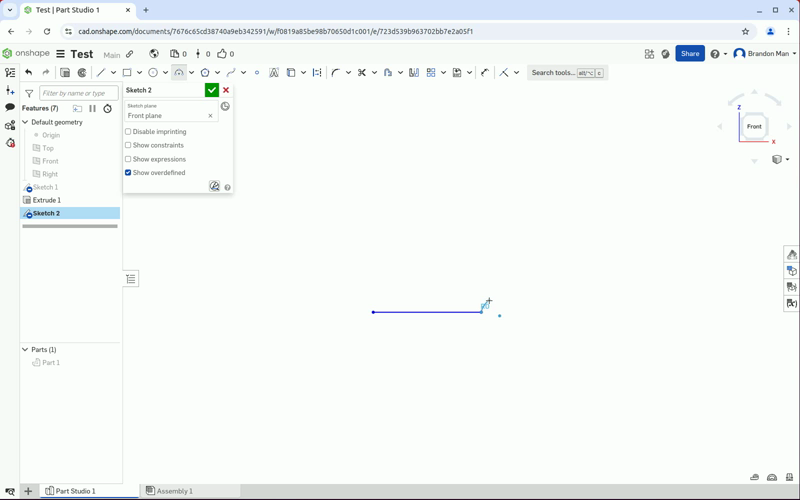
scroll(-6)
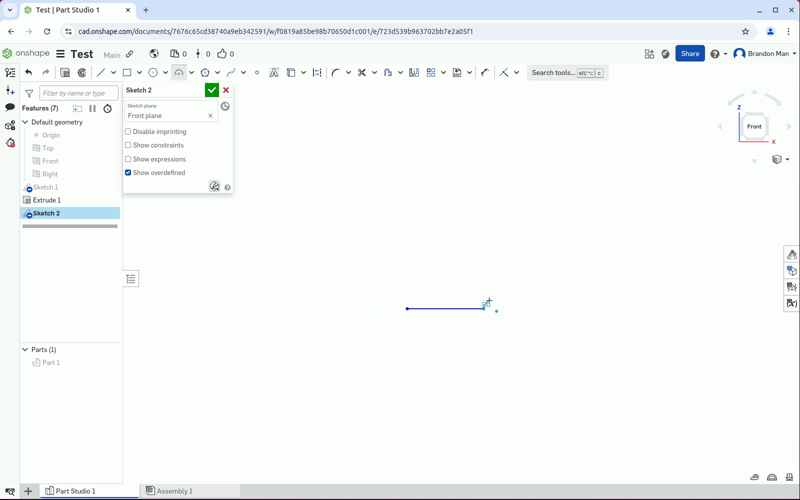
scroll(-6)
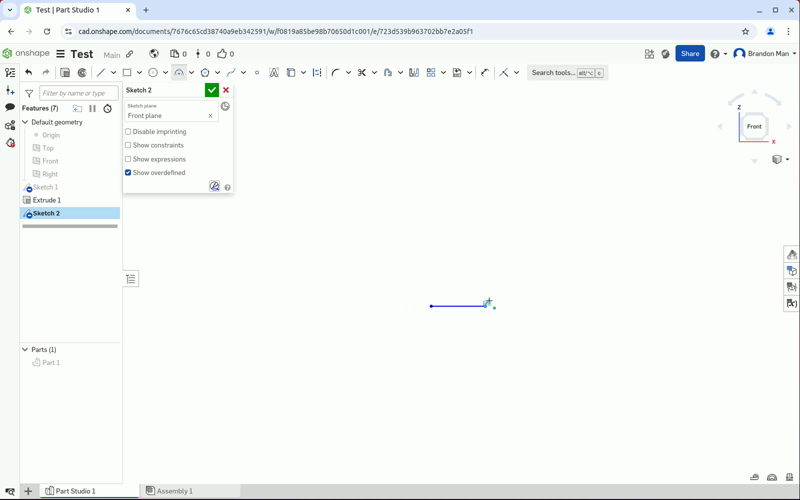
scroll(-6)
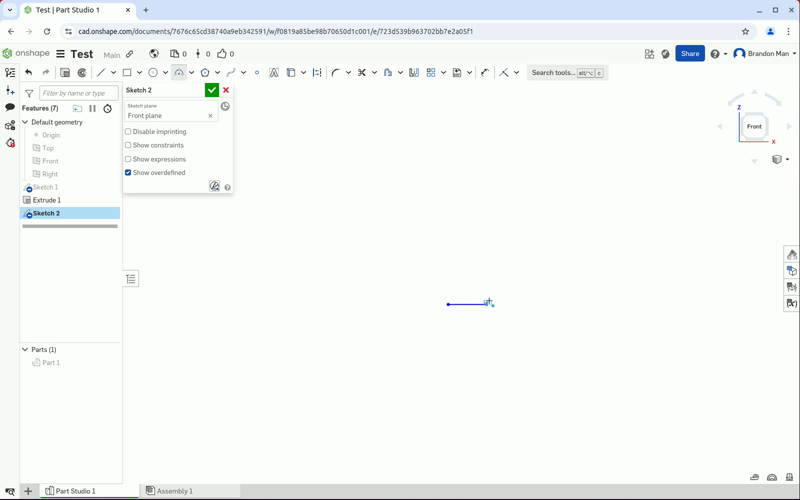
scroll(-6)
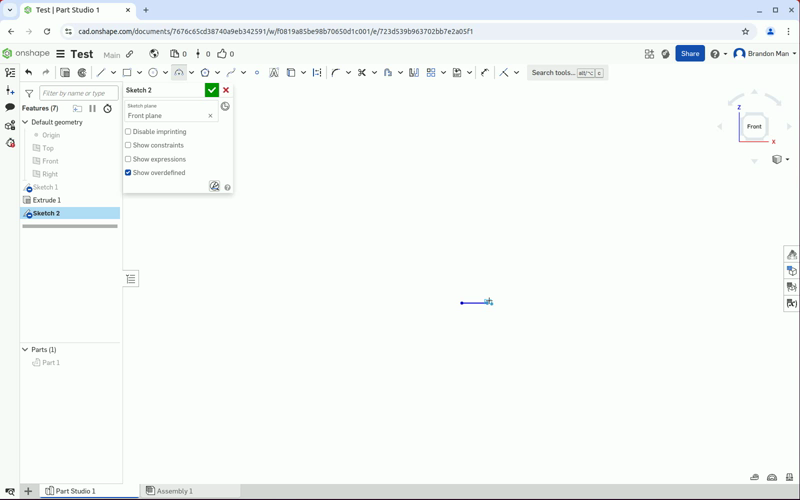
scroll(-6)
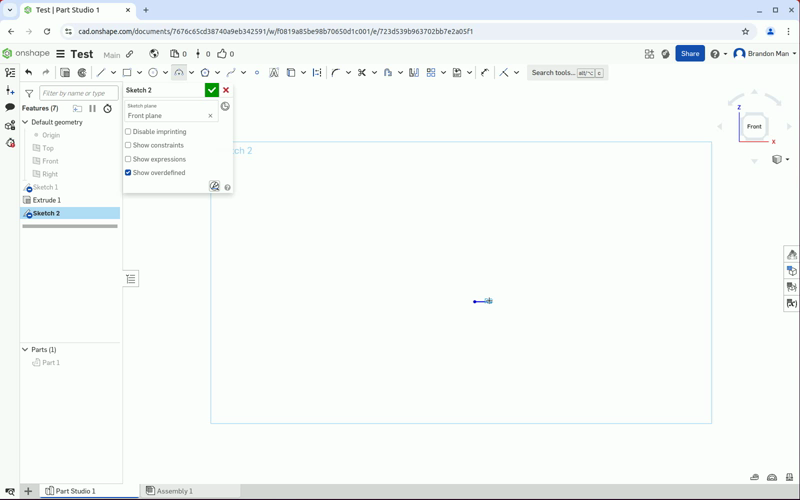
mouse_move(489, 301)
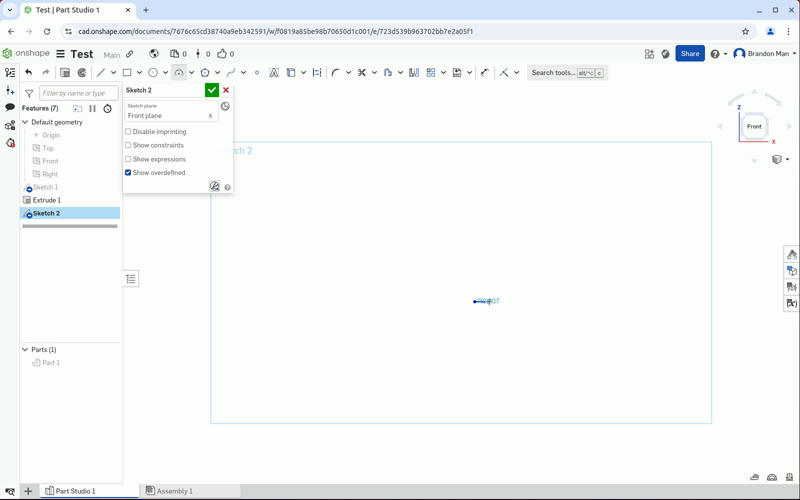
scroll(6)
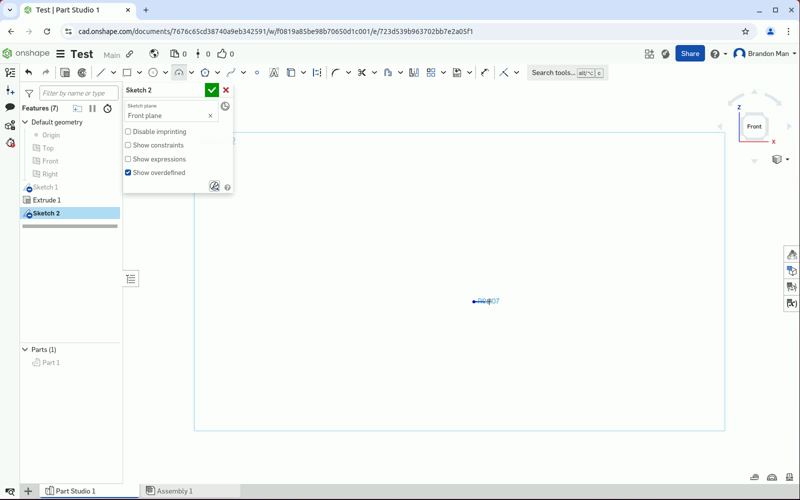
scroll(6)
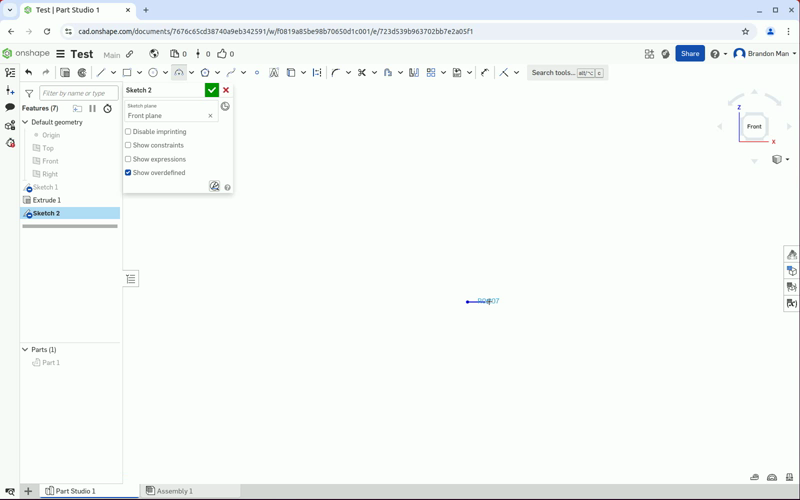
scroll(6)
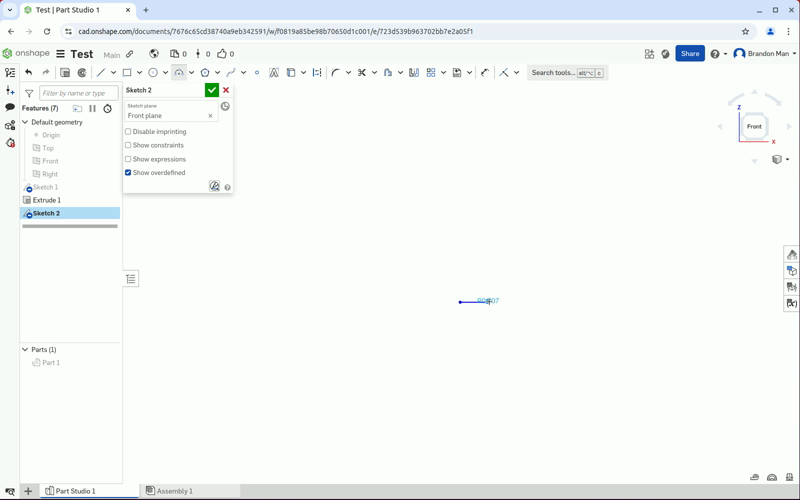
scroll(6)
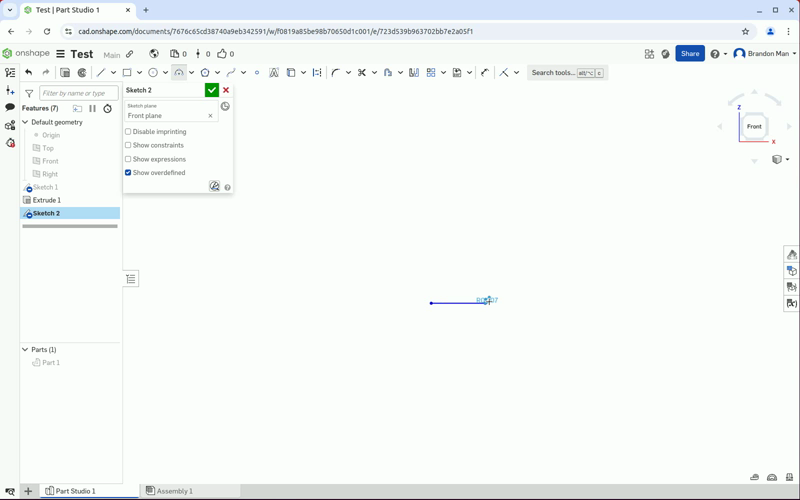
scroll(6)
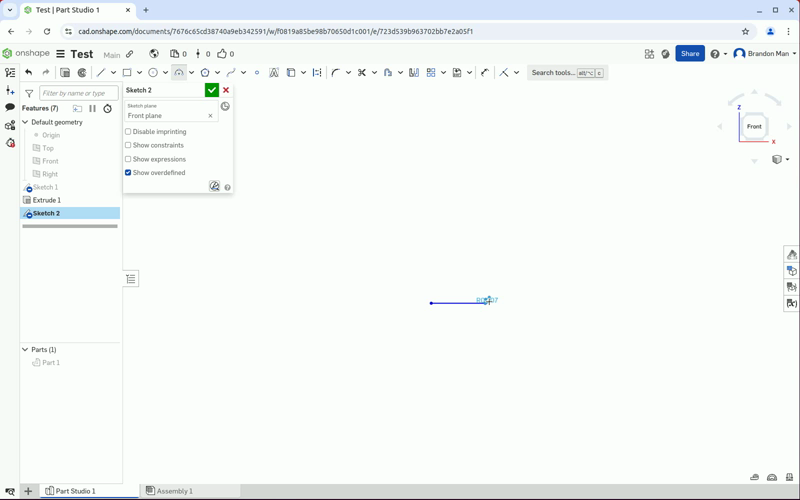
scroll(6)
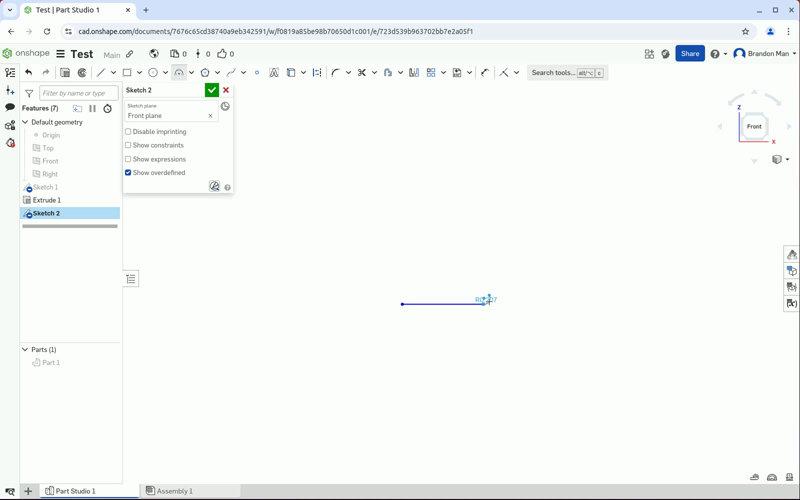
scroll(6)
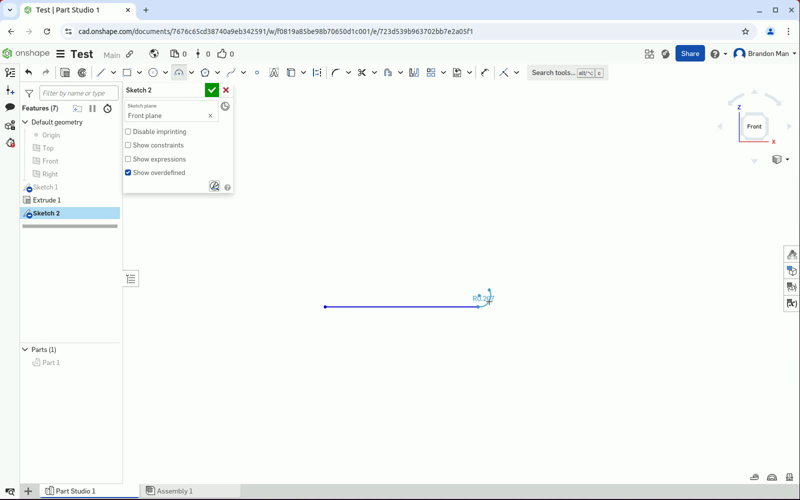
click(489, 301)
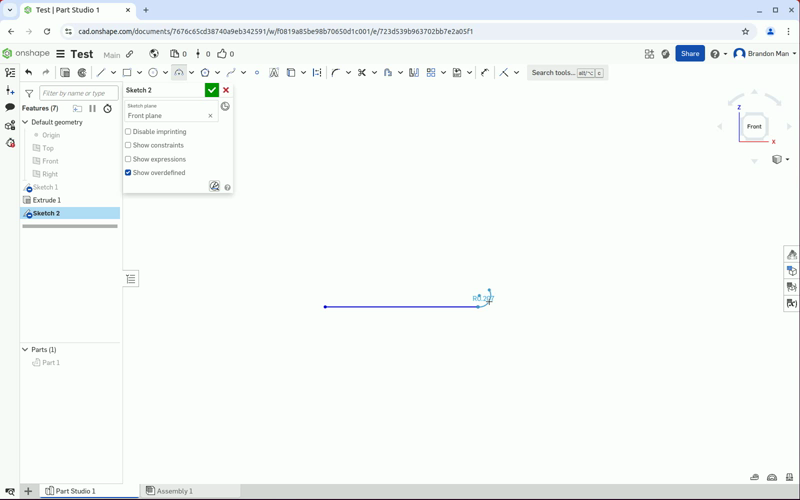
scroll(-6)
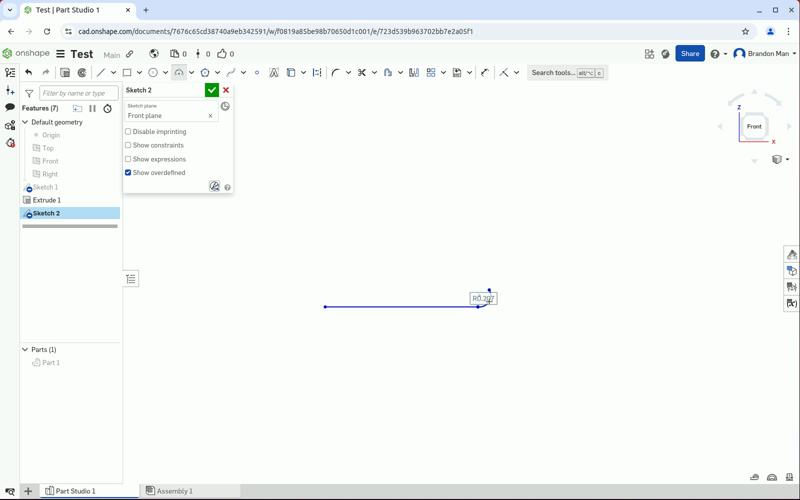
scroll(-6)
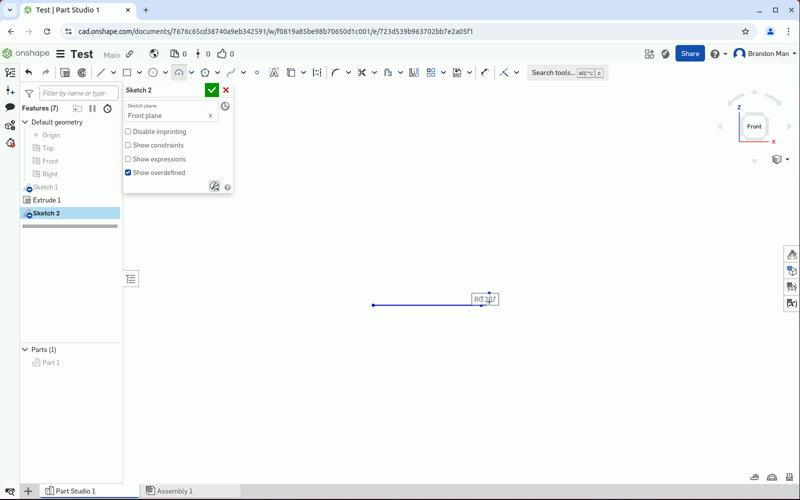
scroll(-6)
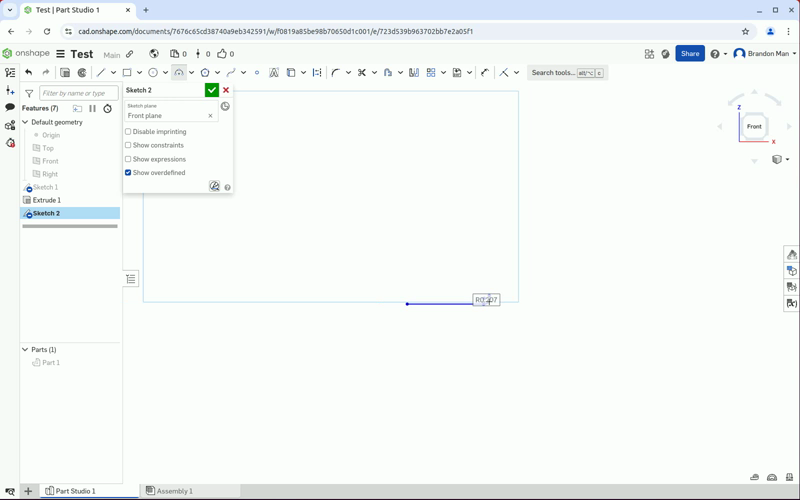
scroll(-6)
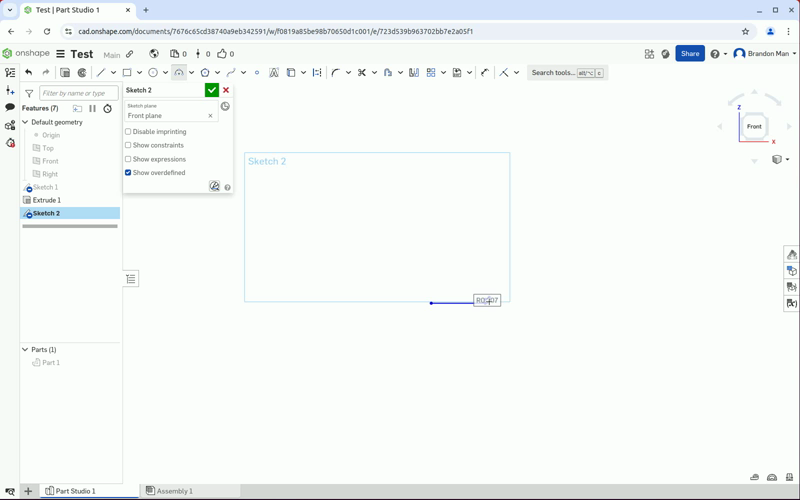
scroll(-6)
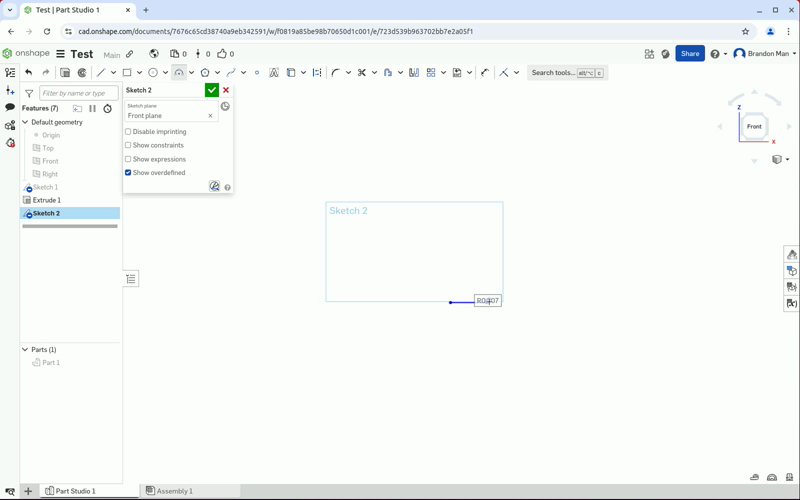
scroll(-6)
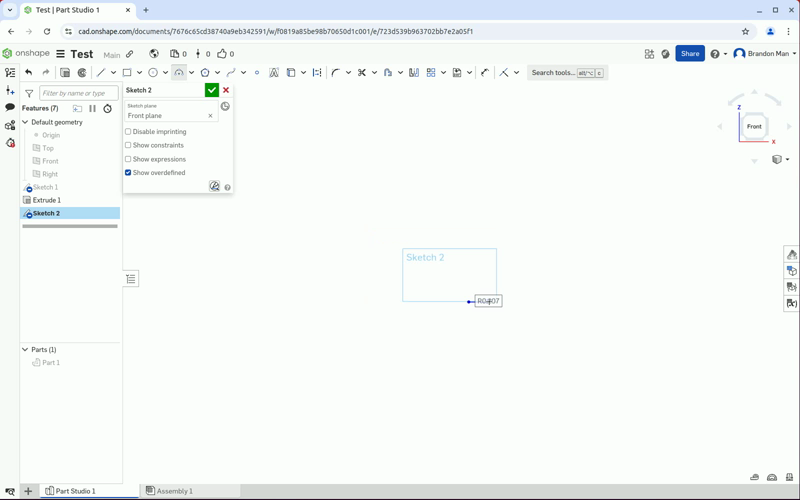
scroll(-6)
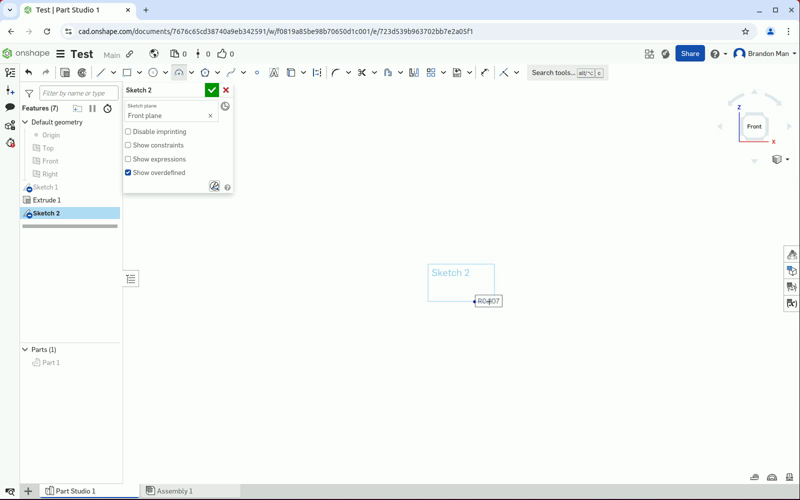
key_up(shift)
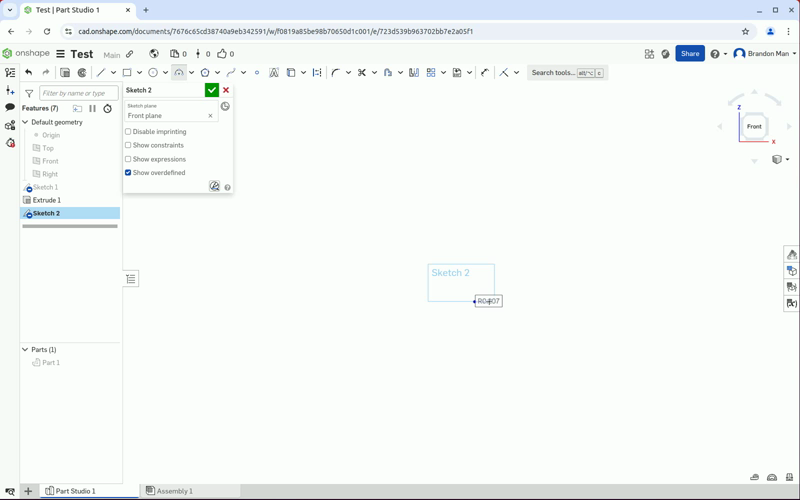
key(esc)
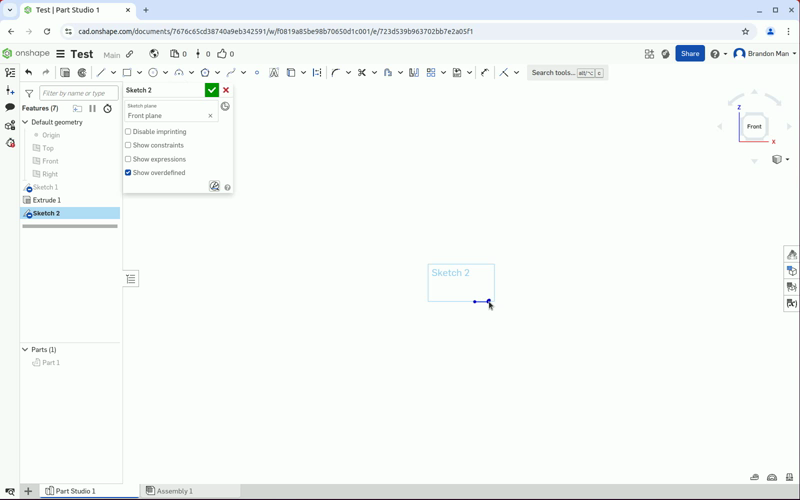
key(l)
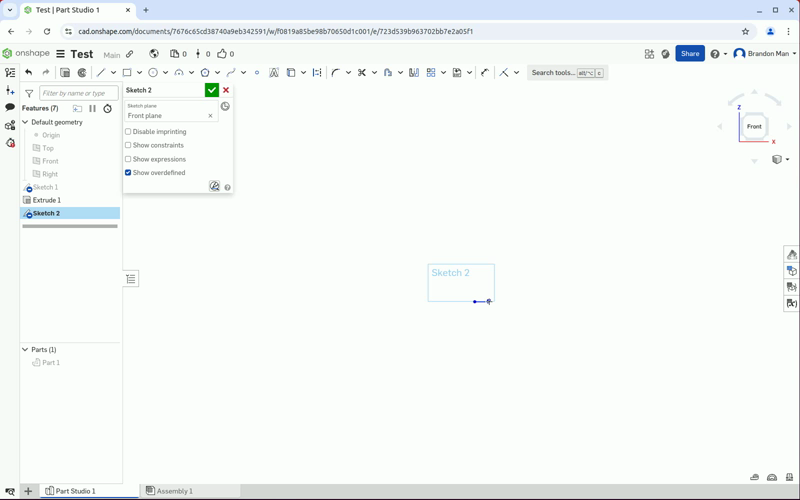
mouse_move(489, 300)
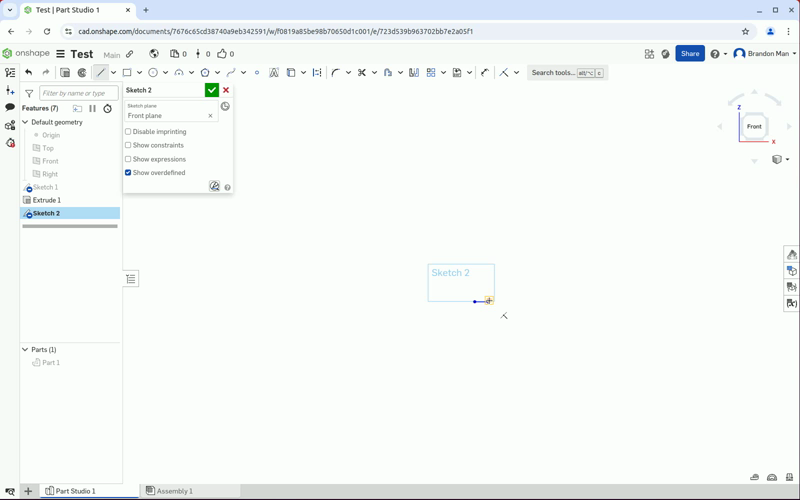
scroll(6)
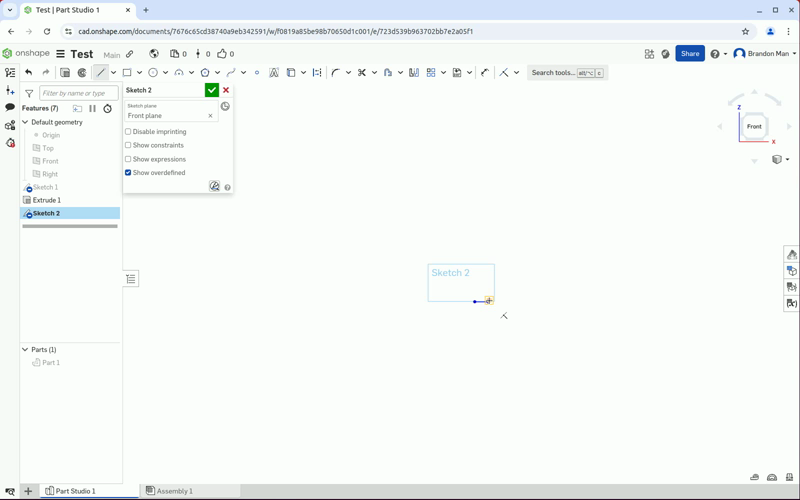
scroll(6)
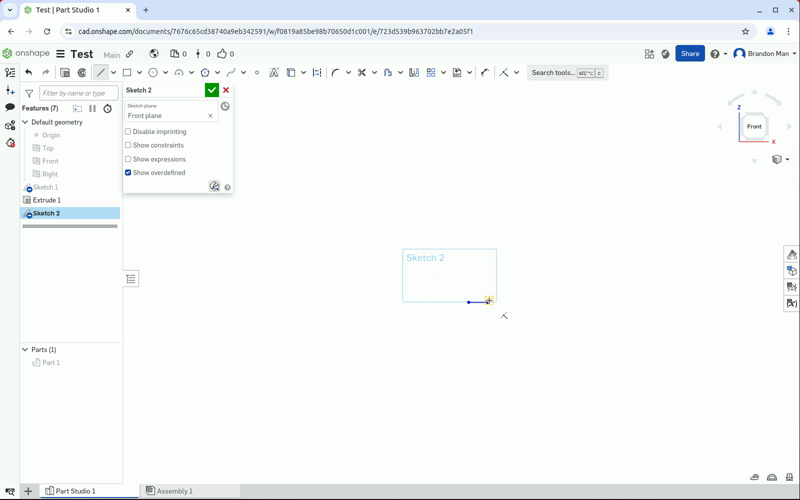
scroll(6)
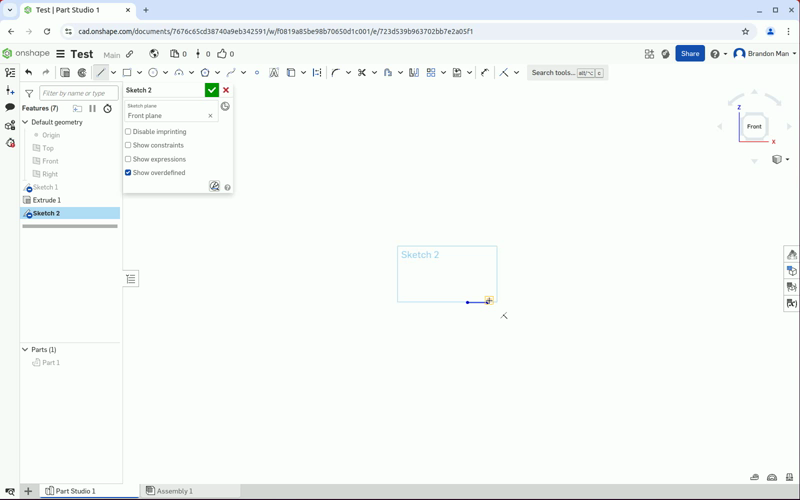
scroll(6)
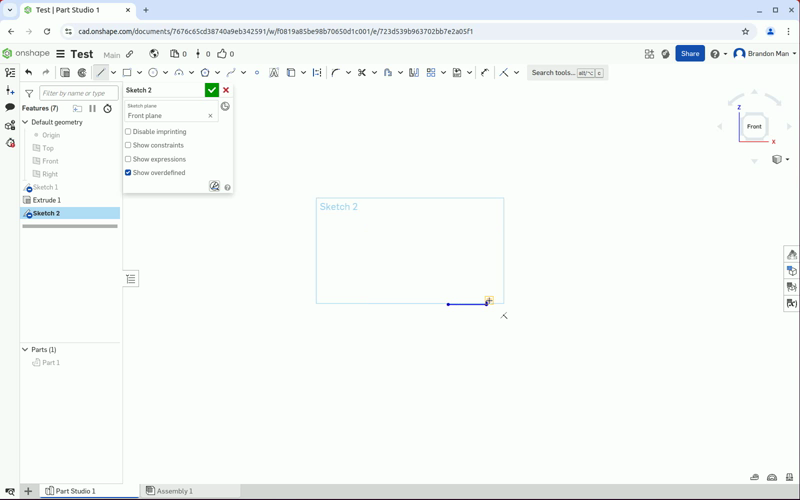
scroll(6)
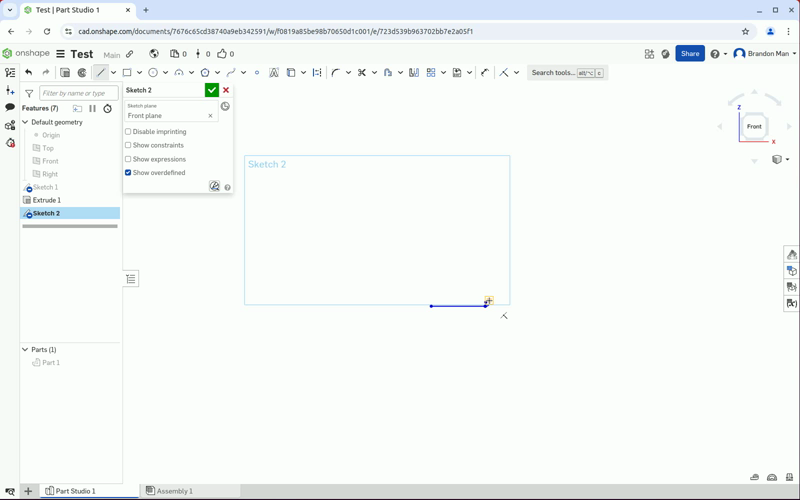
scroll(6)
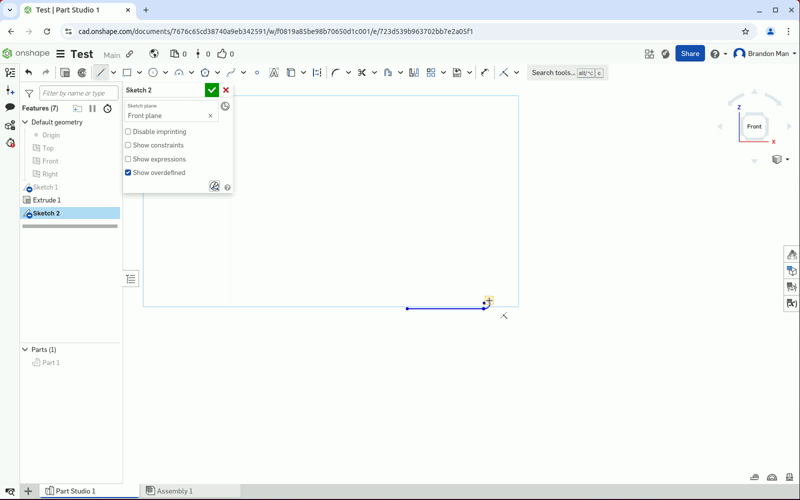
scroll(6)
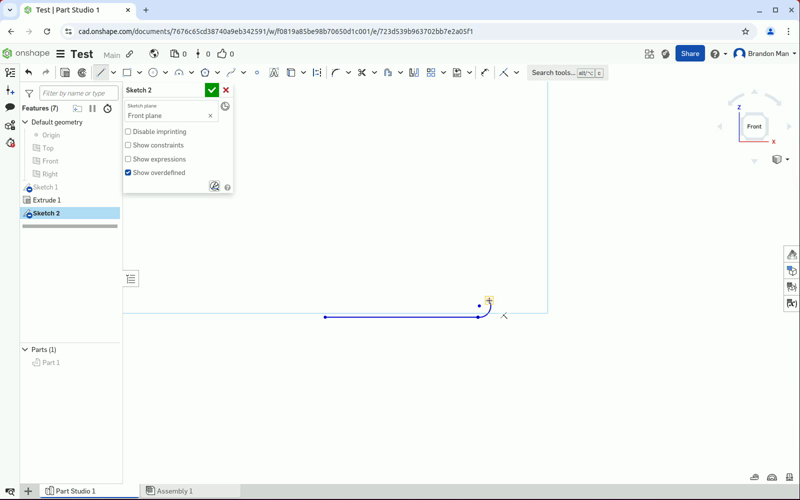
click(489, 300)
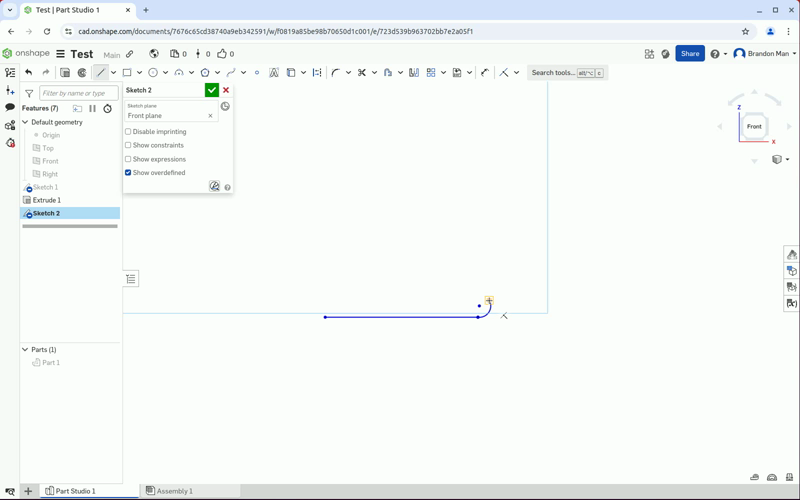
scroll(-6)
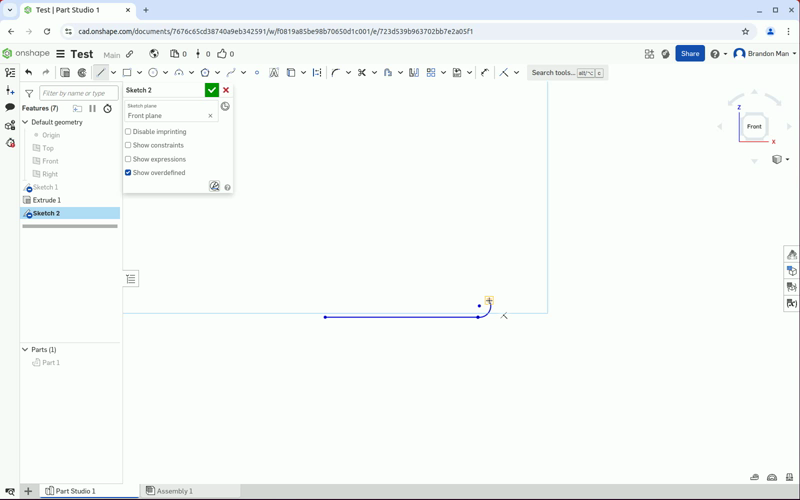
scroll(-6)
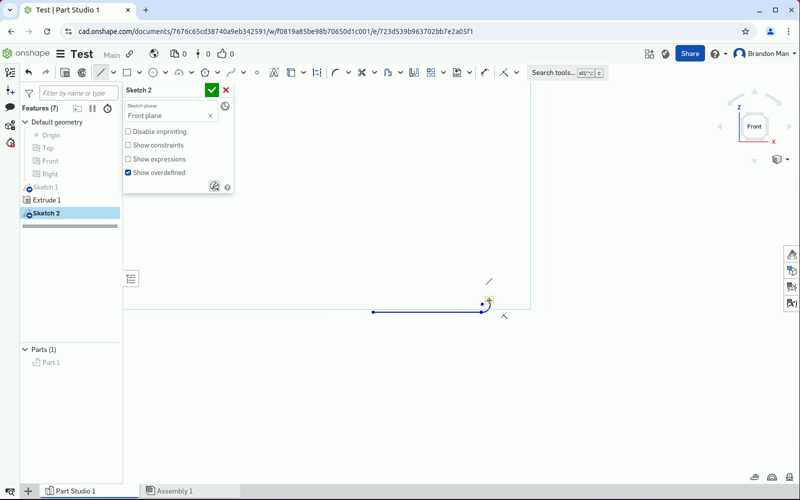
scroll(-6)
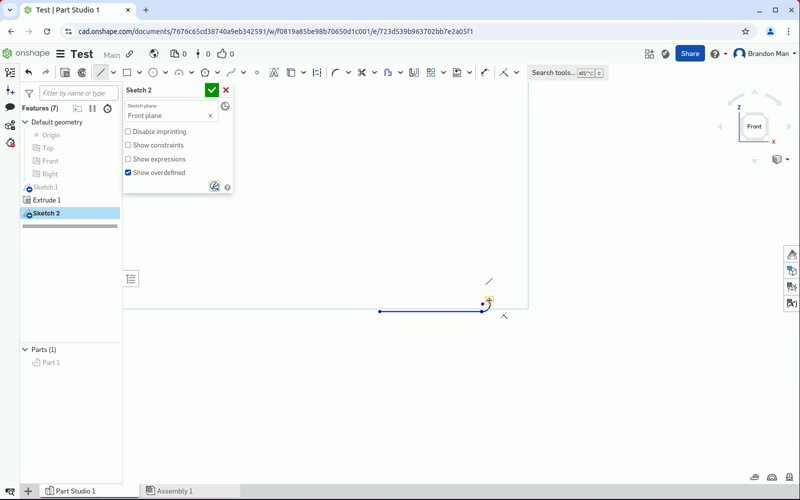
scroll(-6)
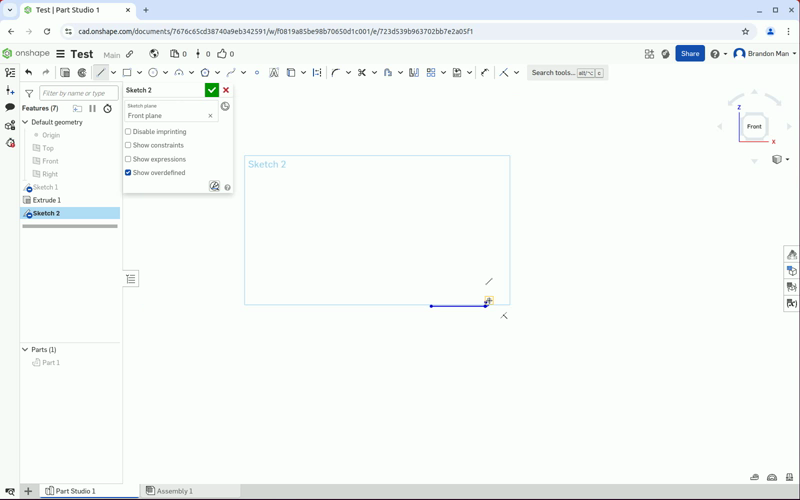
scroll(-6)
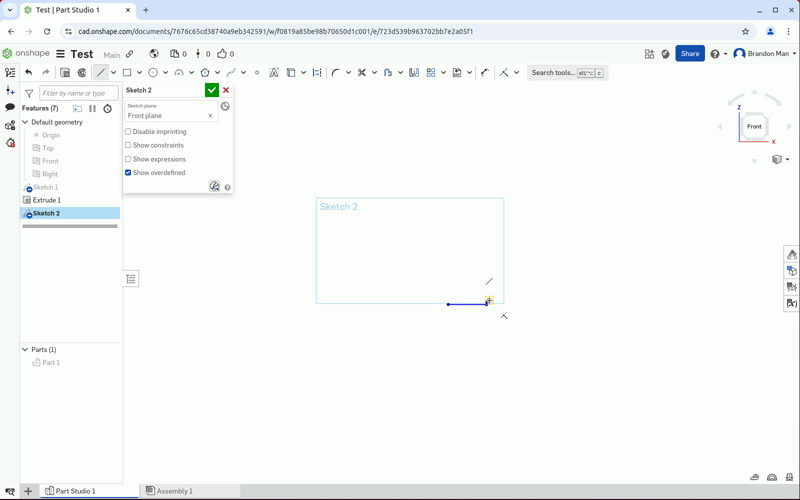
scroll(-6)
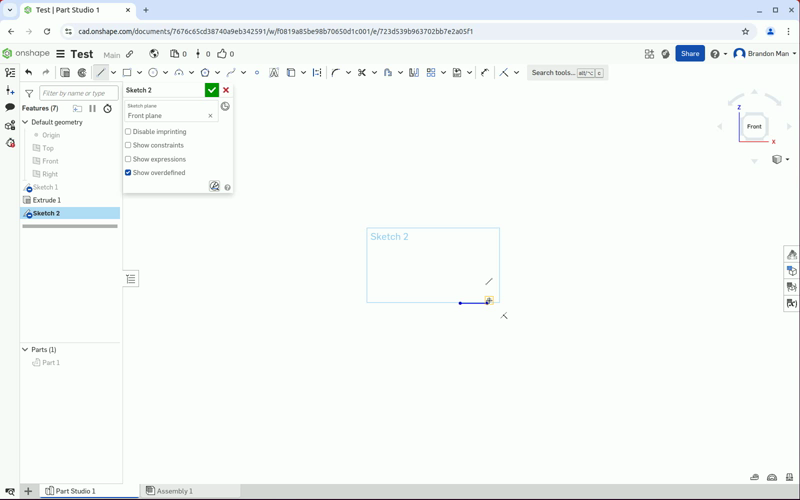
scroll(-6)
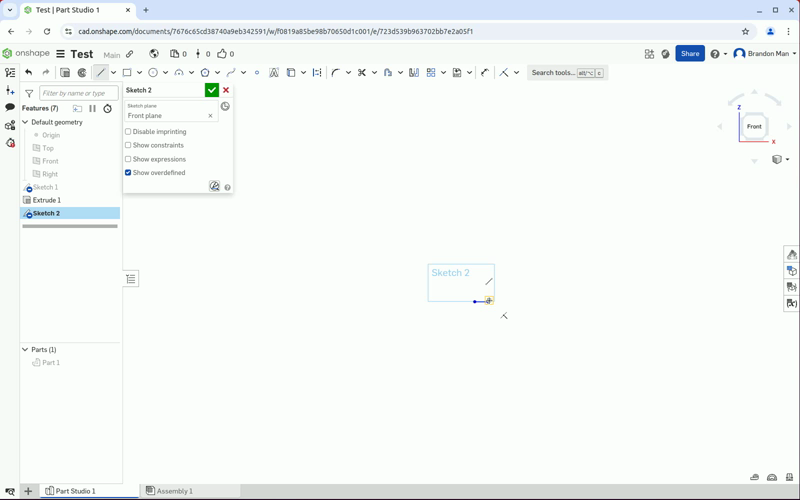
key_down(shift)
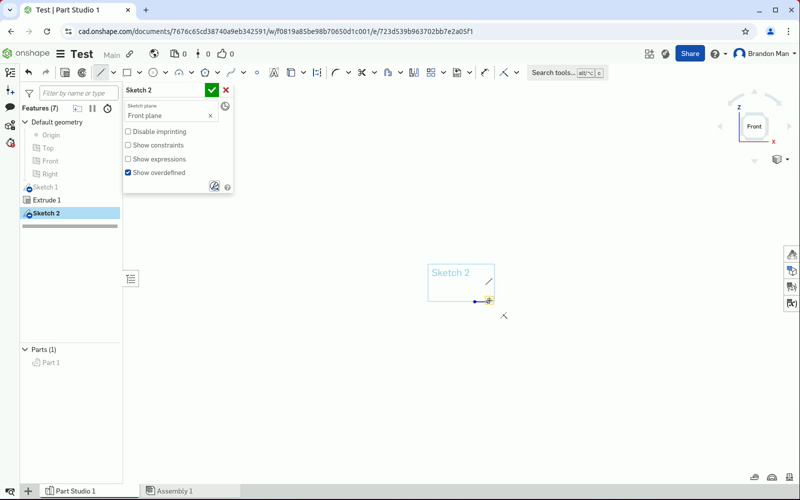
mouse_move(519, 300)
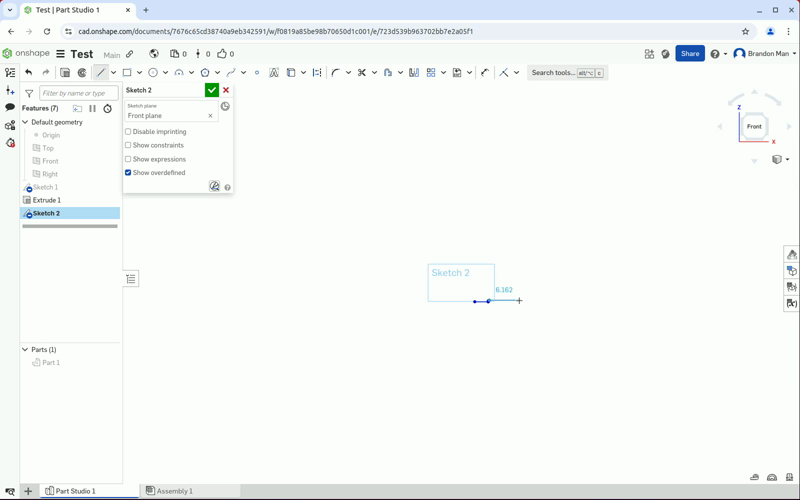
mouse_move(489, 263)
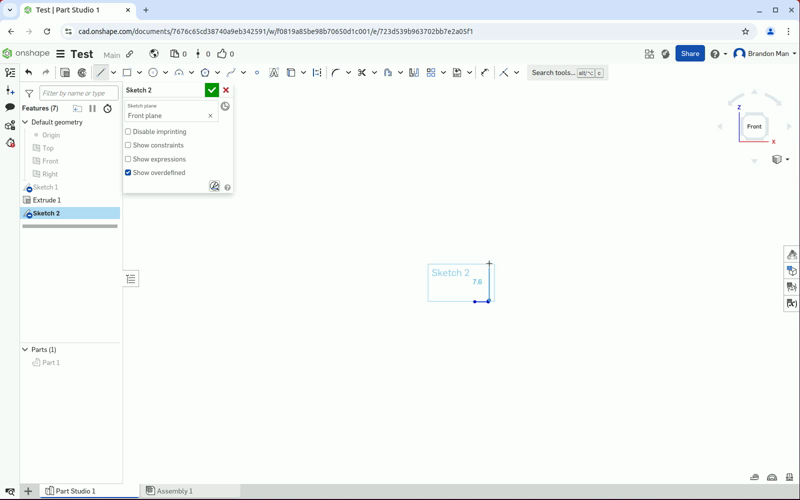
click(489, 263)
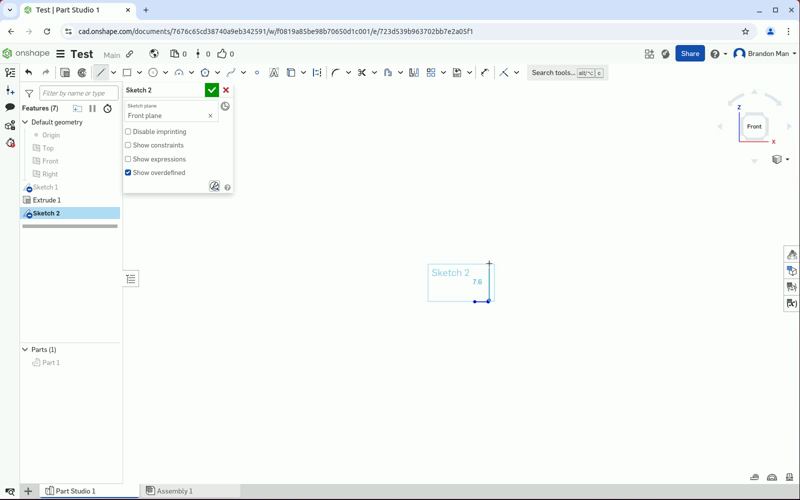
key_up(shift)
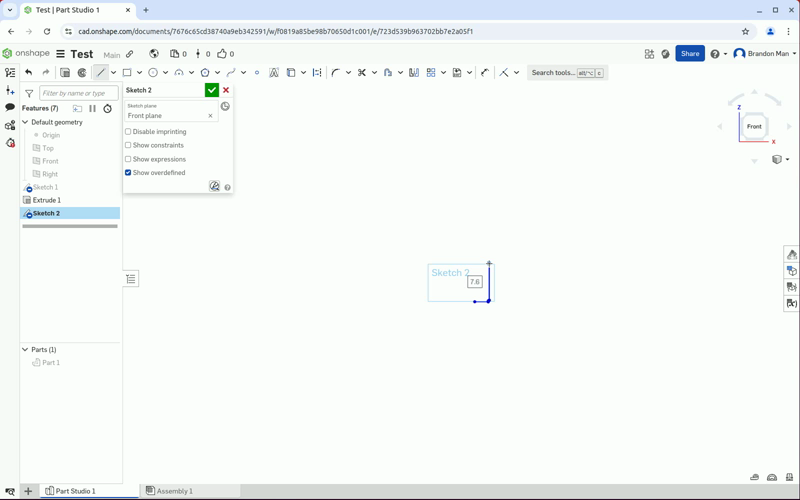
key_down(shift)
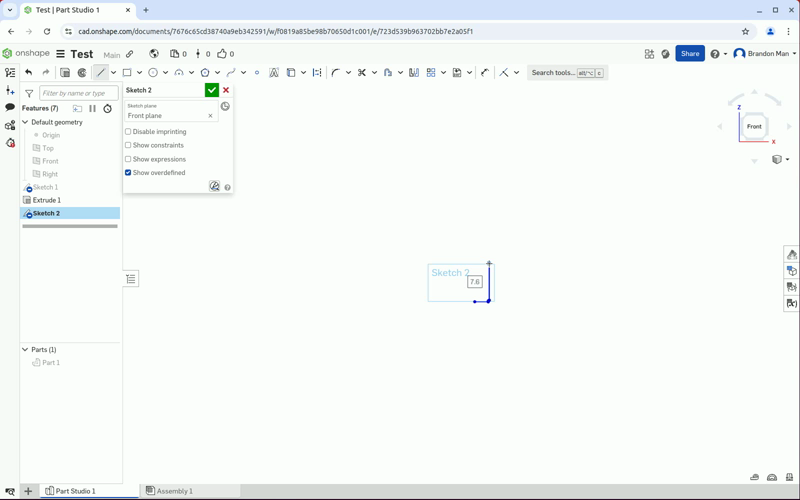
mouse_move(519, 263)
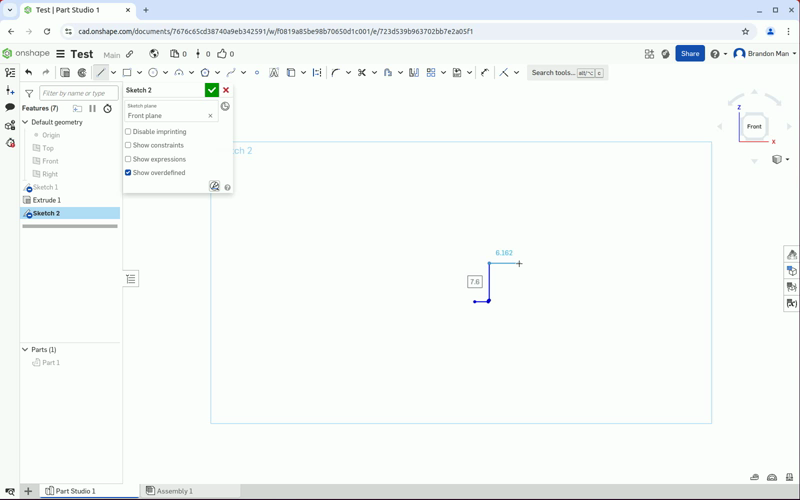
mouse_move(474, 263)
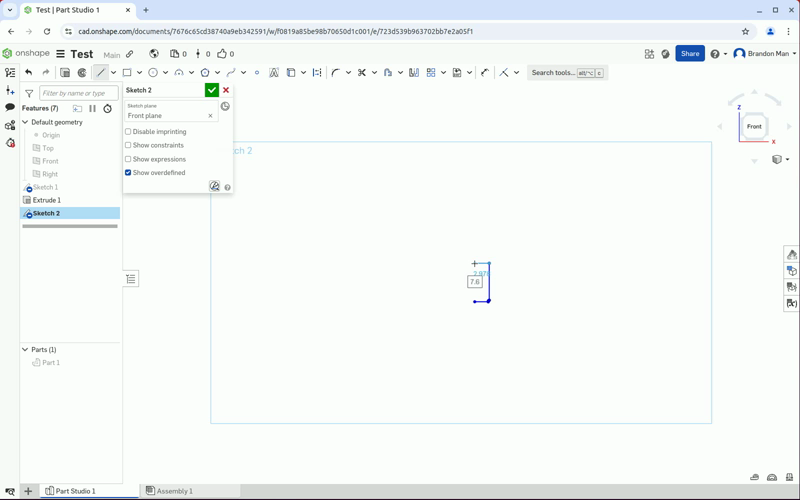
click(474, 263)
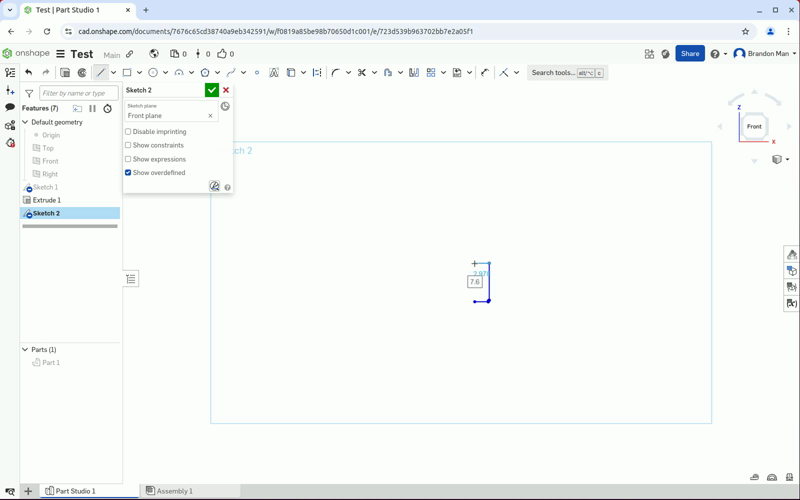
key_up(shift)
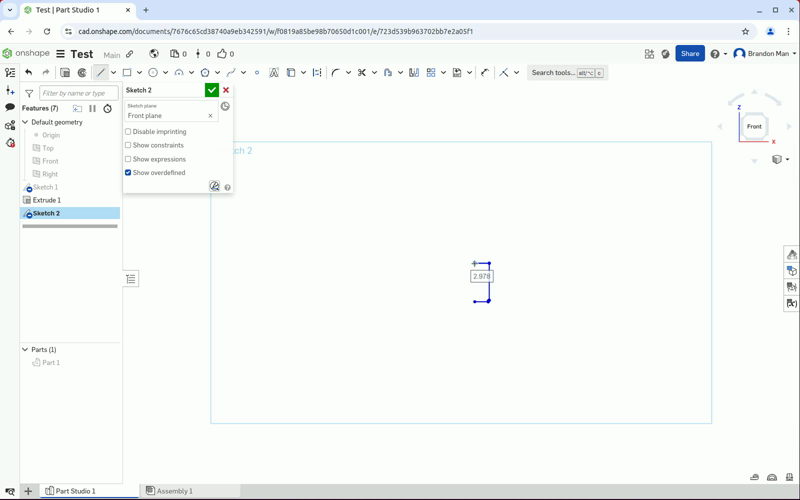
key_down(shift)
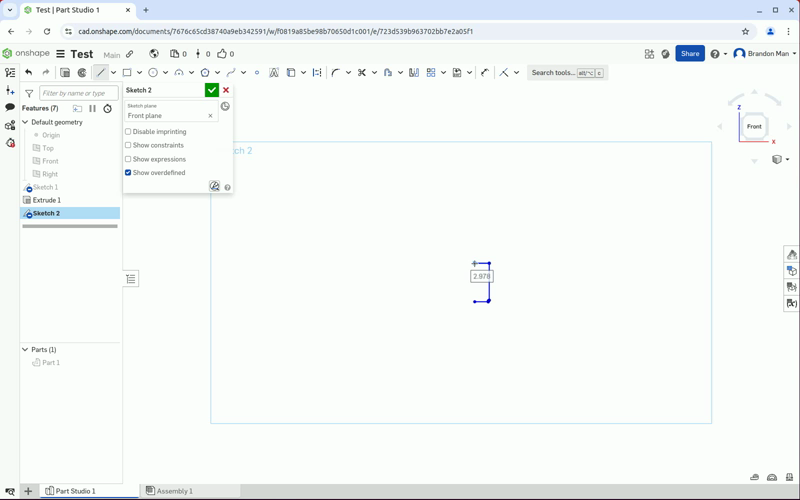
mouse_move(504, 263)
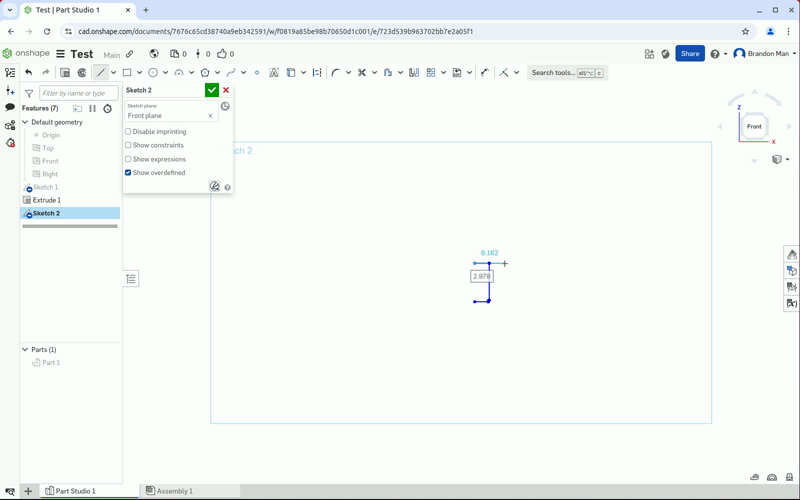
mouse_move(474, 287)
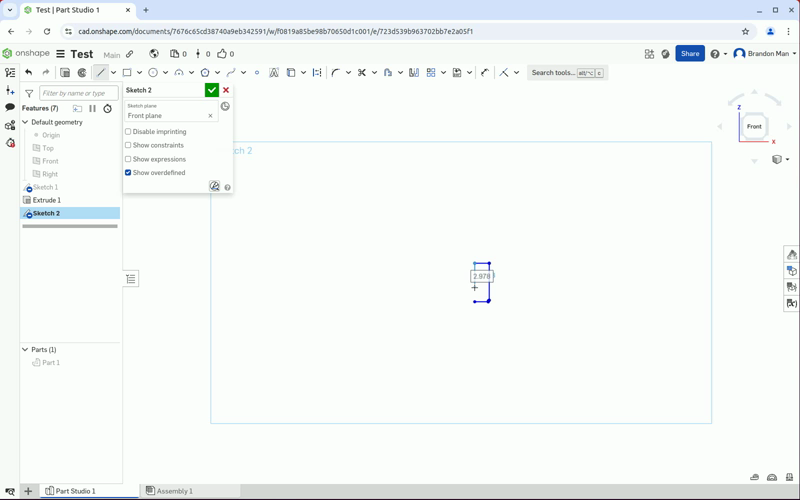
click(474, 287)
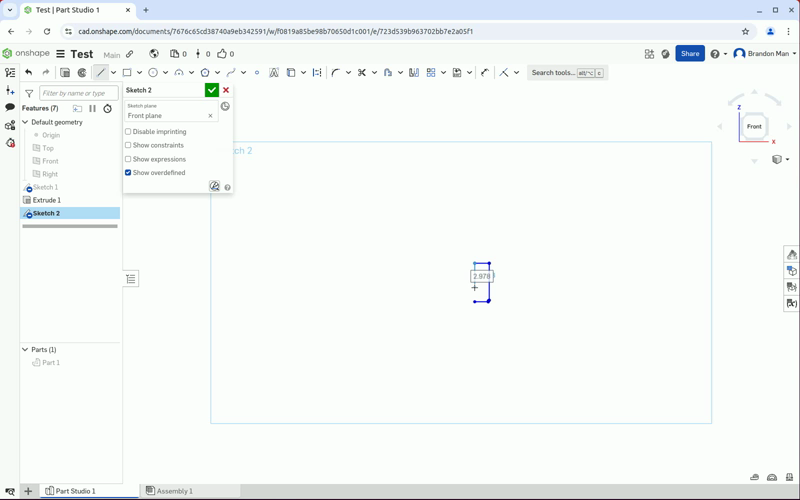
key_up(shift)
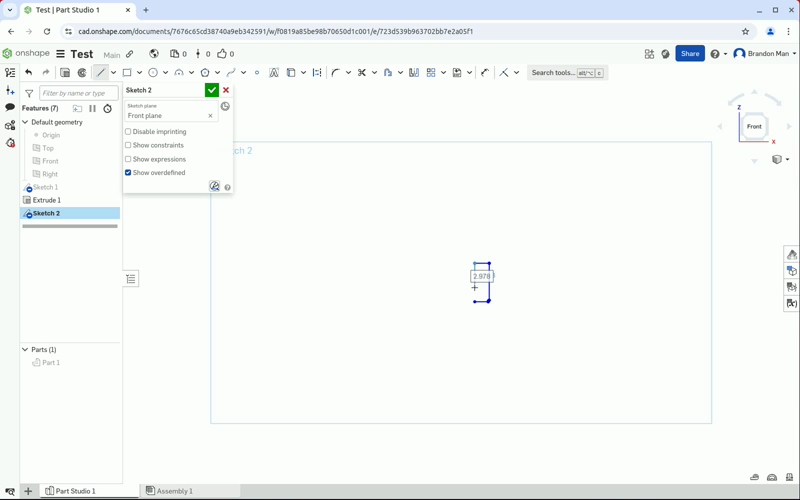
mouse_move(504, 287)
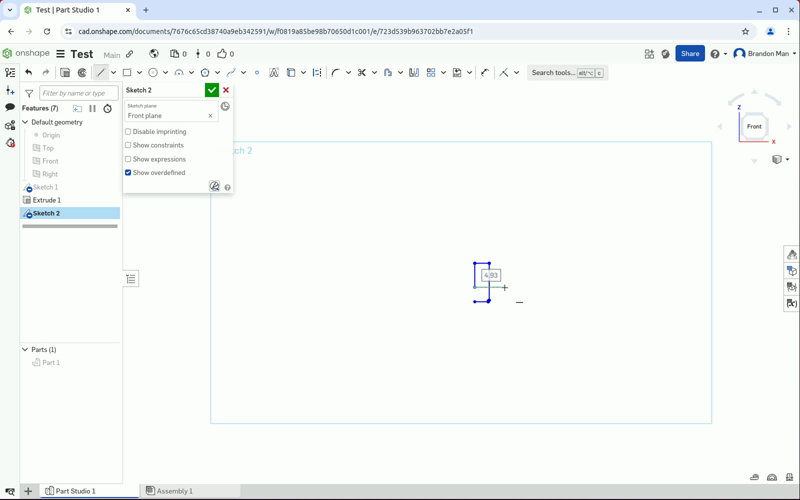
key_down(shift)
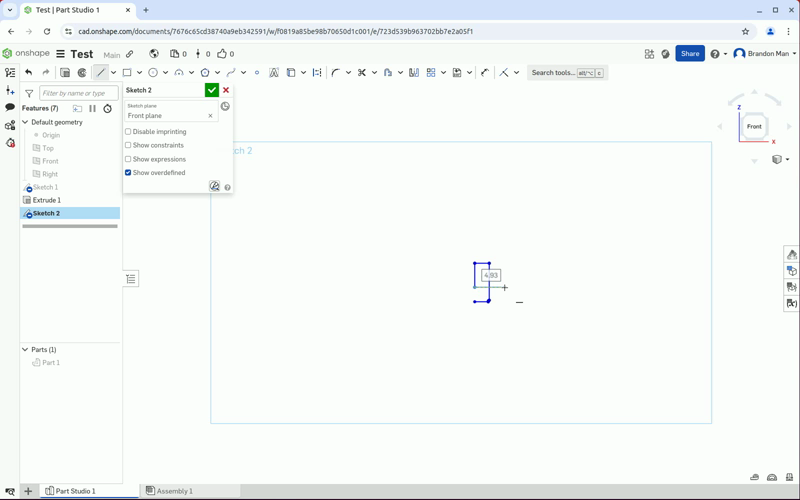
mouse_move(474, 301)
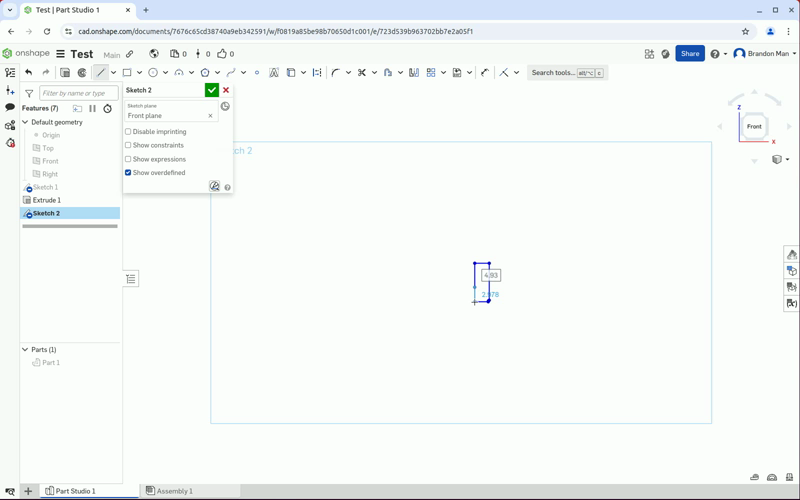
key_up(shift)
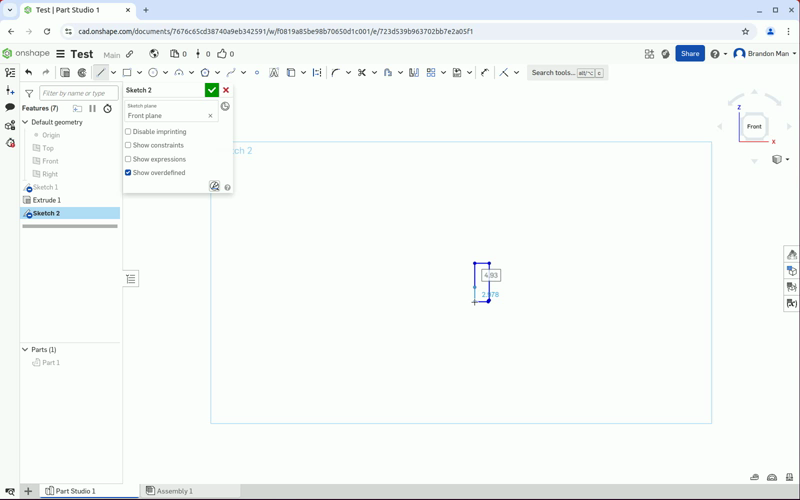
click(474, 301)
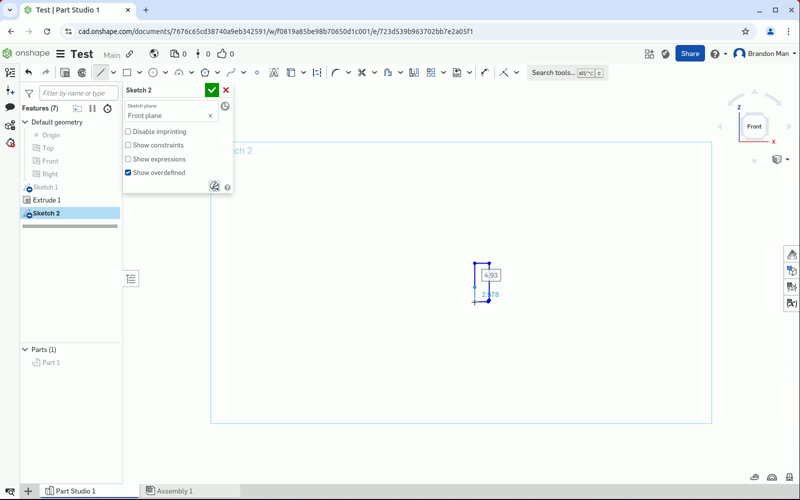
key(esc)
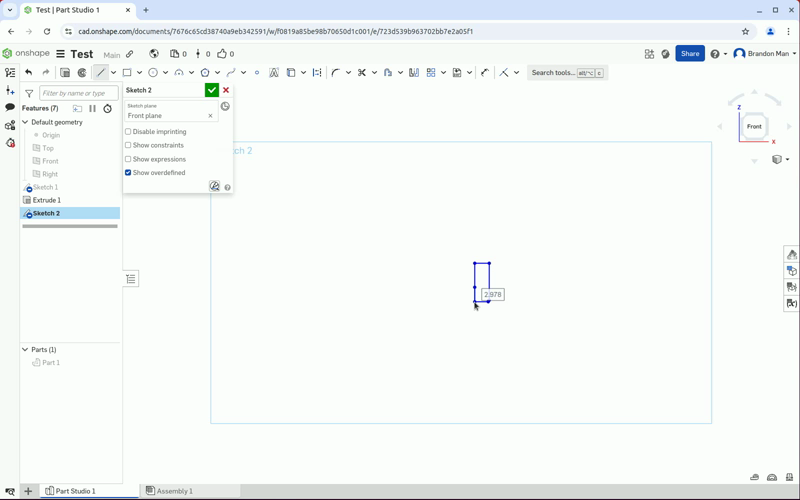
mouse_move(482, 267)
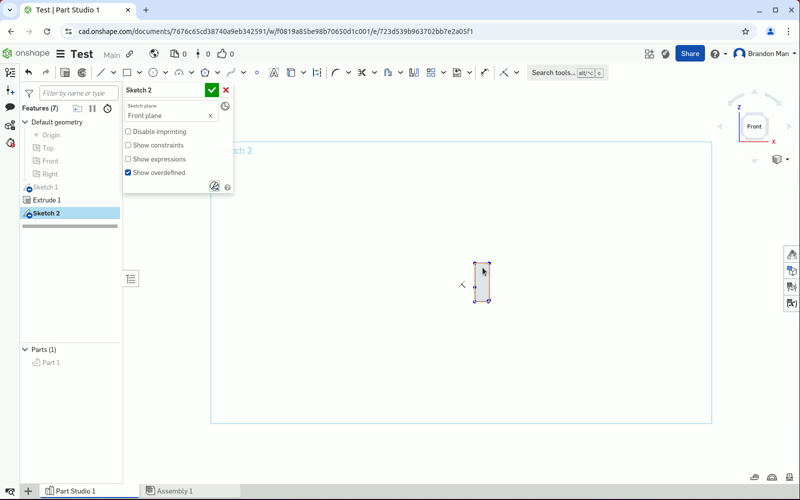
scroll(6)
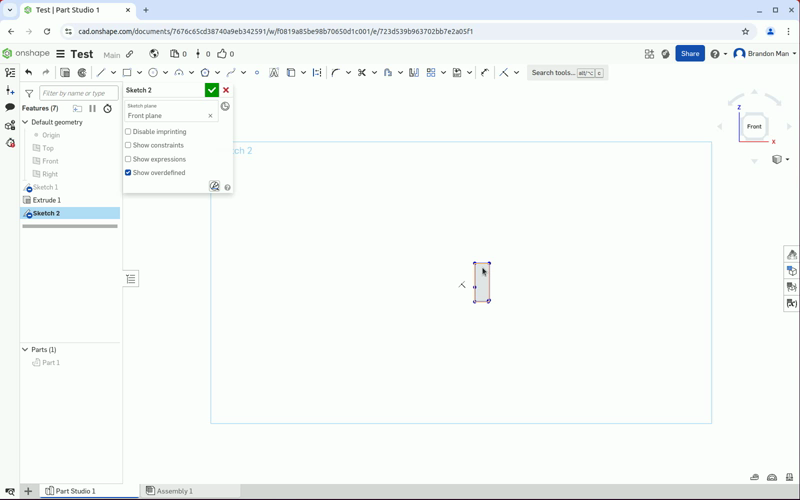
scroll(6)
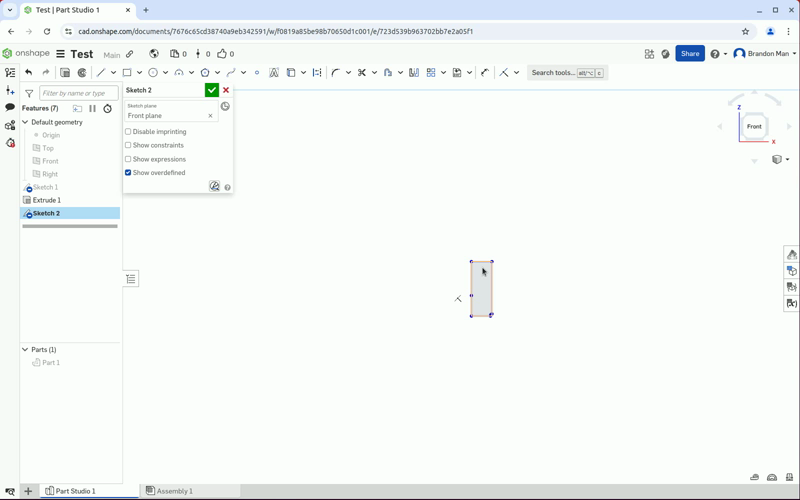
scroll(6)
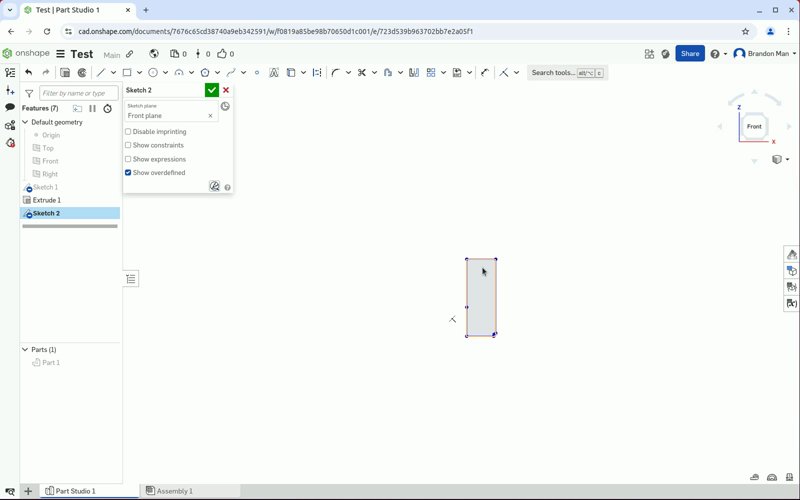
scroll(6)
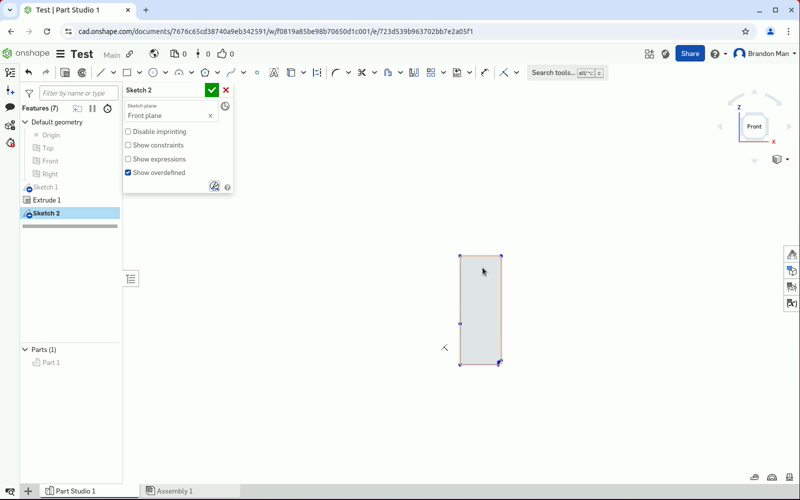
scroll(6)
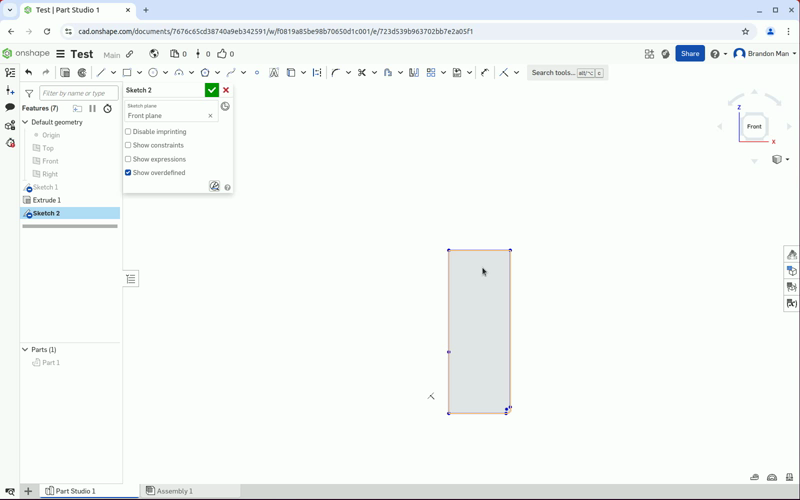
scroll(6)
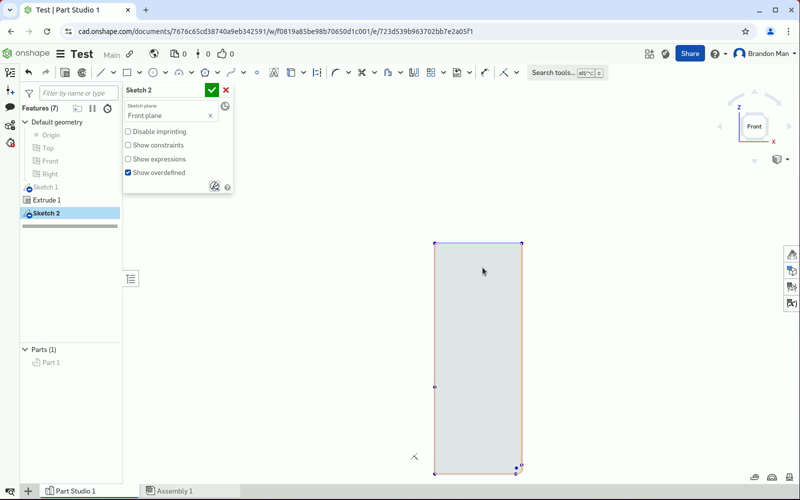
scroll(6)
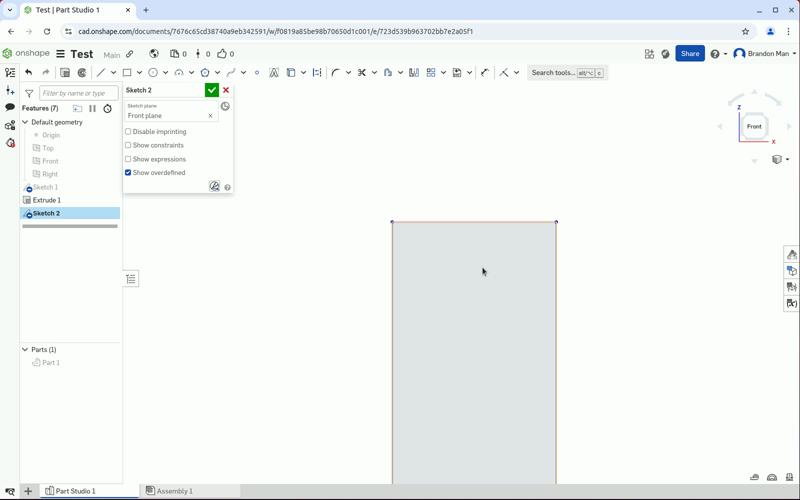
click(482, 267)
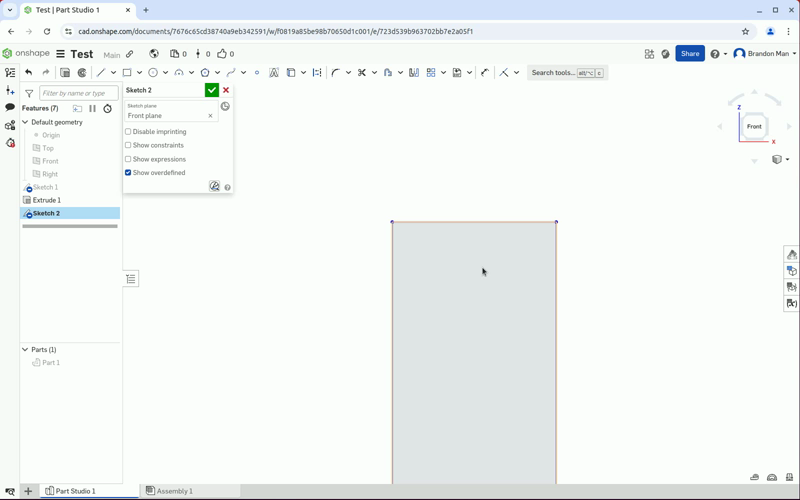
scroll(-6)
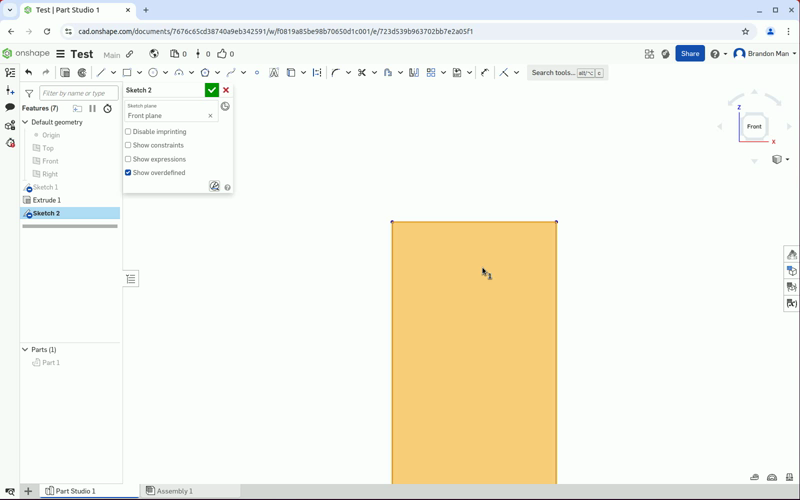
scroll(-6)
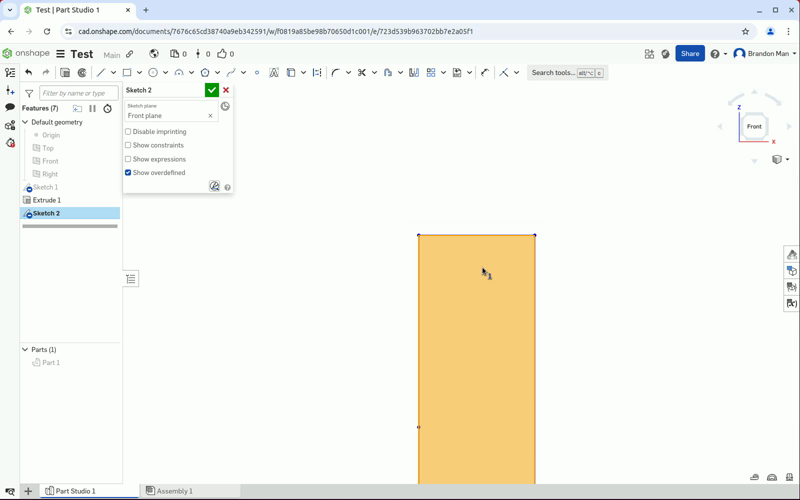
scroll(-6)
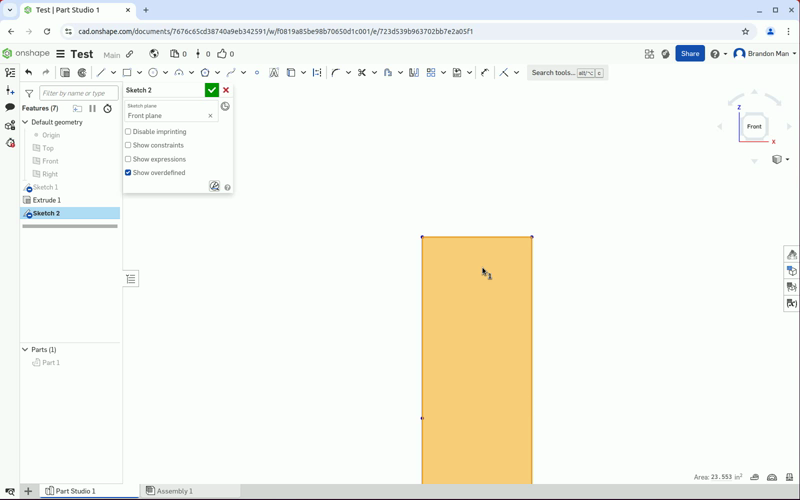
scroll(-6)
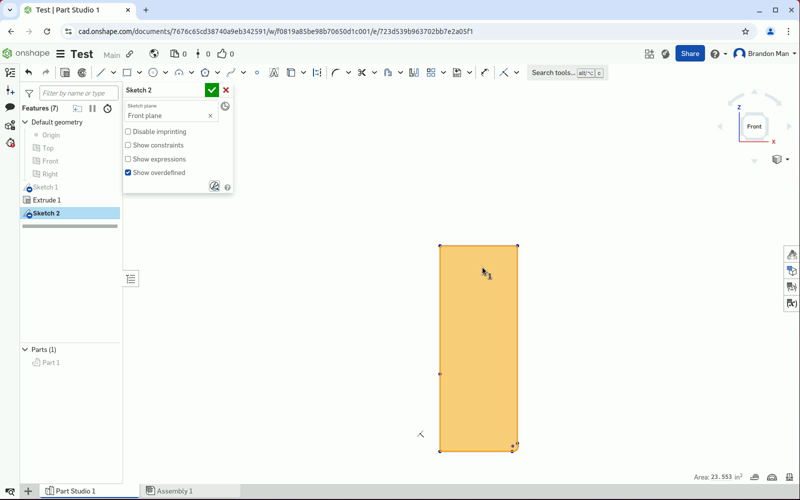
scroll(-6)
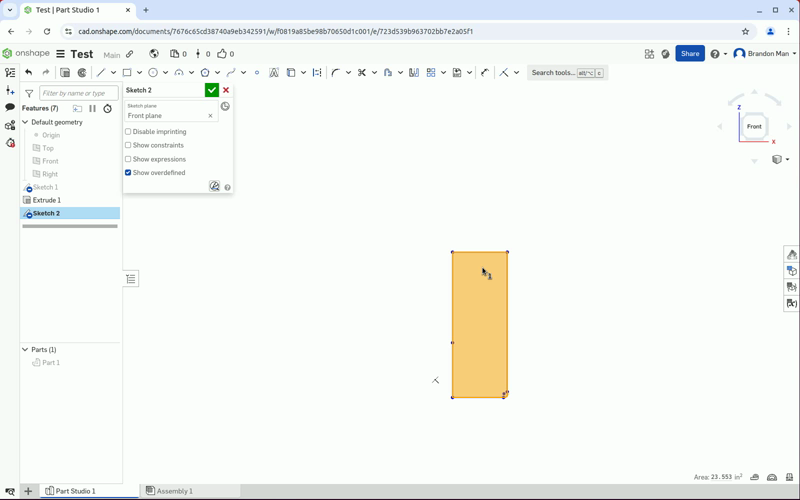
scroll(-6)
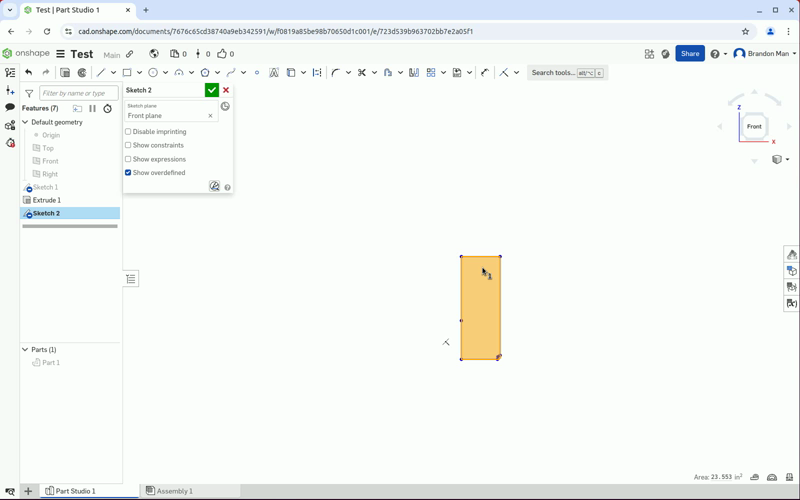
scroll(-6)
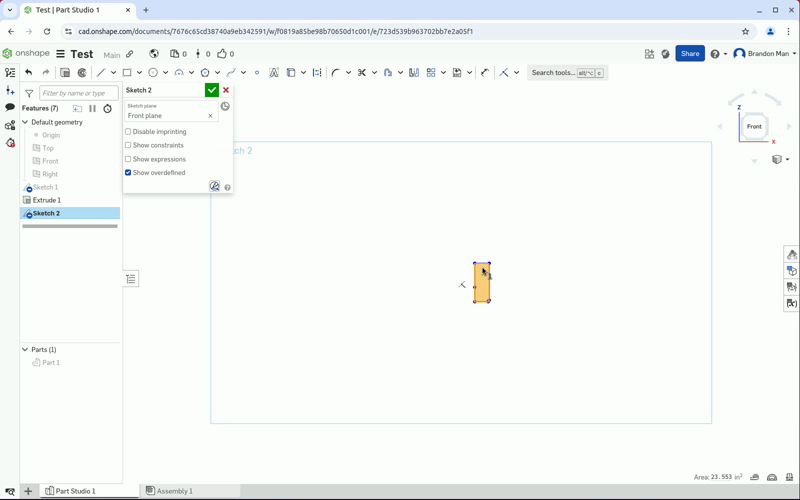
mouse_move(73, 352)
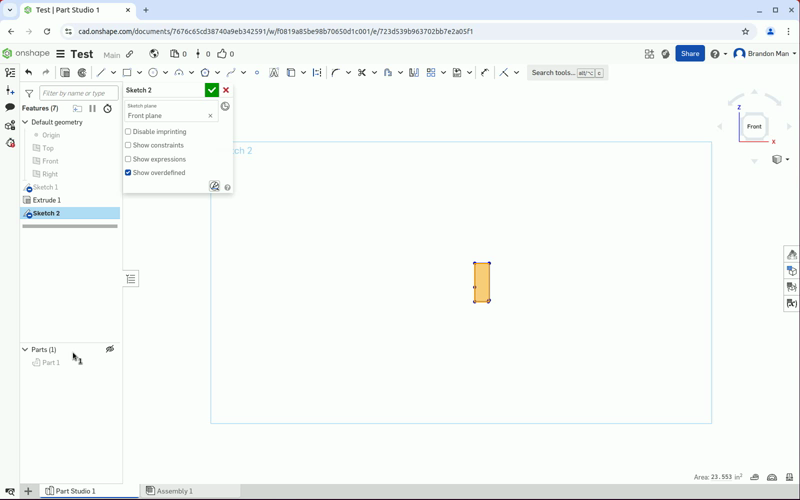
key(shift+y)
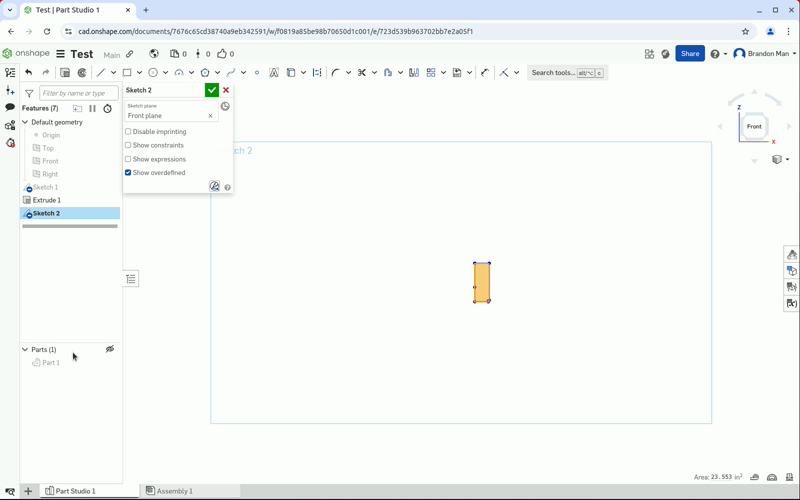
key(shift+e)
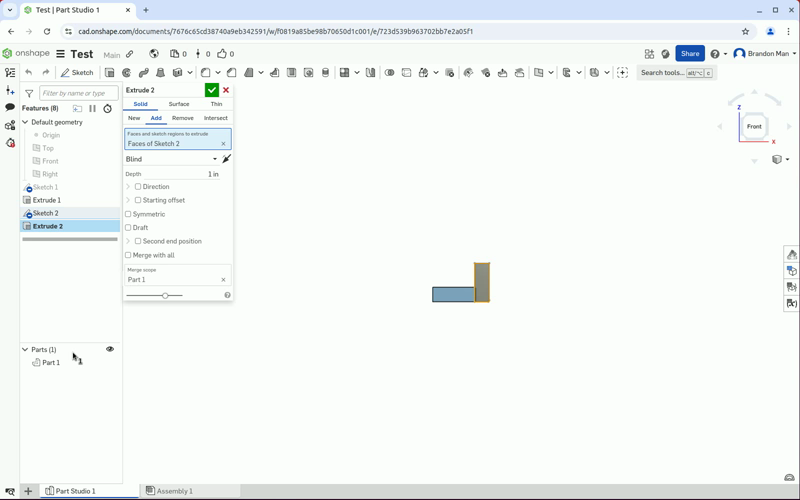
mouse_move(143, 106)
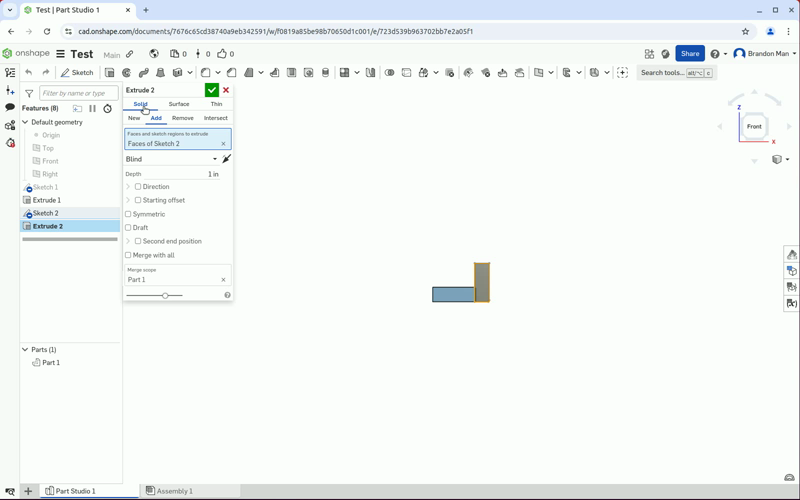
click(143, 106)
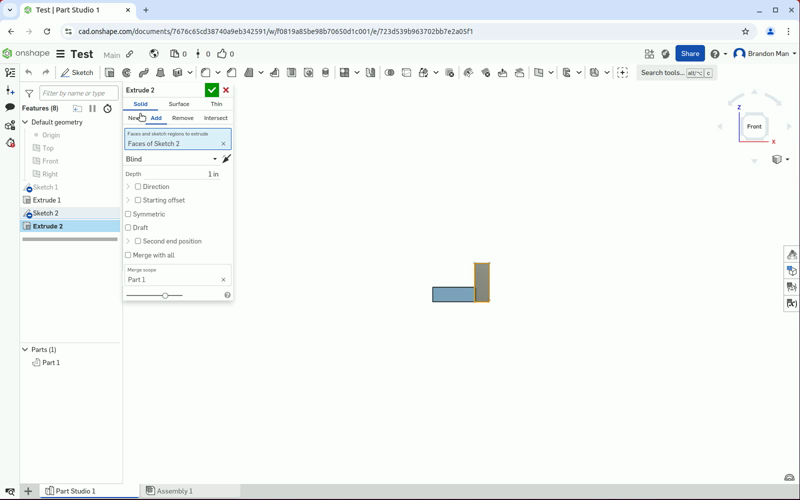
mouse_move(137, 120)
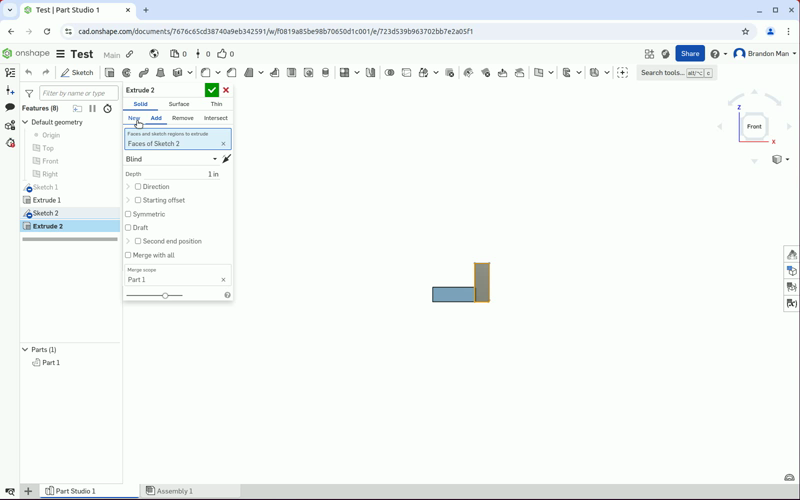
click(137, 120)
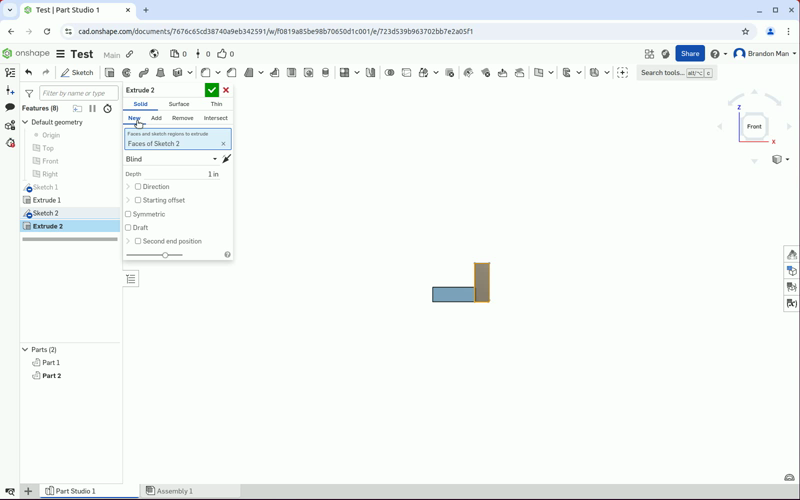
key(tab, 4)
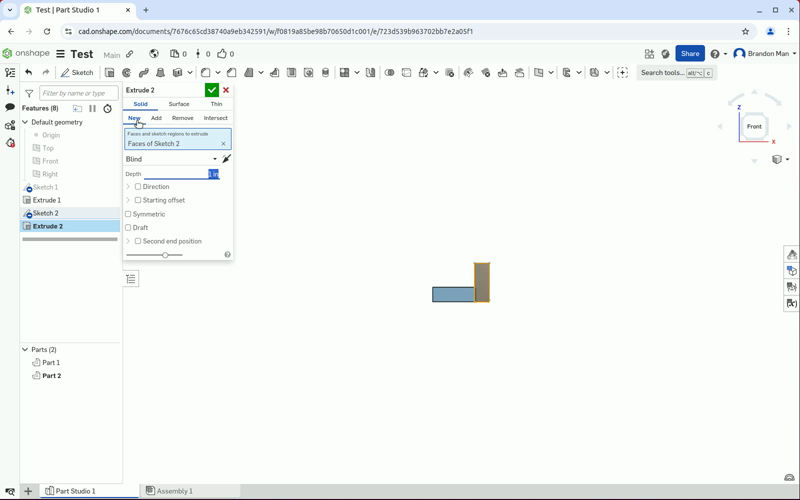
text(23.108)
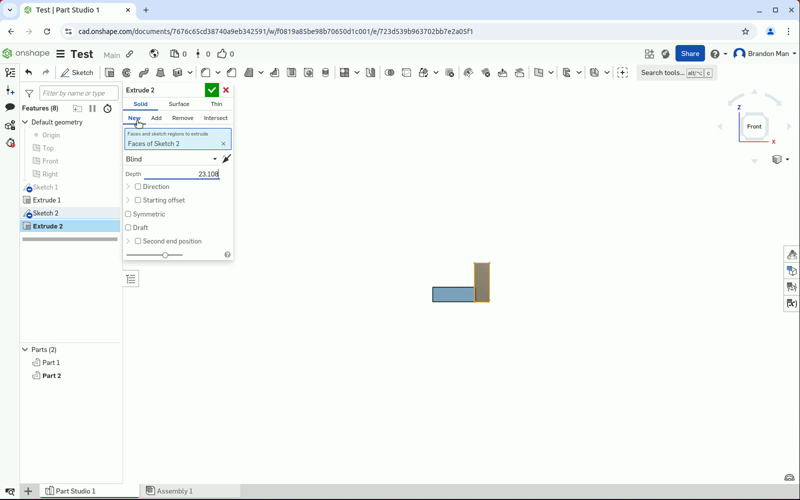
key(enter)
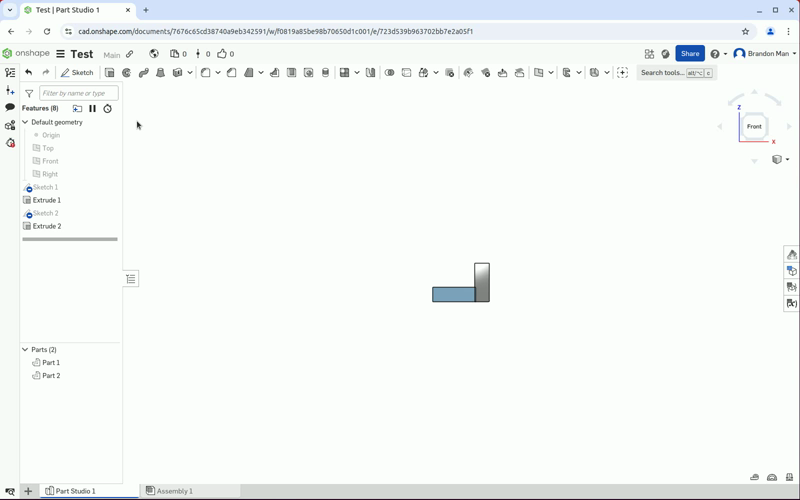
key(shift+h)
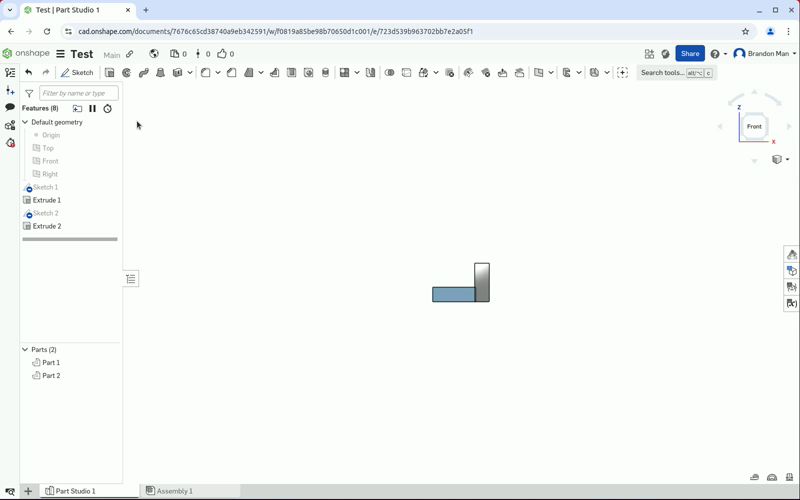
key(shift+h)
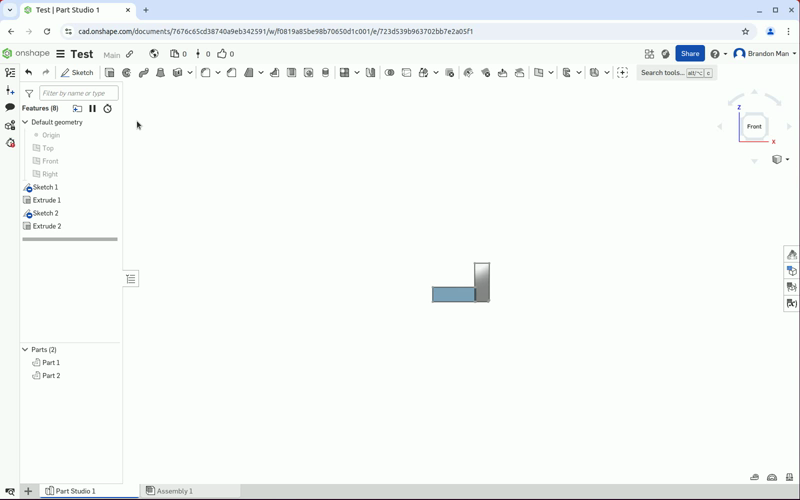
key(shift+7)
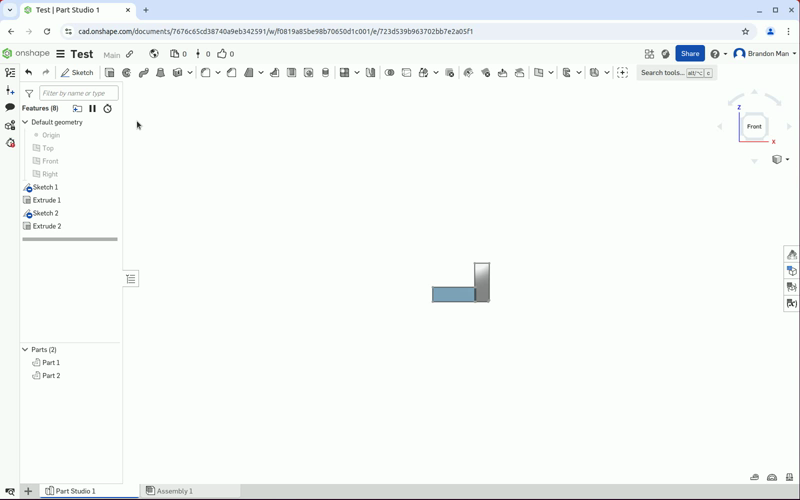
key(left, 2)
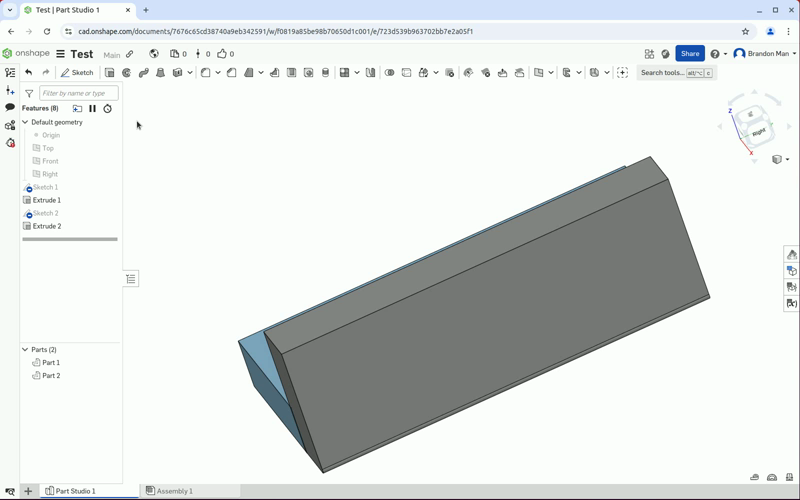
key(down, 2)
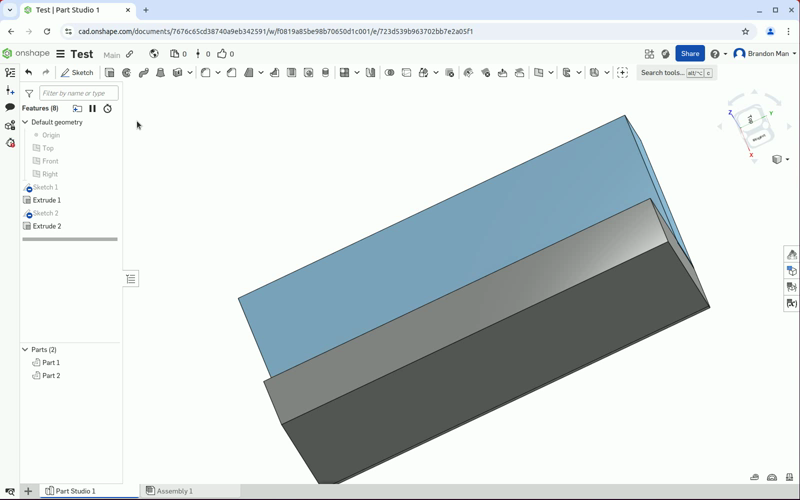
key(up, 2)
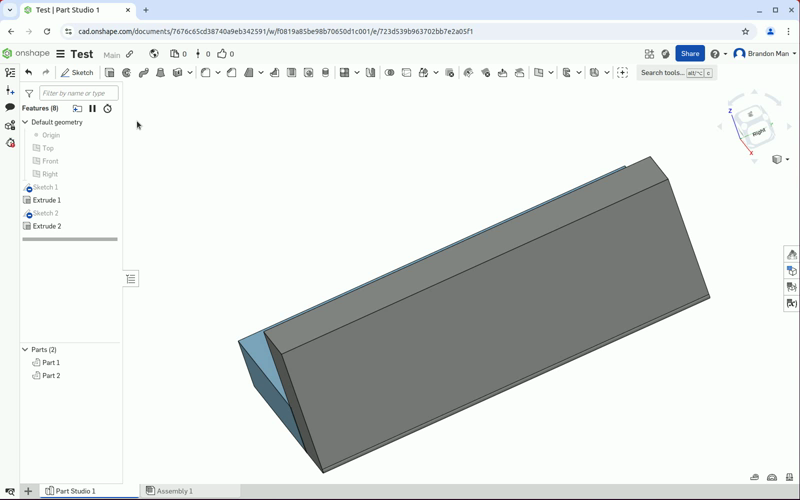
key(right, 2)
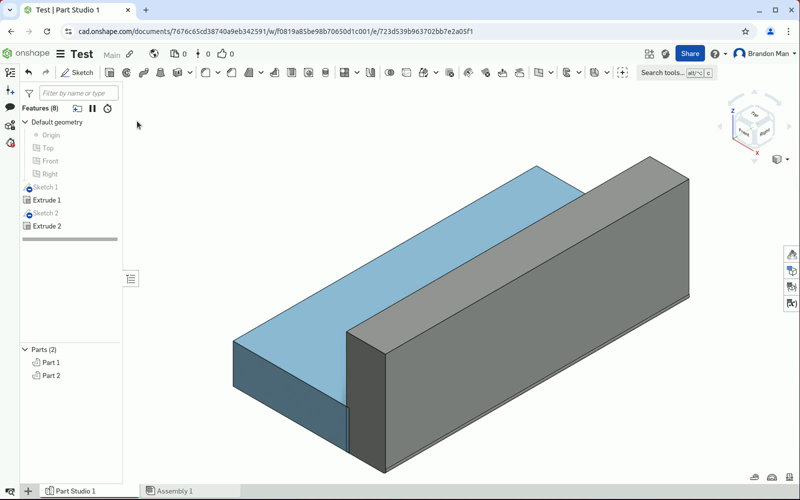
mouse_move(73, 189)
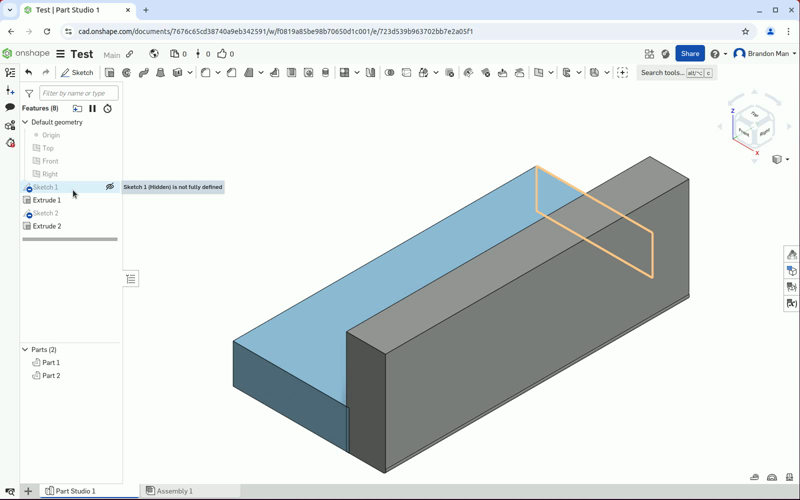
click(73, 189)